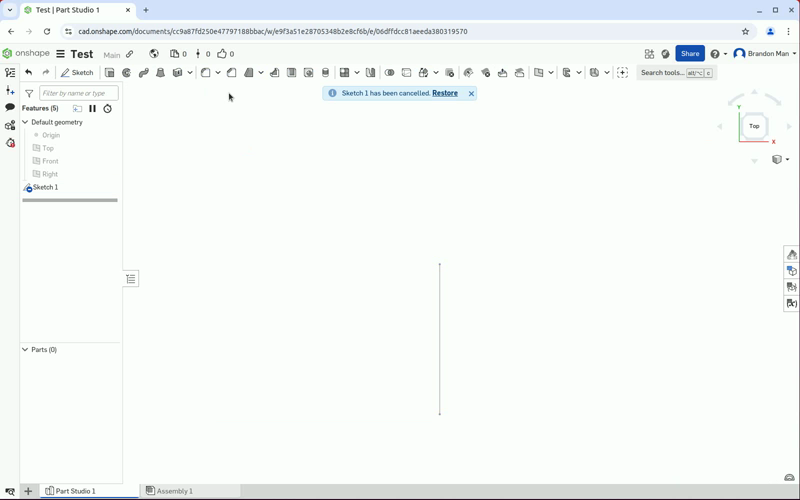
key(shift+h)
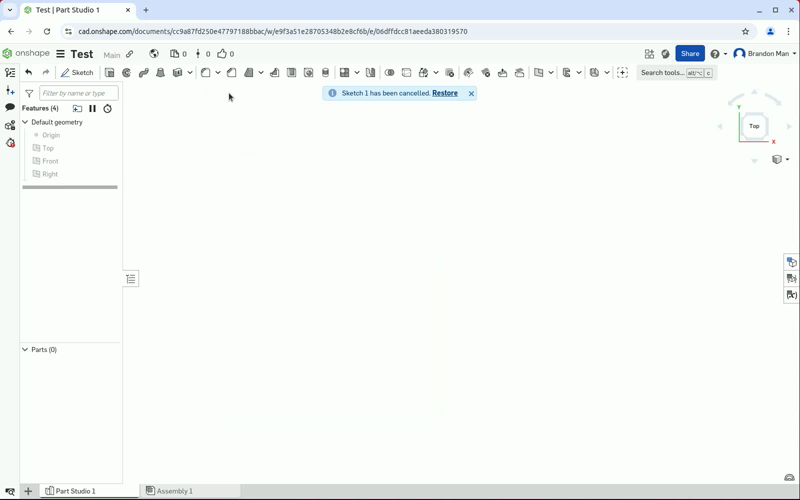
key(shift+s)
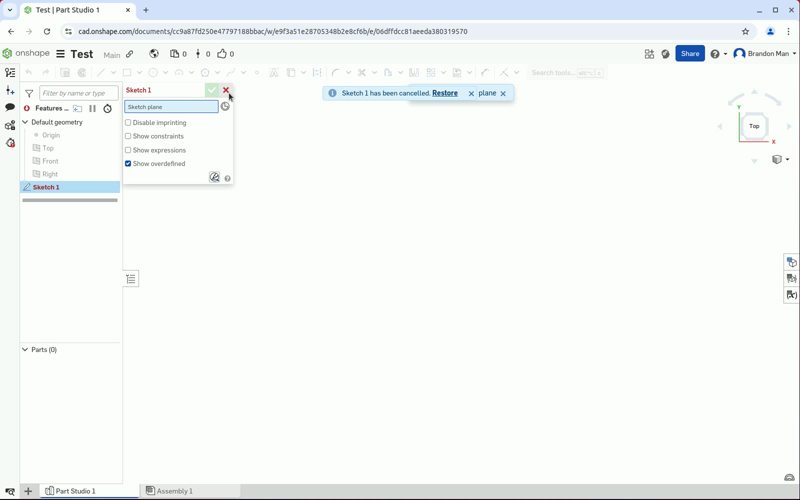
mouse_move(73, 150)
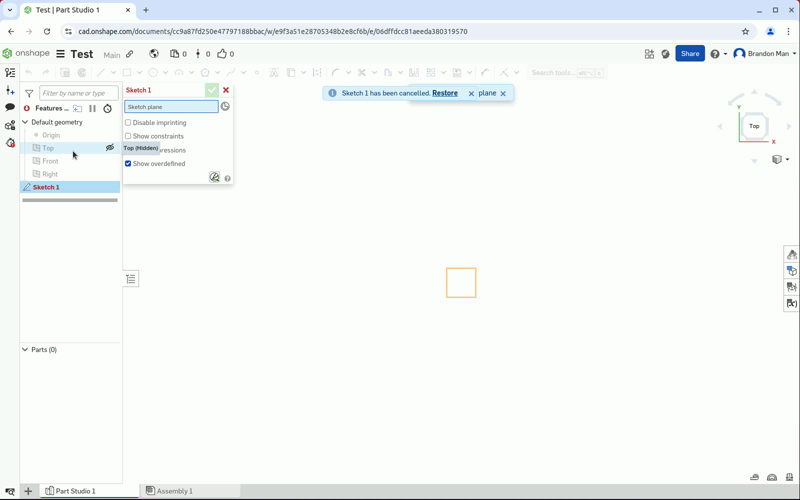
click(73, 150)
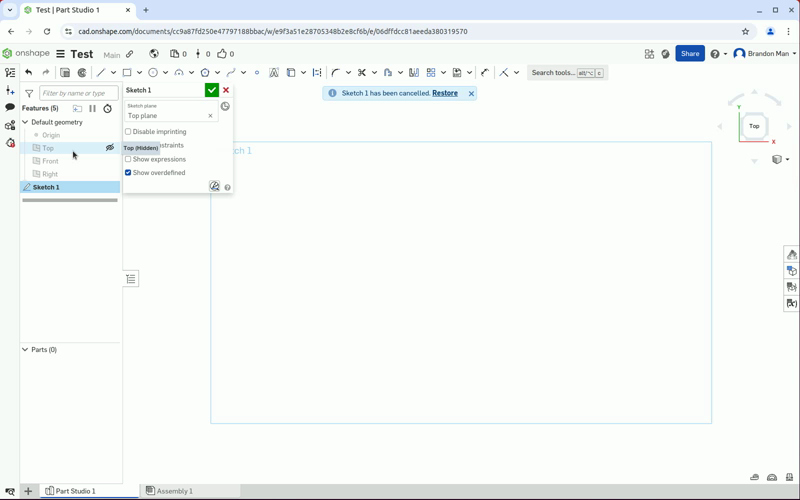
mouse_move(73, 352)
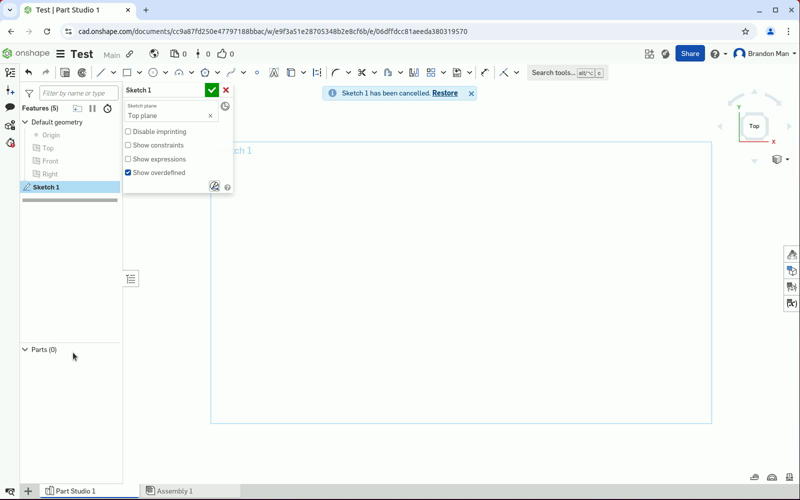
key(y)
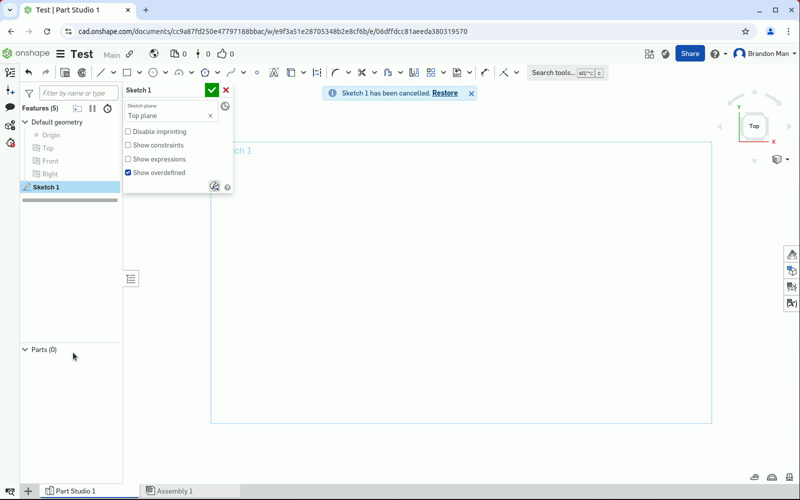
key(l)
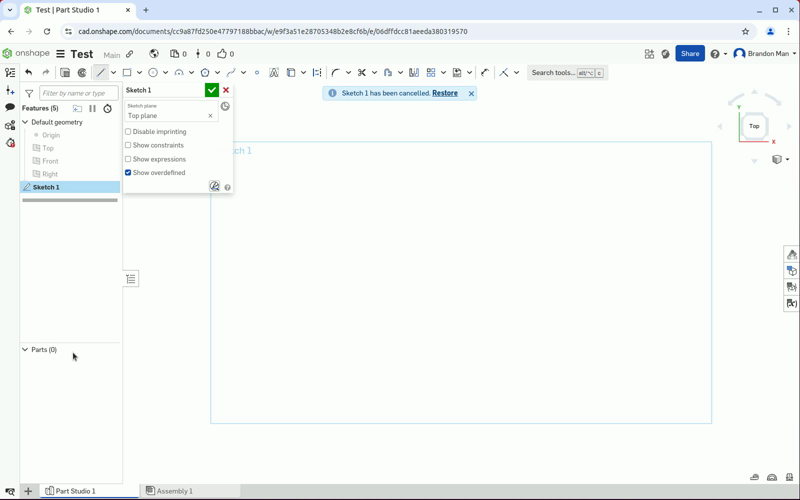
key_down(shift)
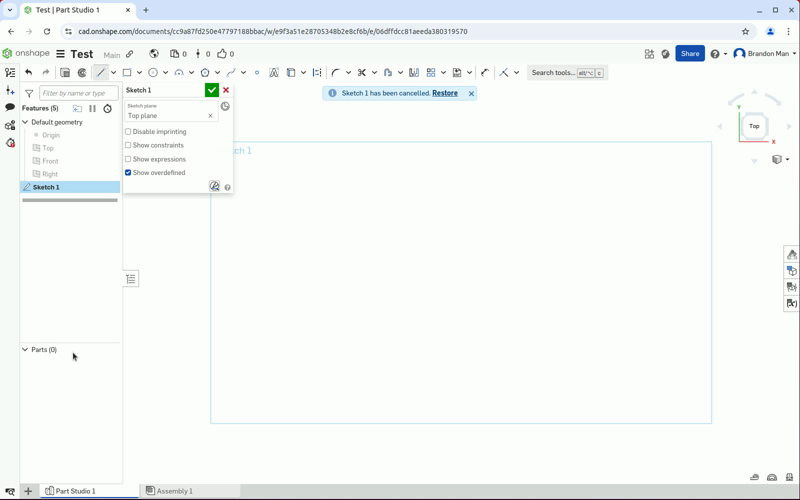
mouse_move(424, 395)
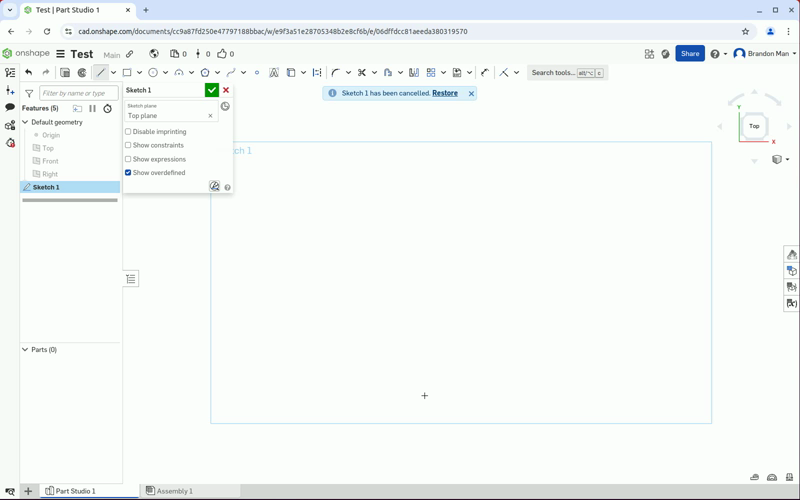
click(424, 395)
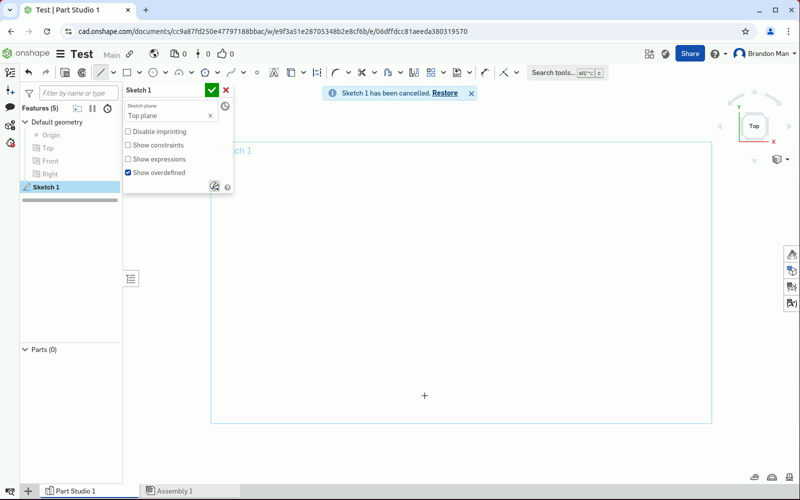
key_up(shift)
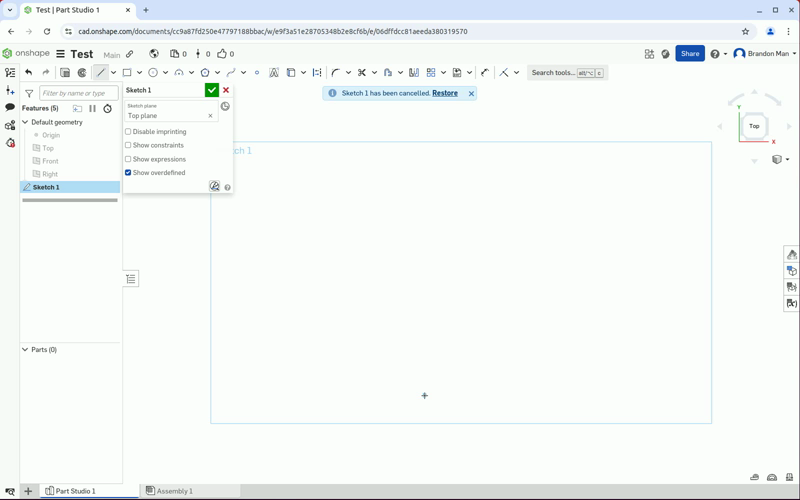
key_down(shift)
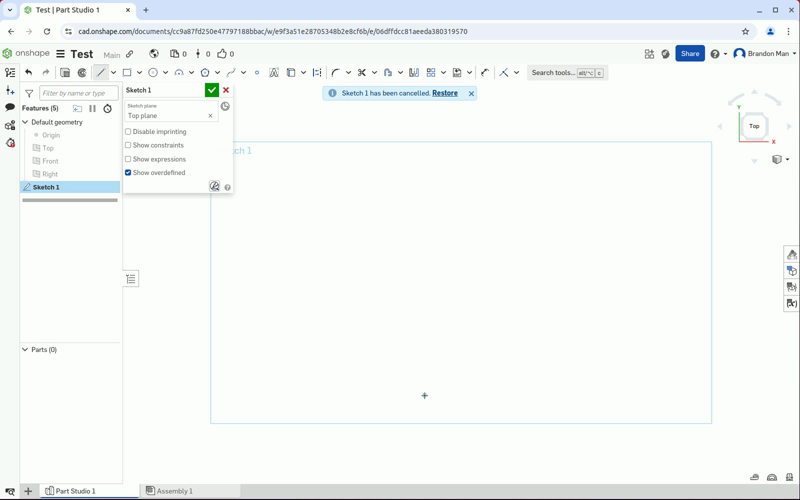
mouse_move(495, 395)
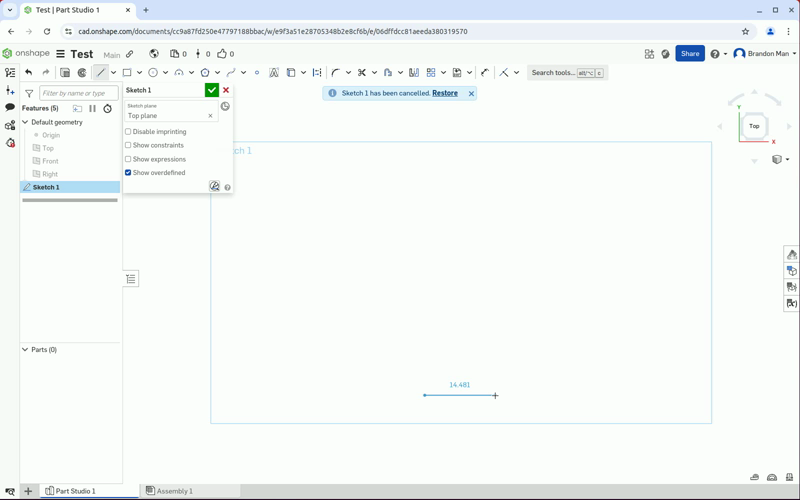
click(495, 395)
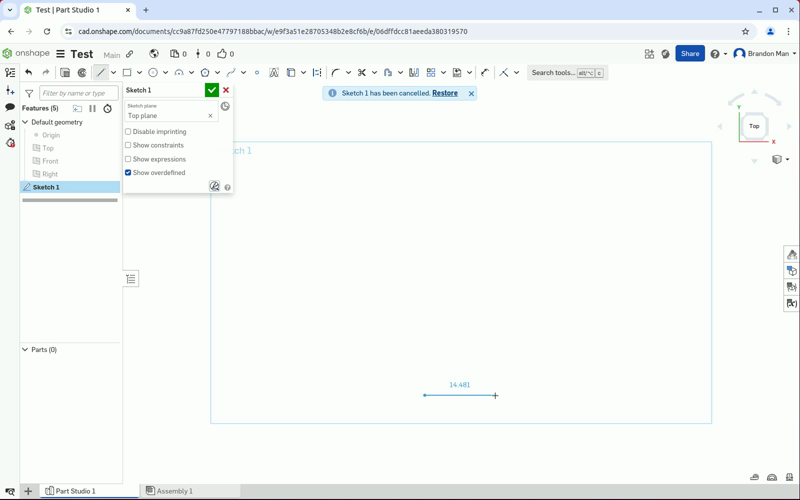
key_up(shift)
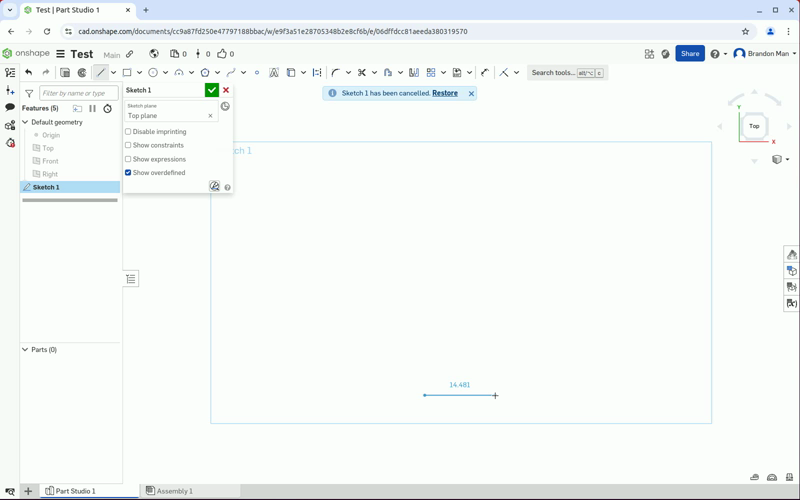
key_down(shift)
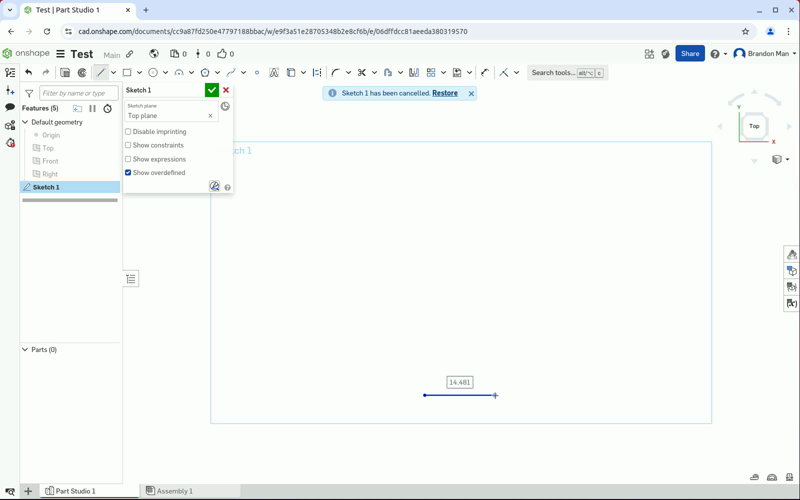
mouse_move(495, 171)
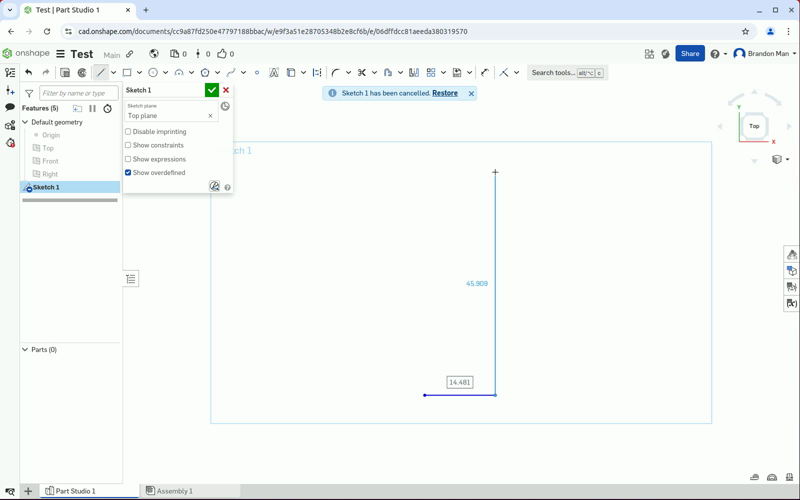
click(495, 171)
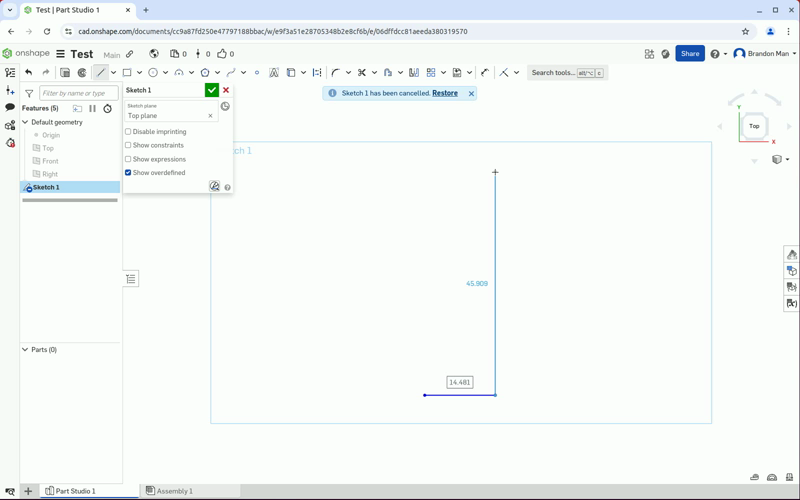
key_up(shift)
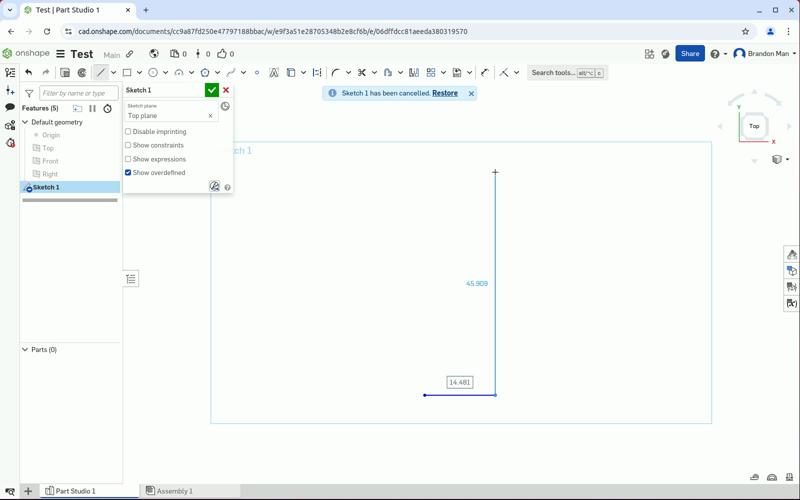
key_down(shift)
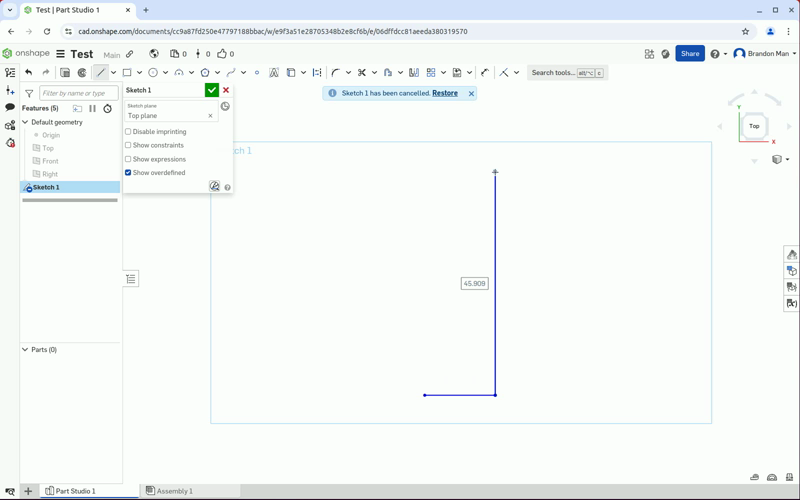
mouse_move(424, 171)
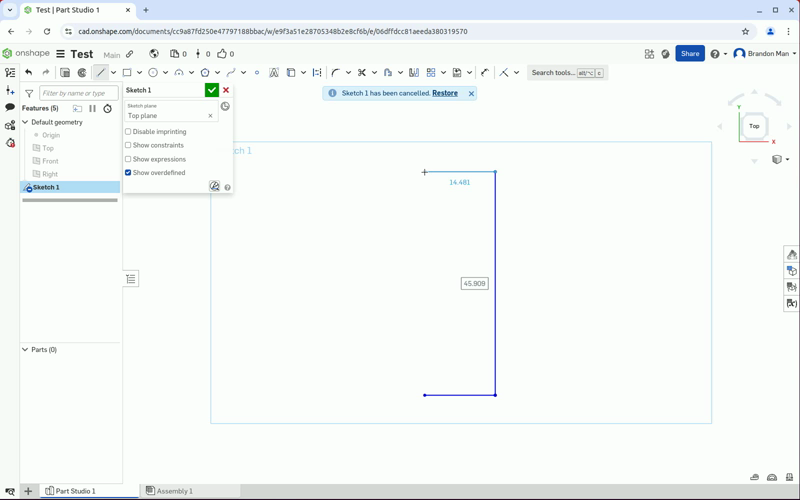
click(424, 171)
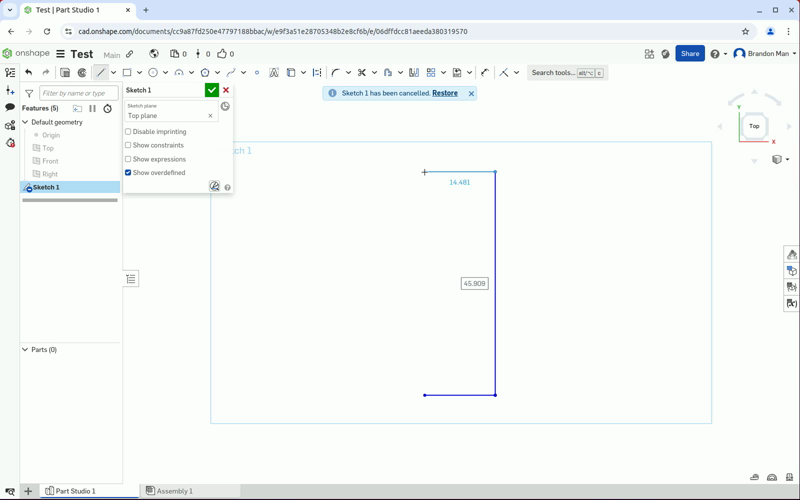
key_up(shift)
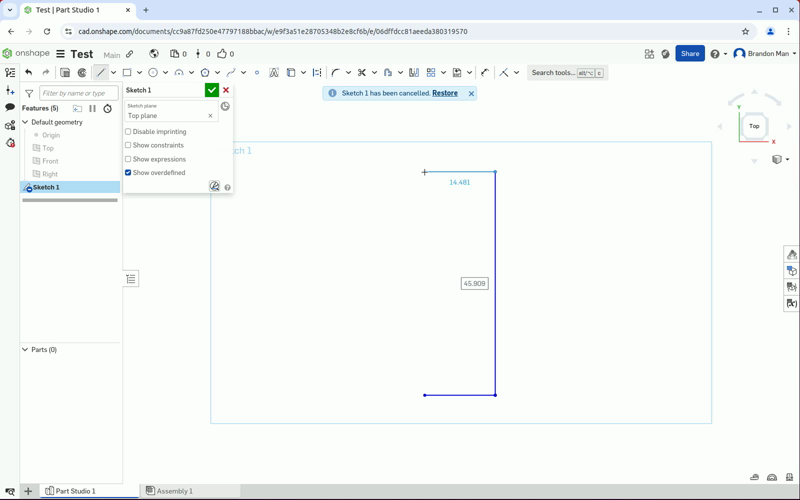
key_down(shift)
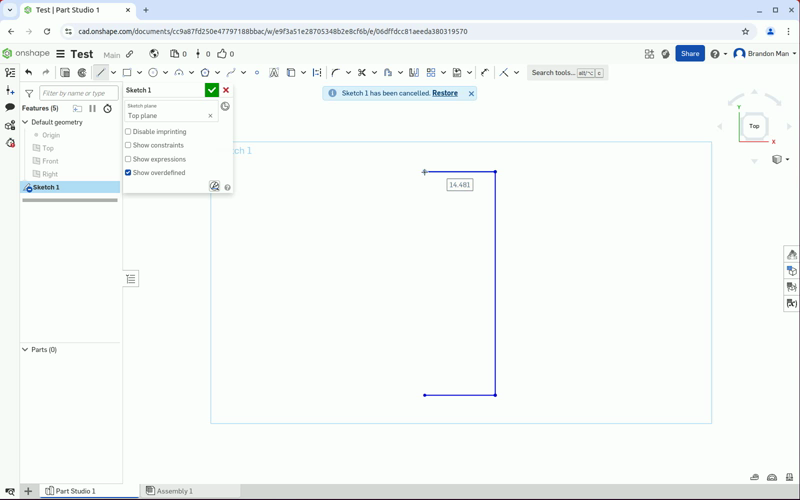
mouse_move(424, 395)
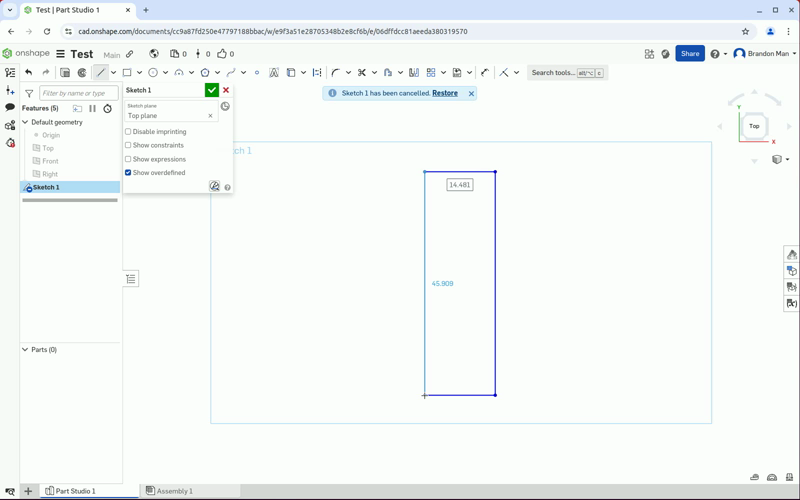
key_up(shift)
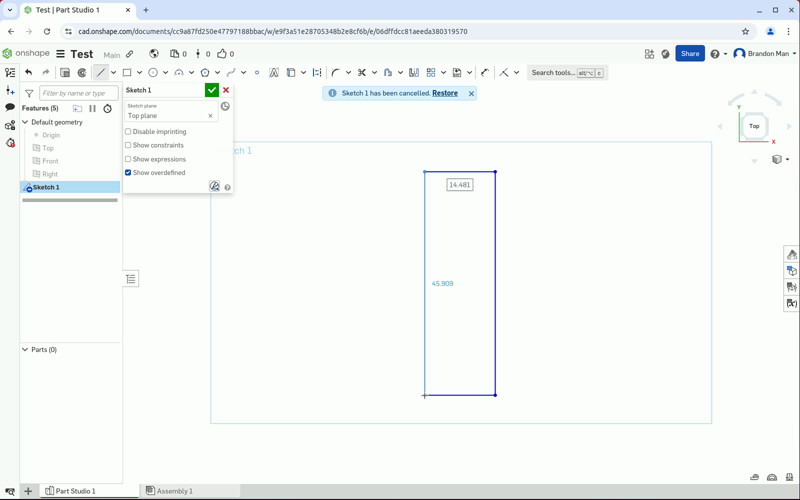
click(424, 395)
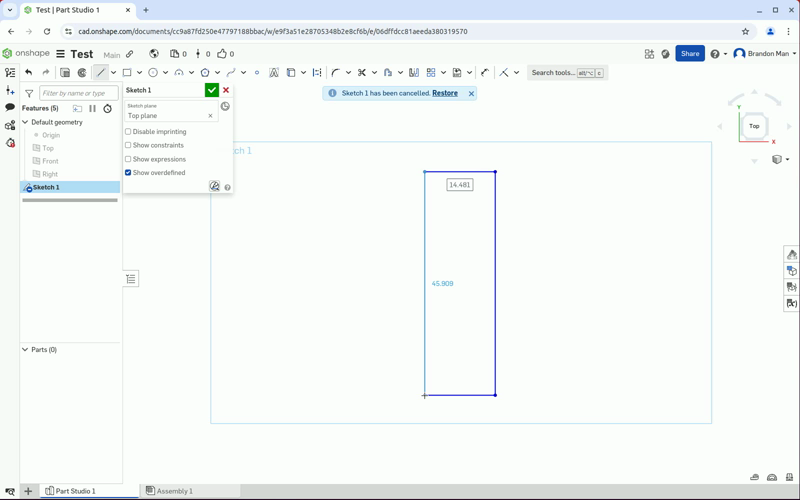
key(esc)
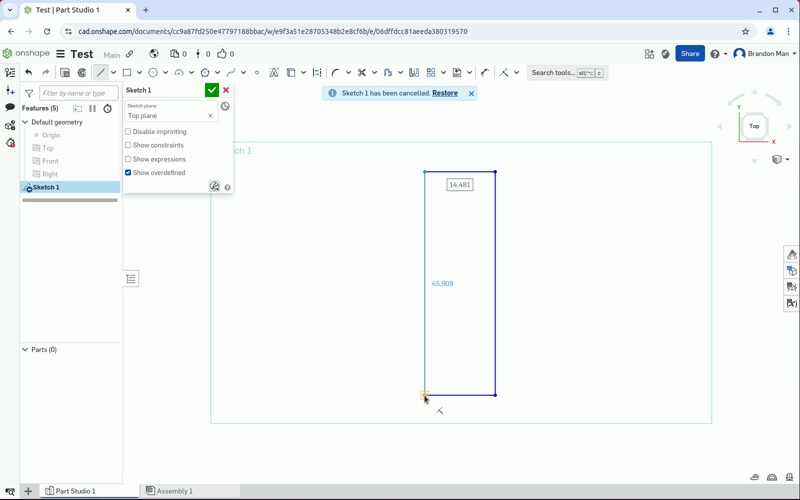
key(l)
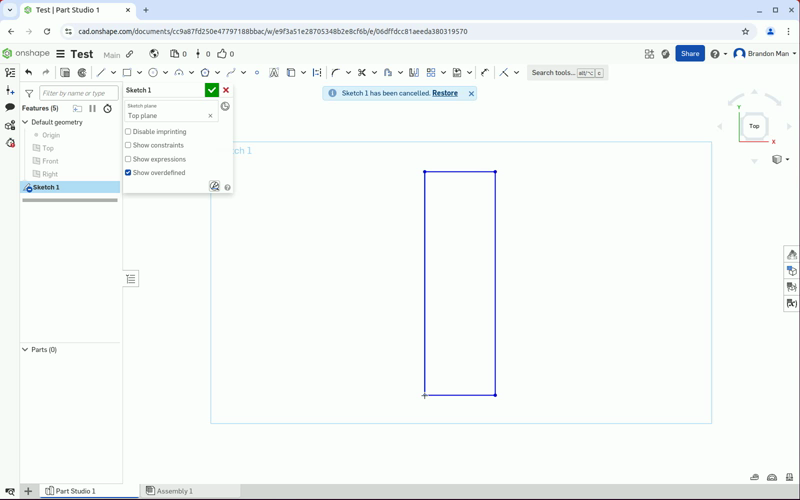
key_down(shift)
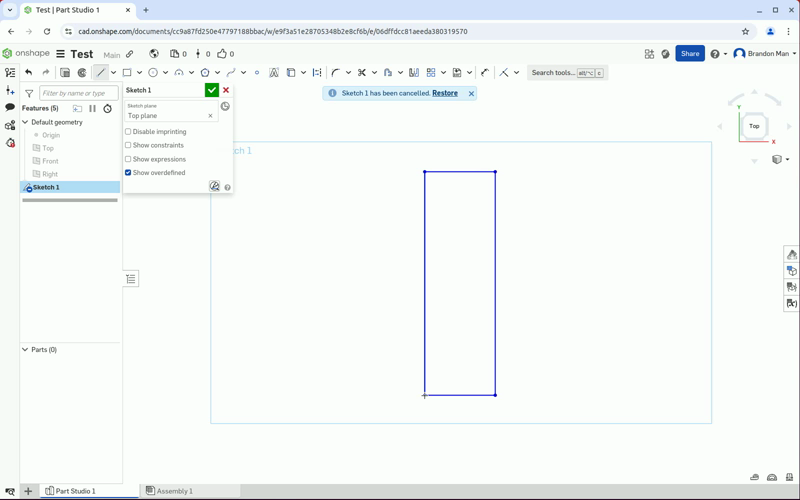
mouse_move(457, 376)
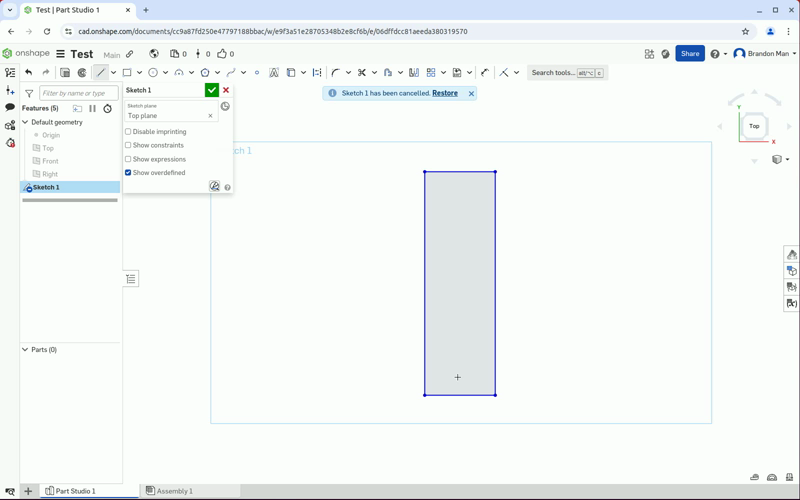
click(457, 376)
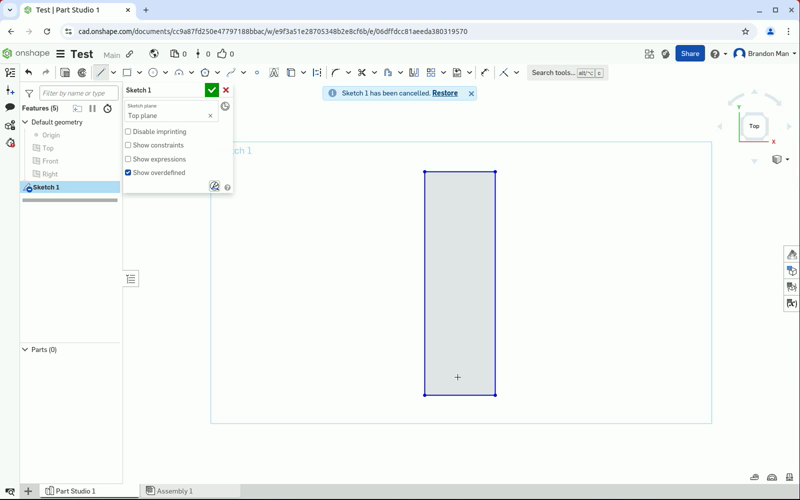
key_up(shift)
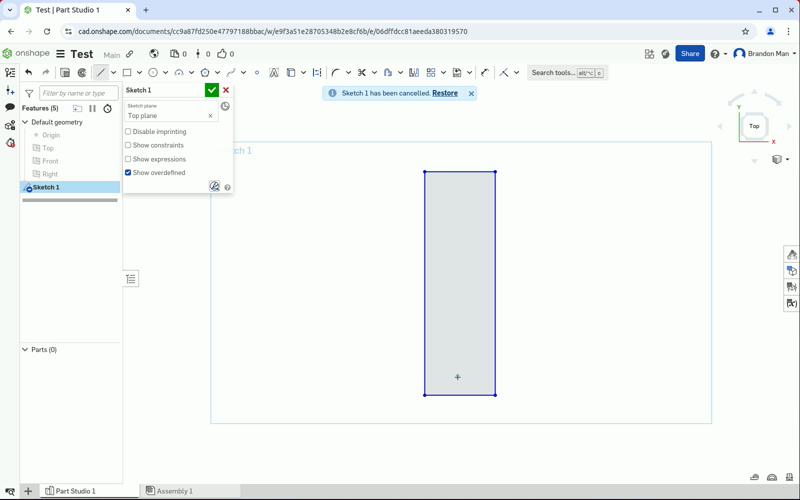
key_down(shift)
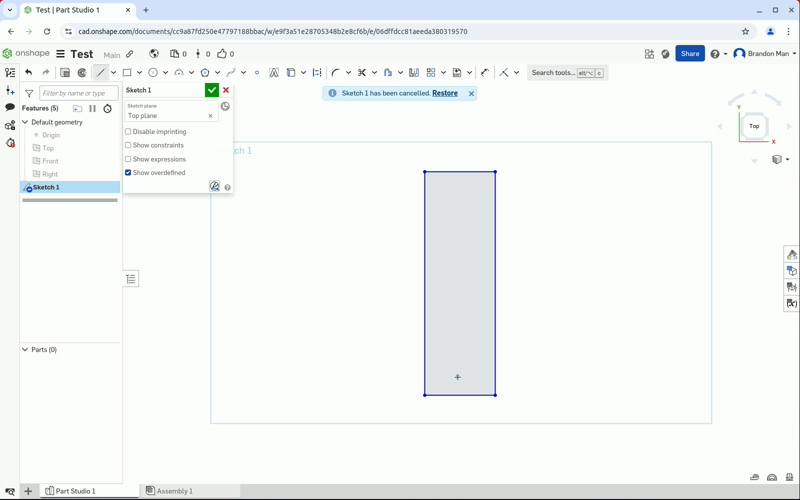
mouse_move(487, 376)
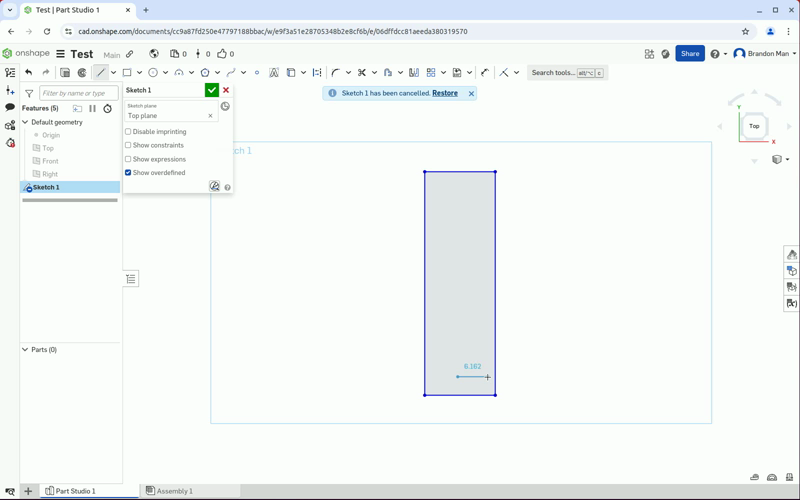
mouse_move(464, 376)
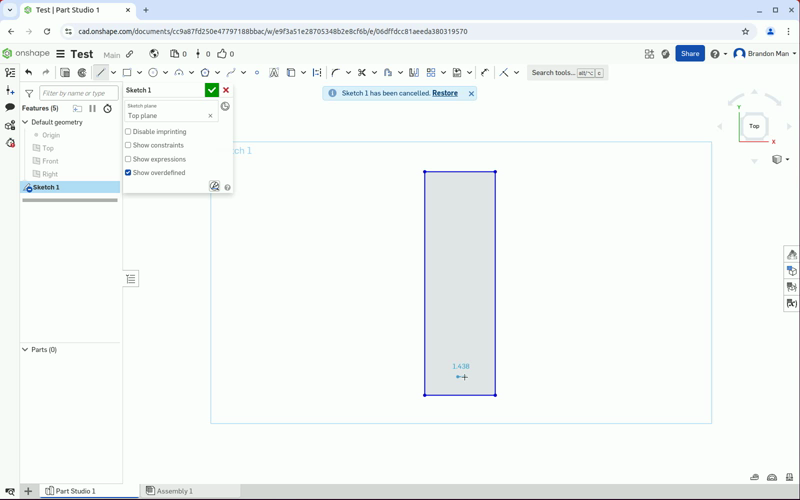
scroll(6)
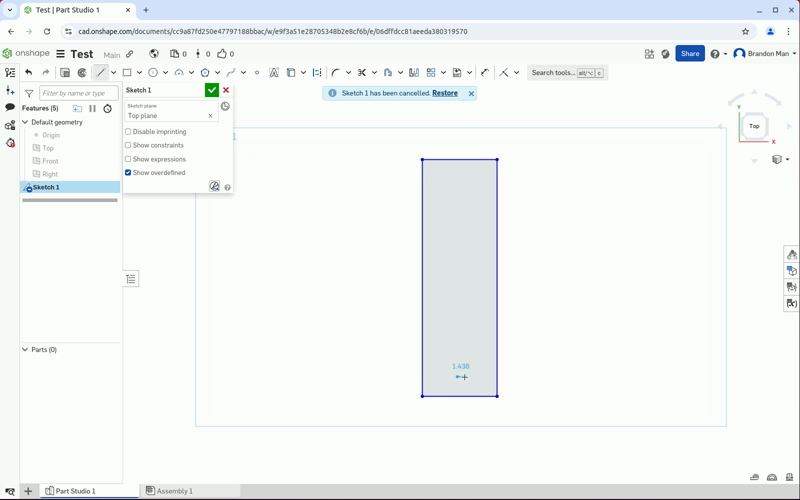
scroll(6)
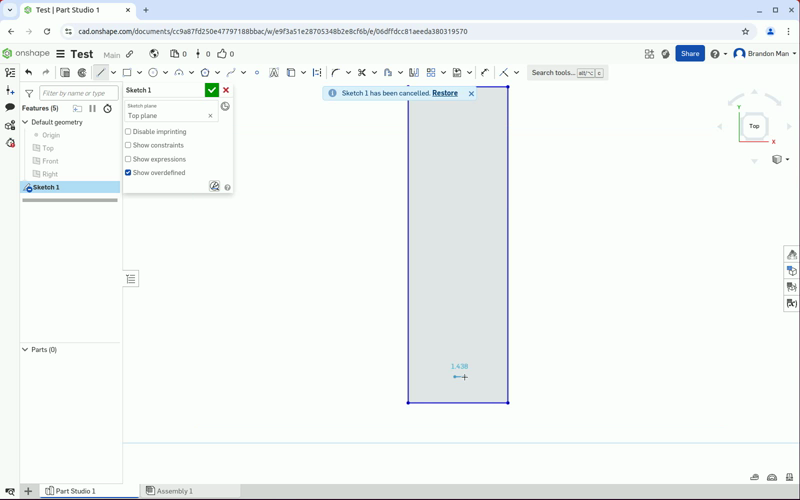
scroll(6)
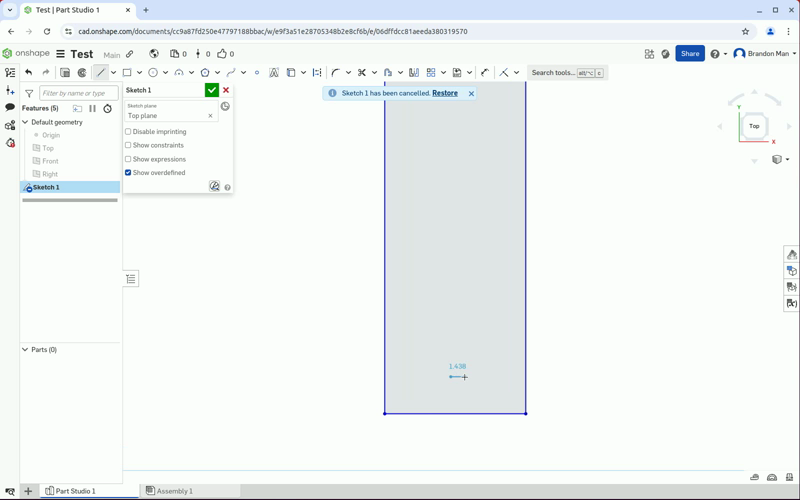
scroll(6)
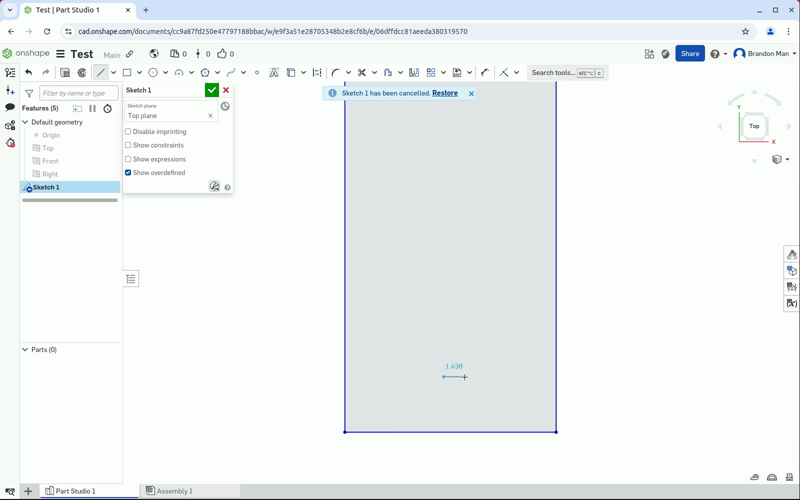
scroll(6)
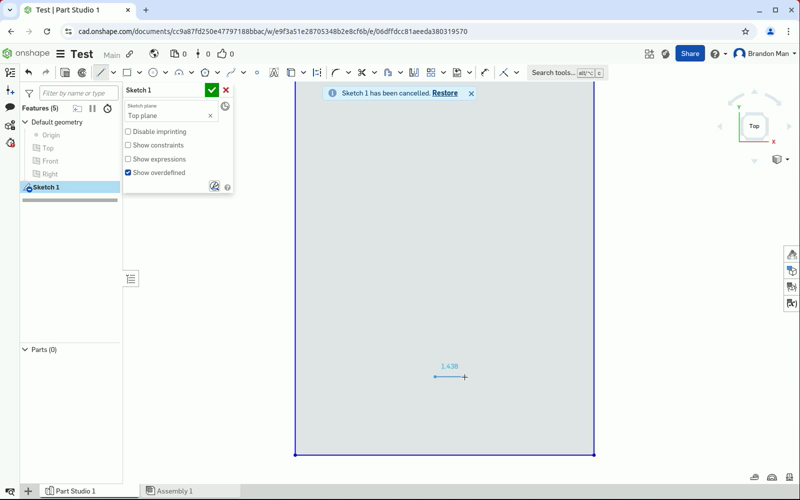
scroll(6)
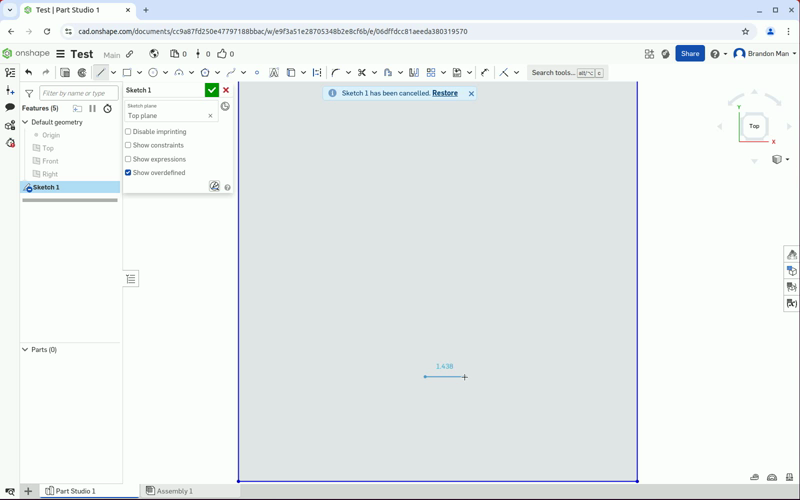
scroll(6)
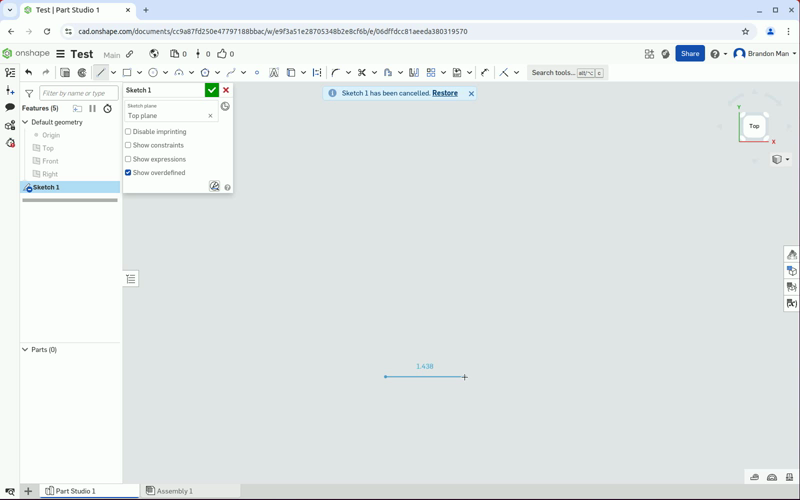
click(464, 376)
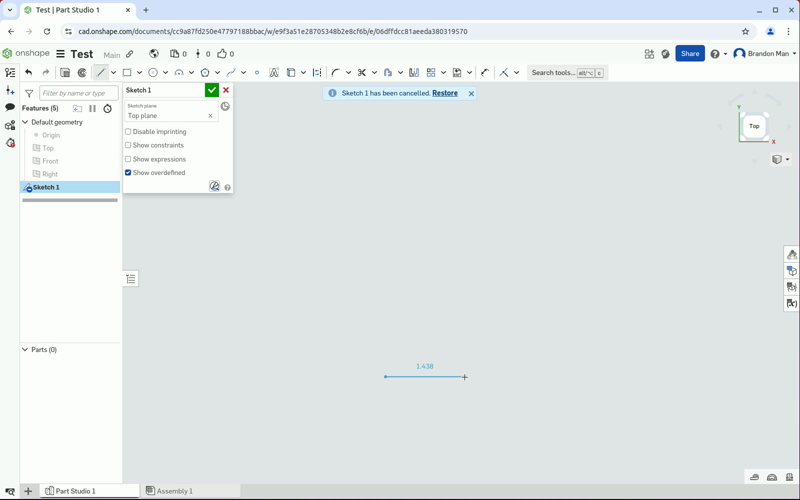
scroll(-6)
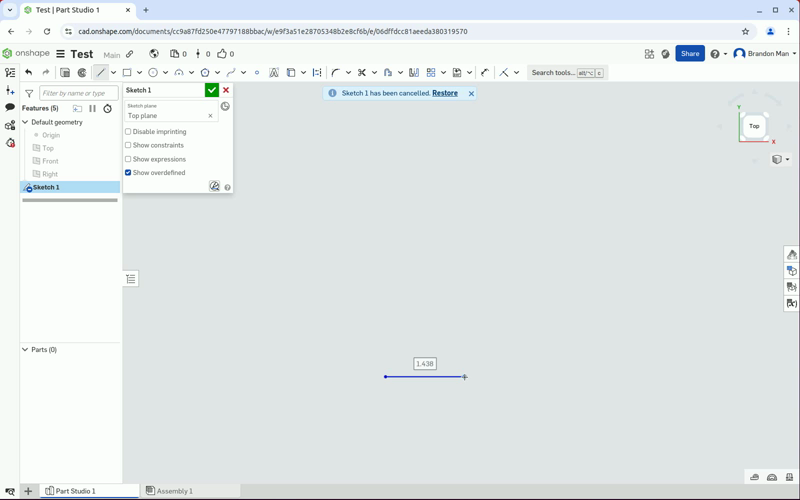
scroll(-6)
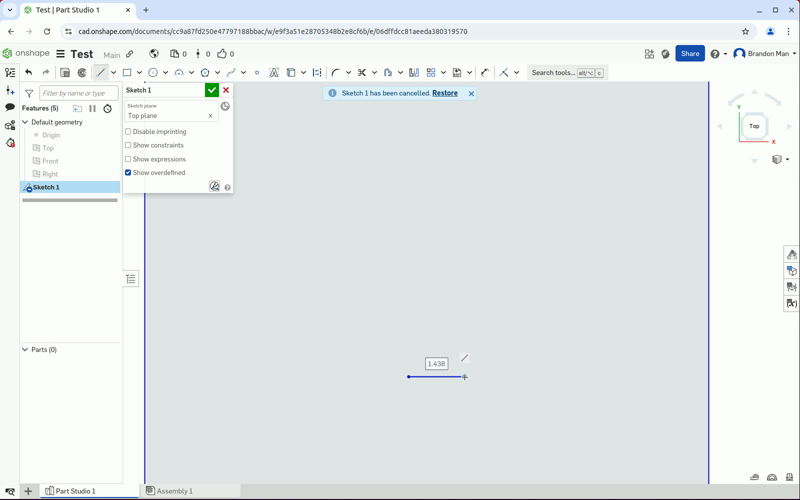
scroll(-6)
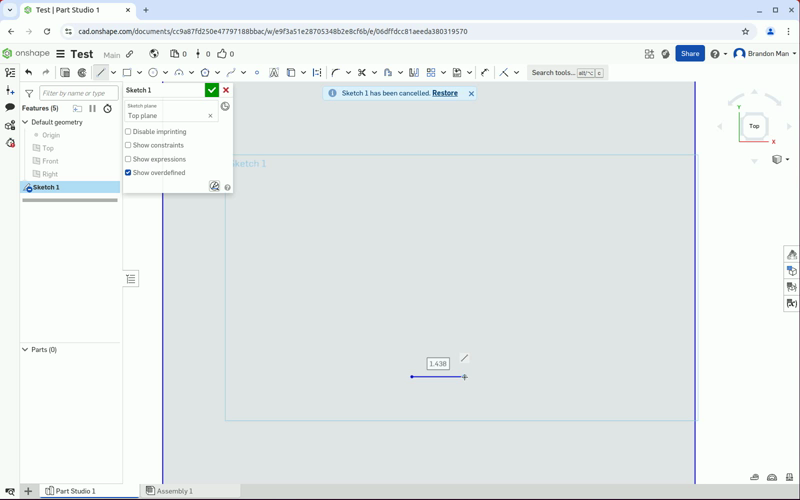
scroll(-6)
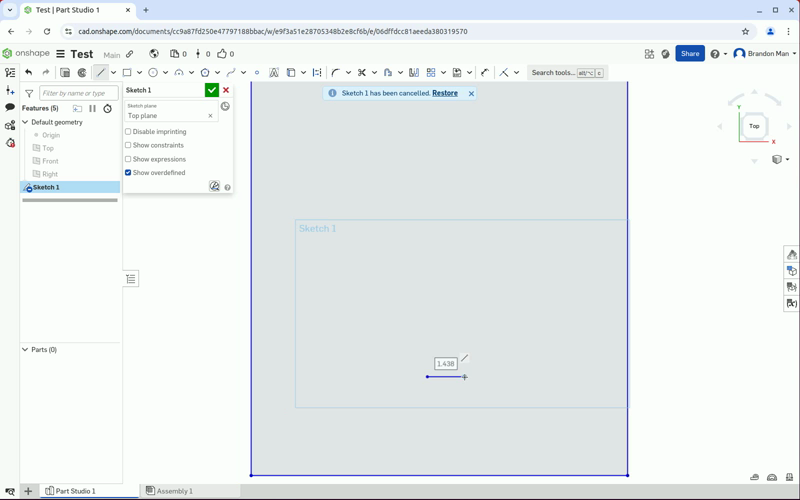
scroll(-6)
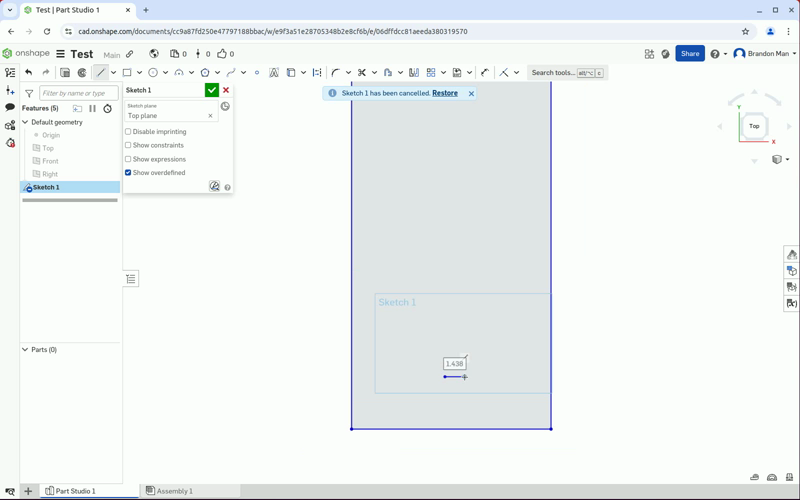
scroll(-6)
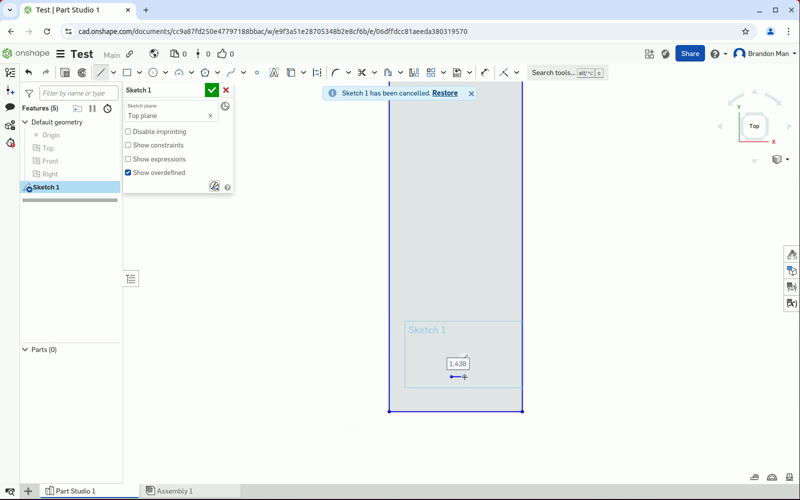
scroll(-6)
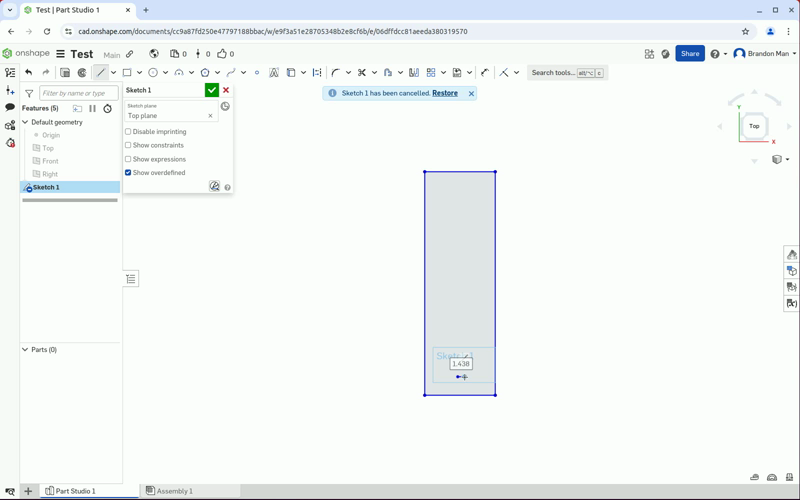
key_up(shift)
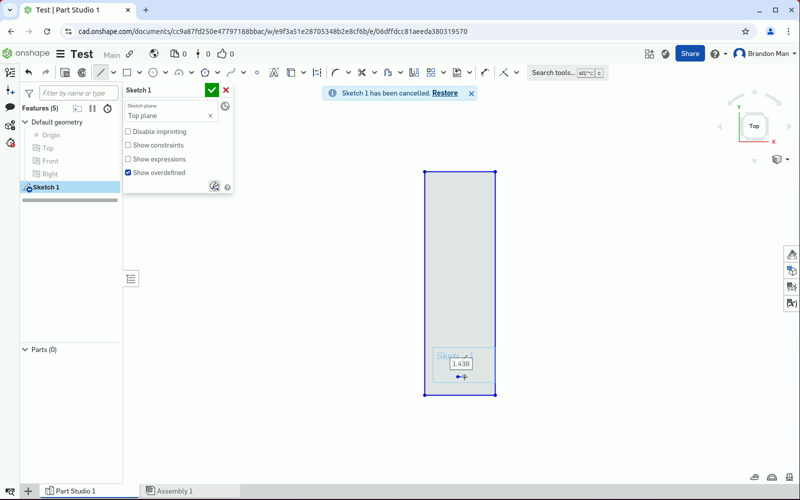
key_down(shift)
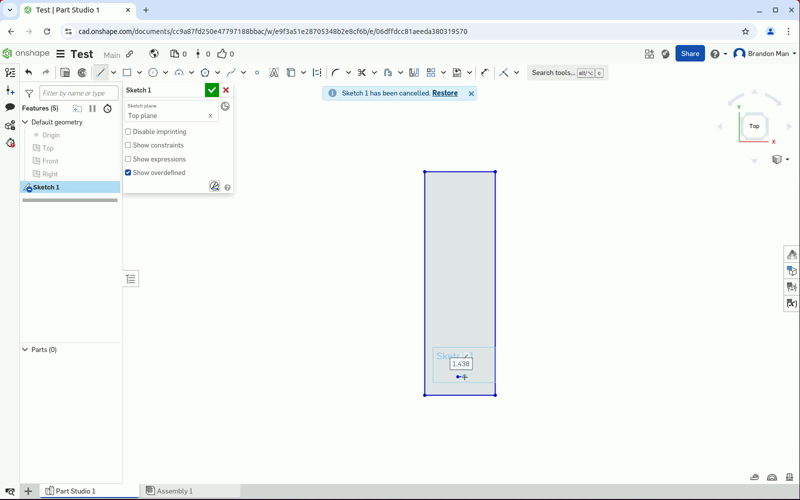
mouse_move(464, 190)
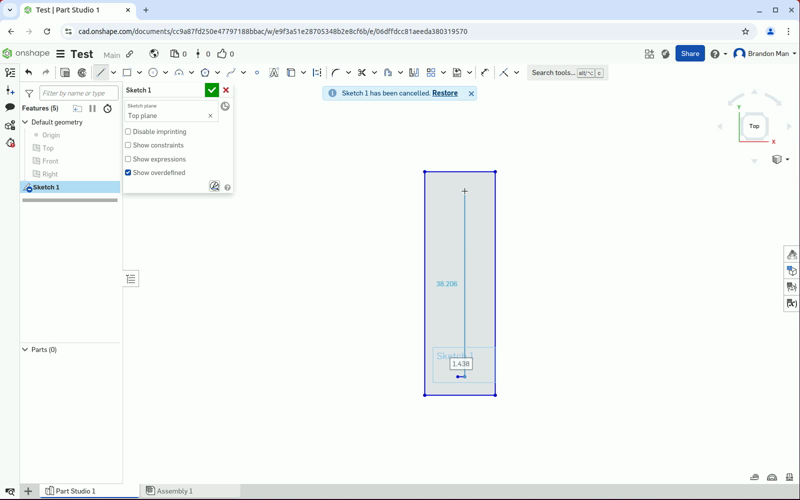
click(464, 190)
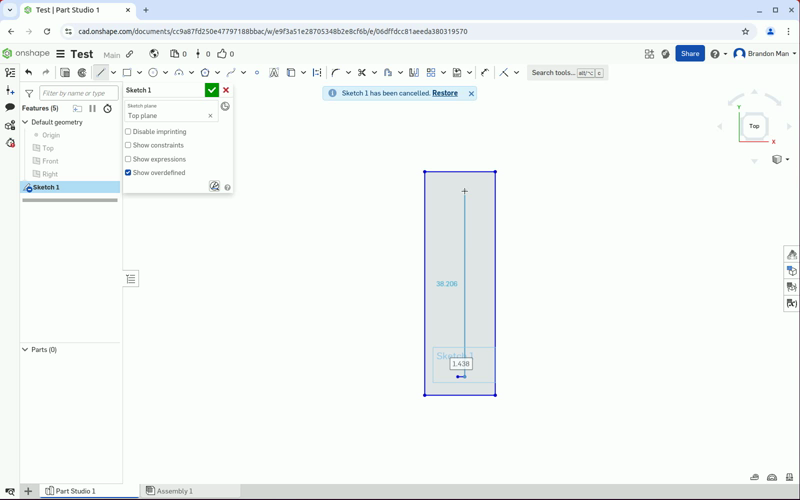
key_up(shift)
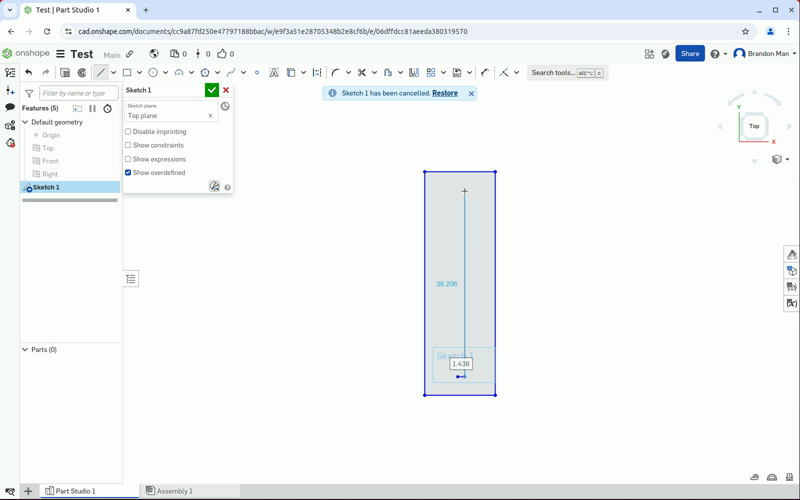
key_down(shift)
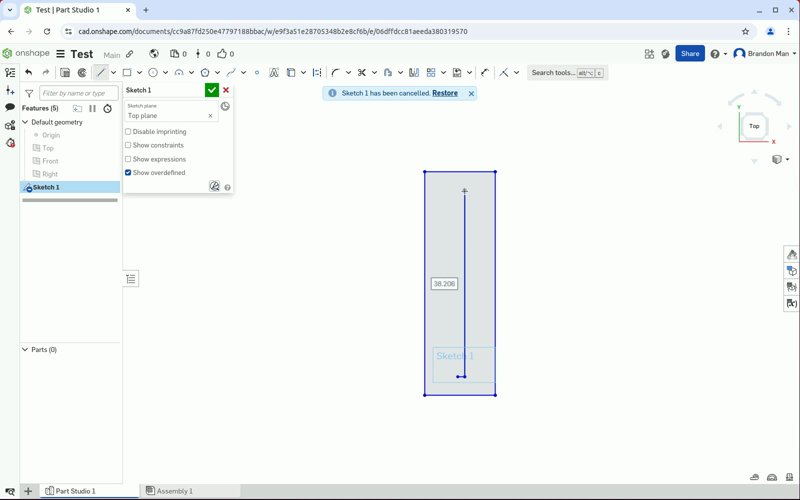
mouse_move(494, 190)
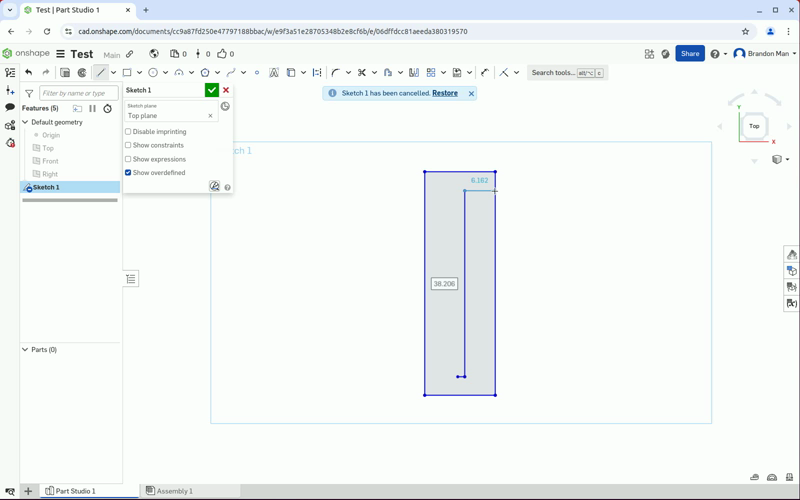
mouse_move(457, 190)
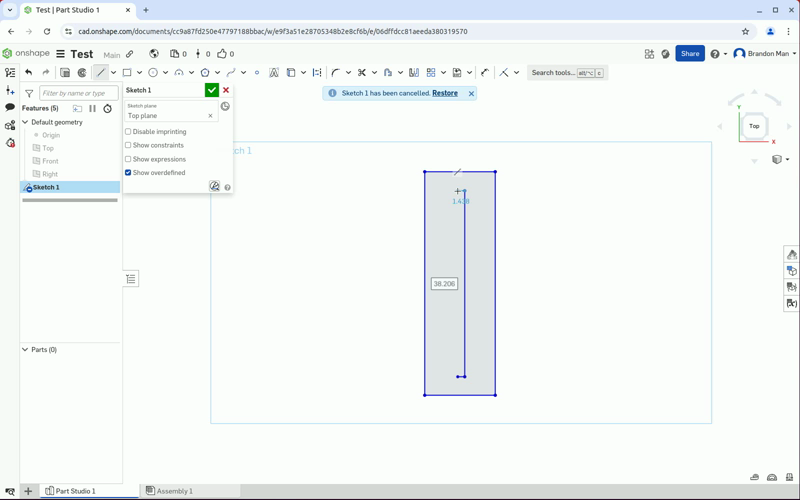
scroll(6)
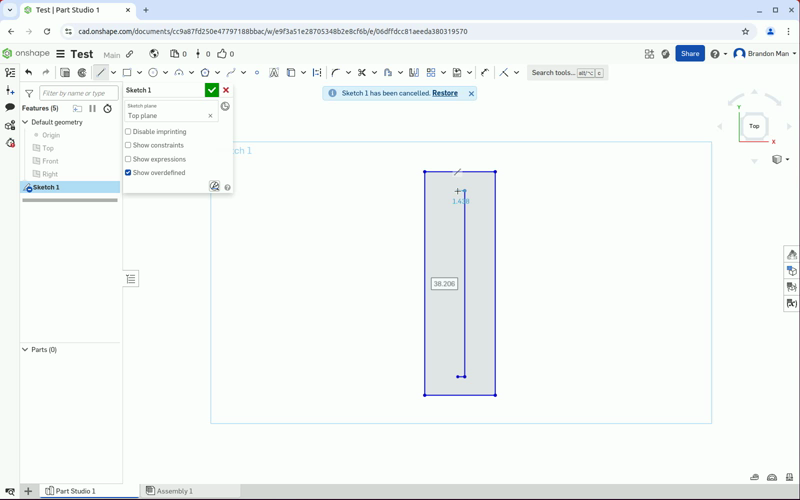
scroll(6)
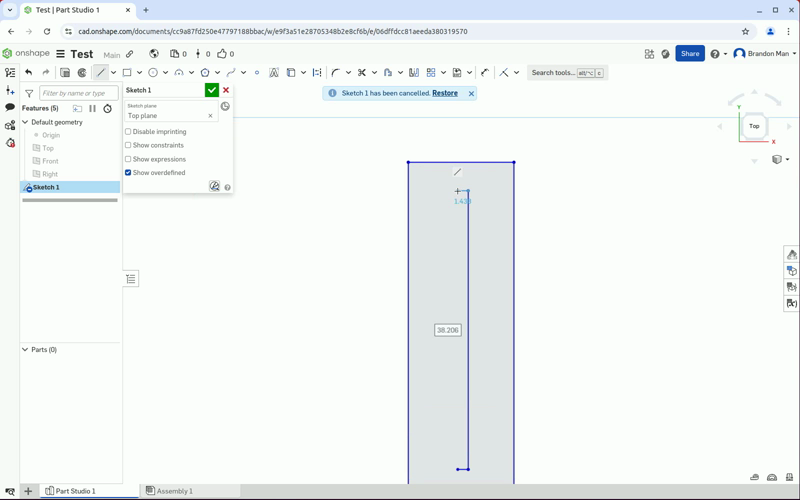
scroll(6)
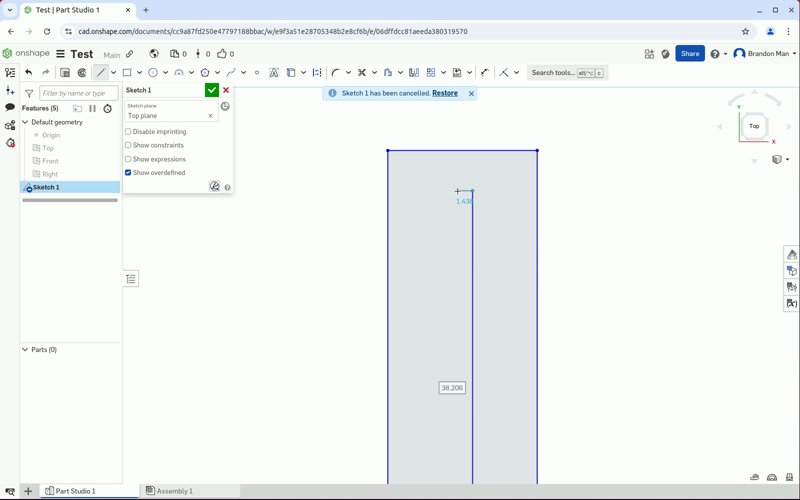
scroll(6)
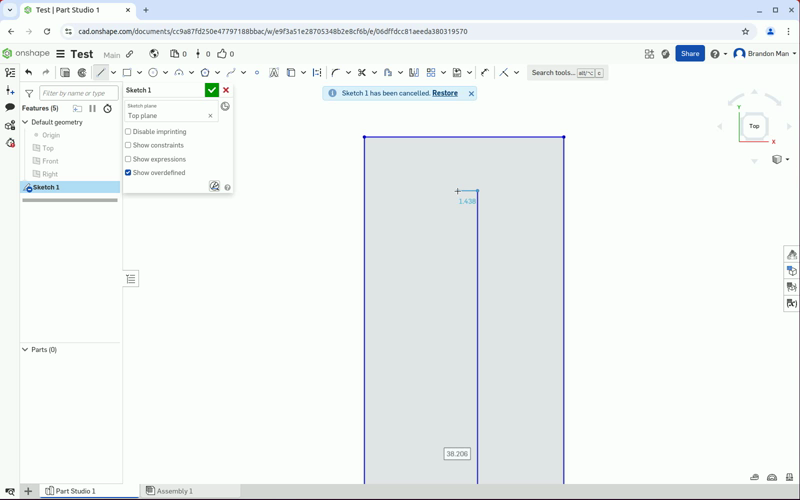
scroll(6)
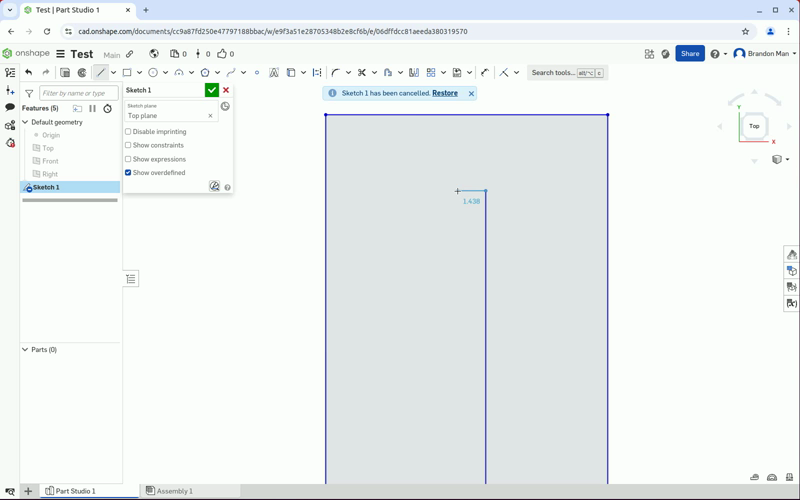
scroll(6)
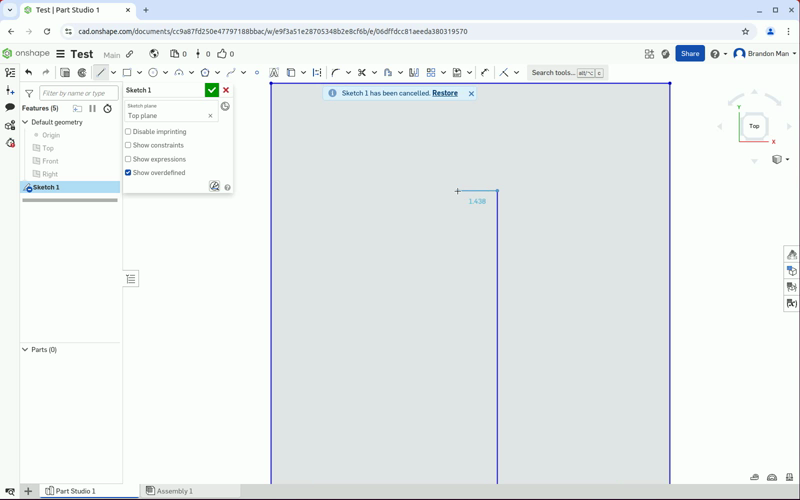
scroll(6)
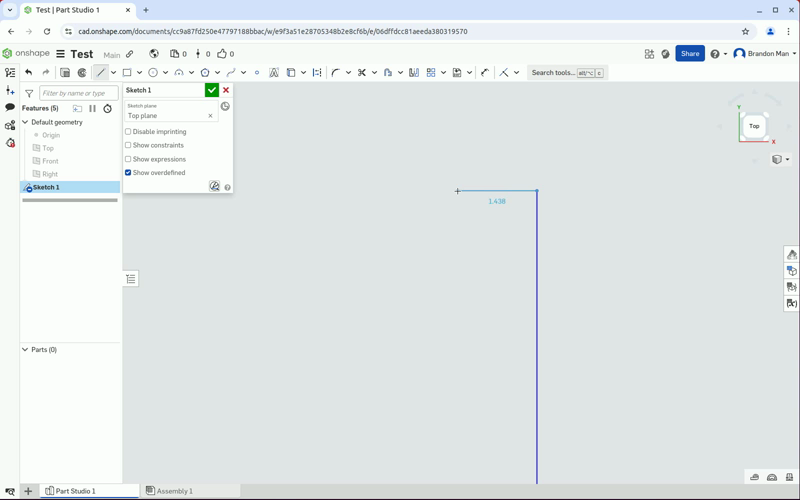
click(457, 190)
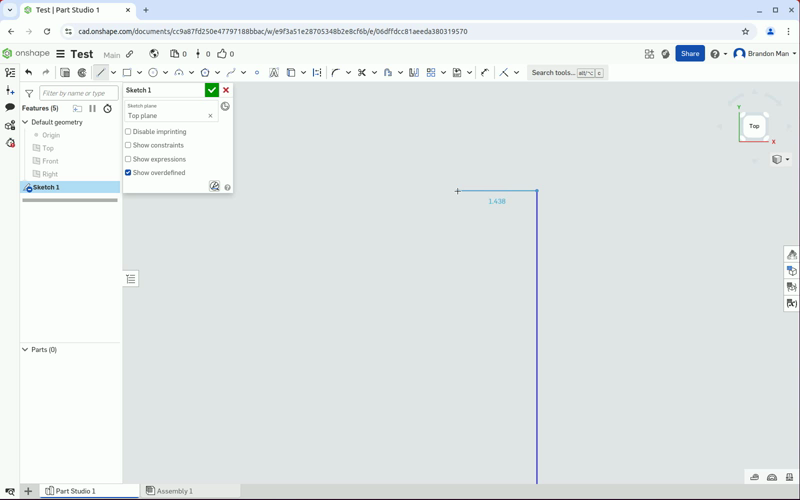
scroll(-6)
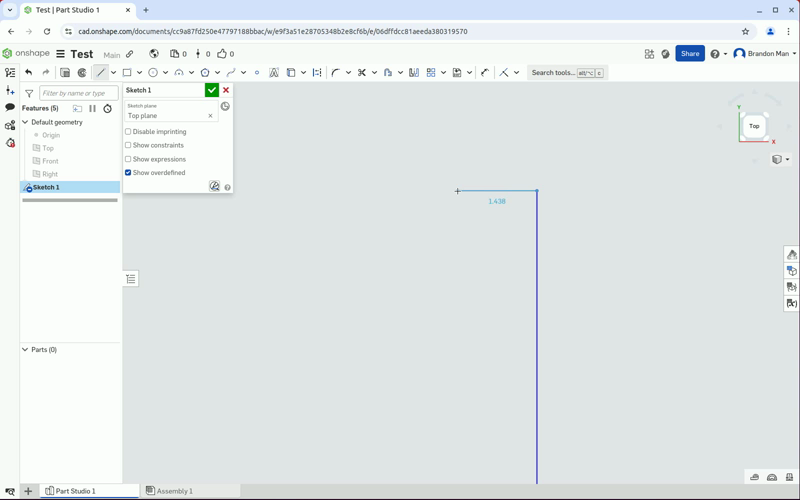
scroll(-6)
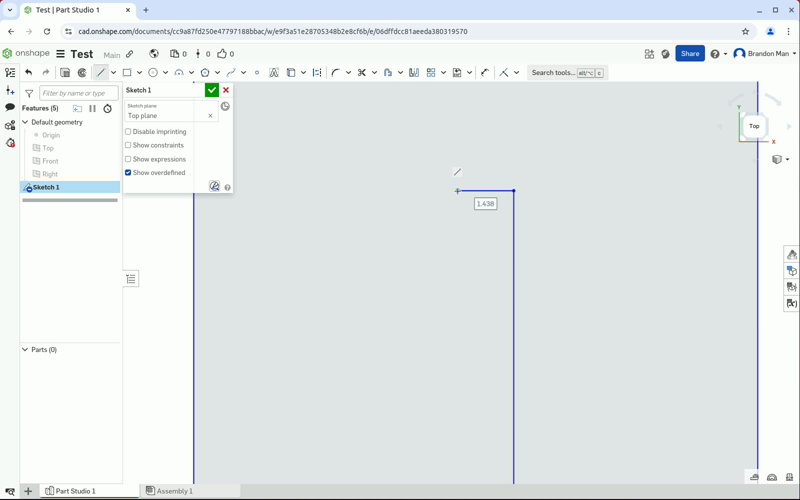
scroll(-6)
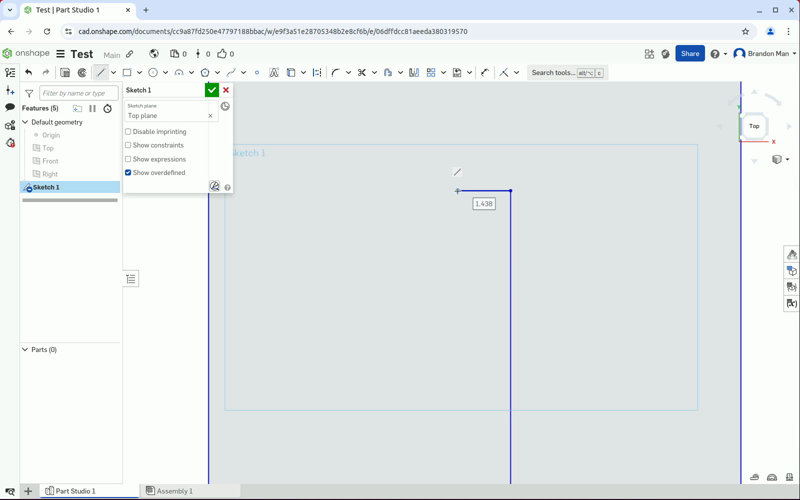
scroll(-6)
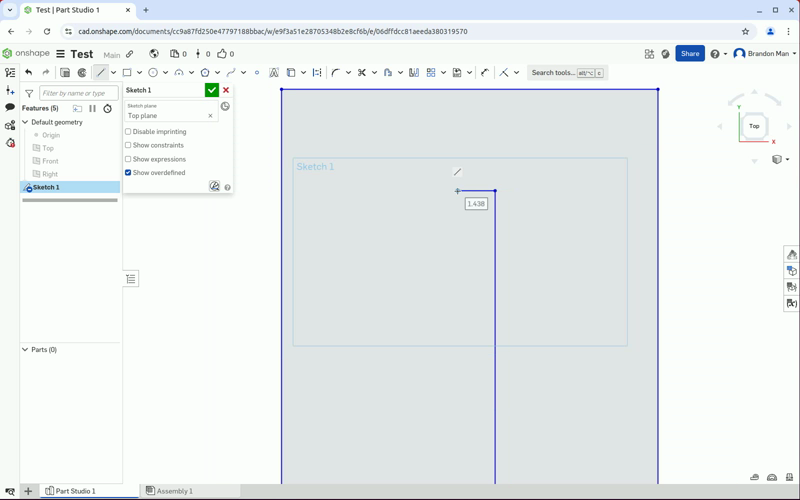
scroll(-6)
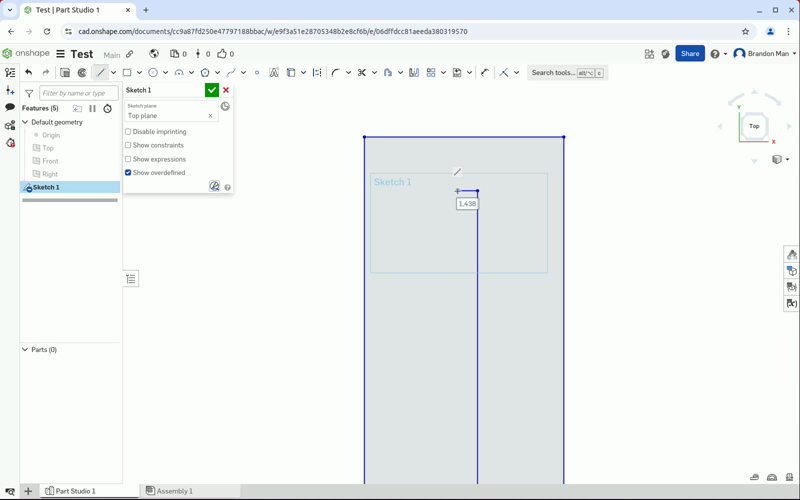
scroll(-6)
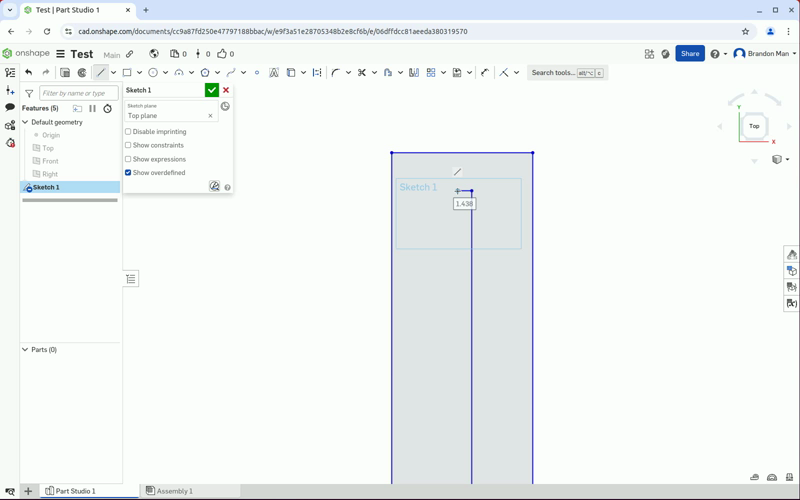
scroll(-6)
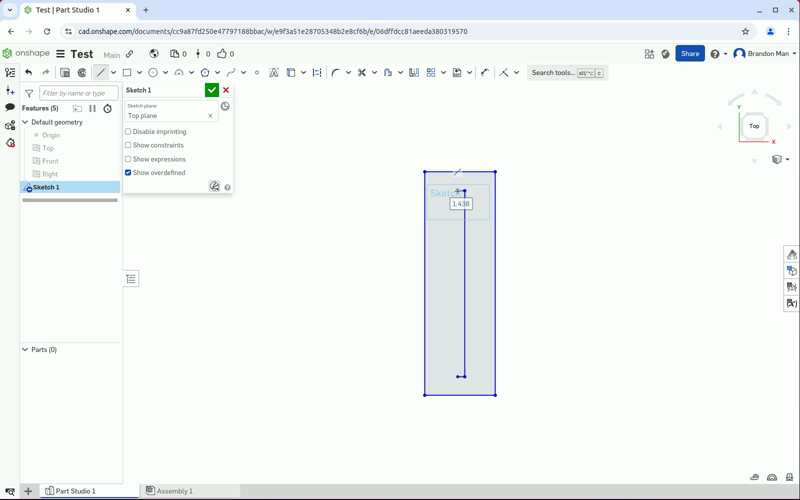
key_up(shift)
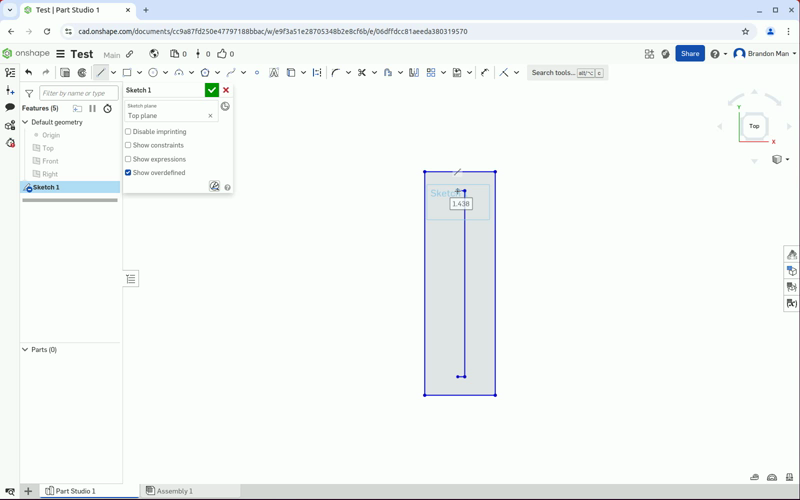
key_down(shift)
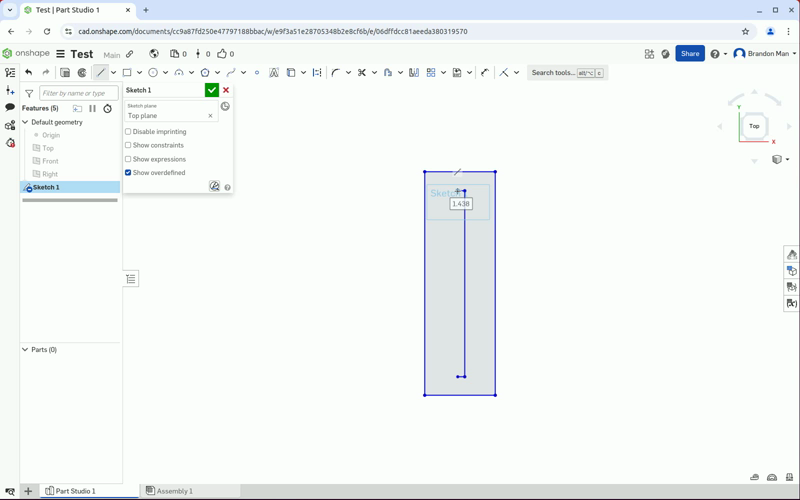
mouse_move(457, 376)
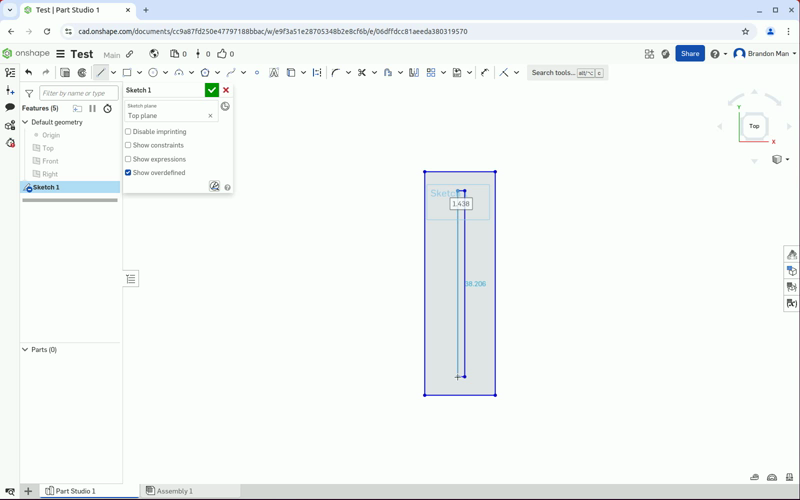
key_up(shift)
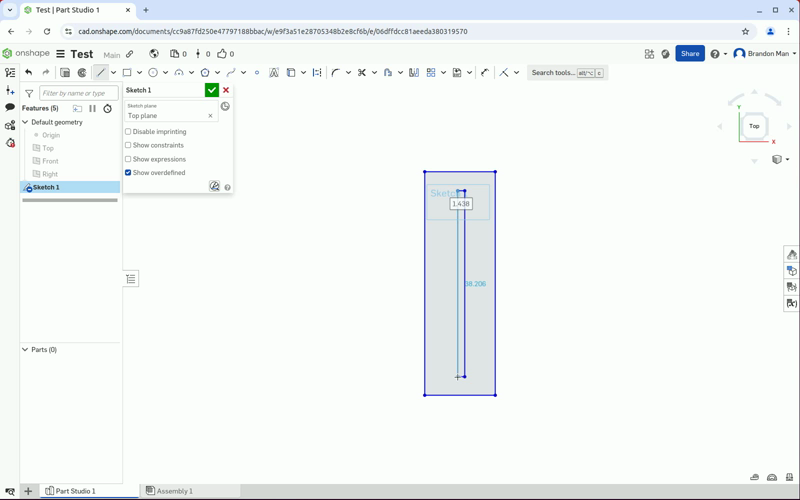
click(457, 376)
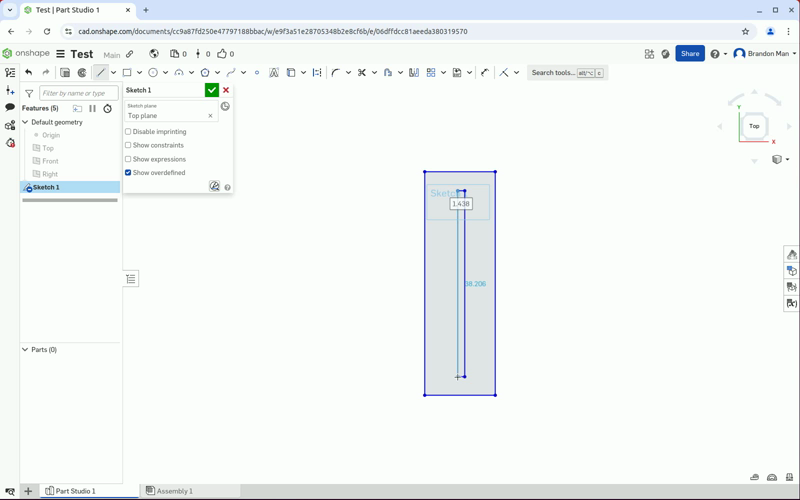
key(esc)
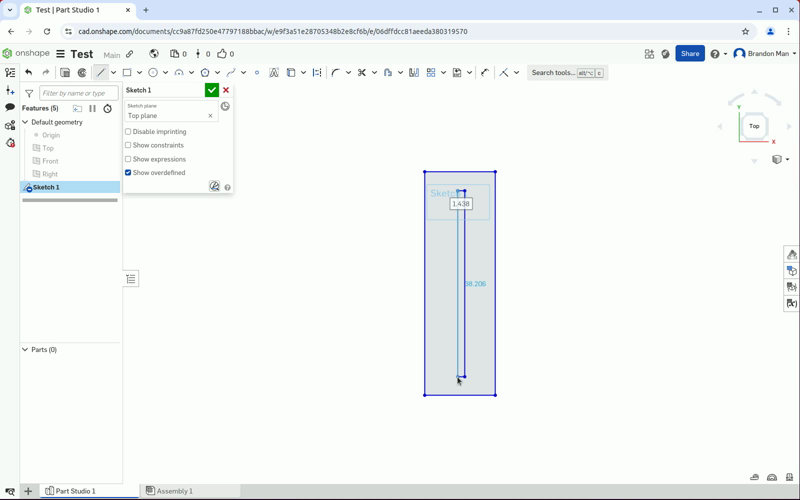
mouse_move(446, 380)
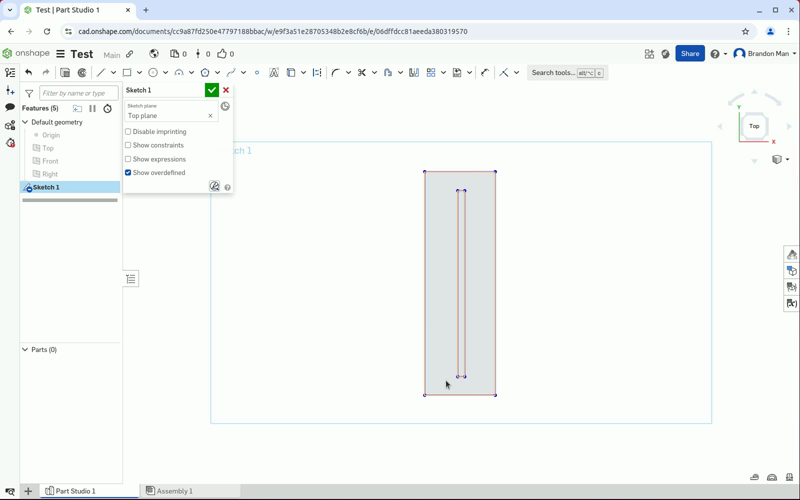
click(446, 380)
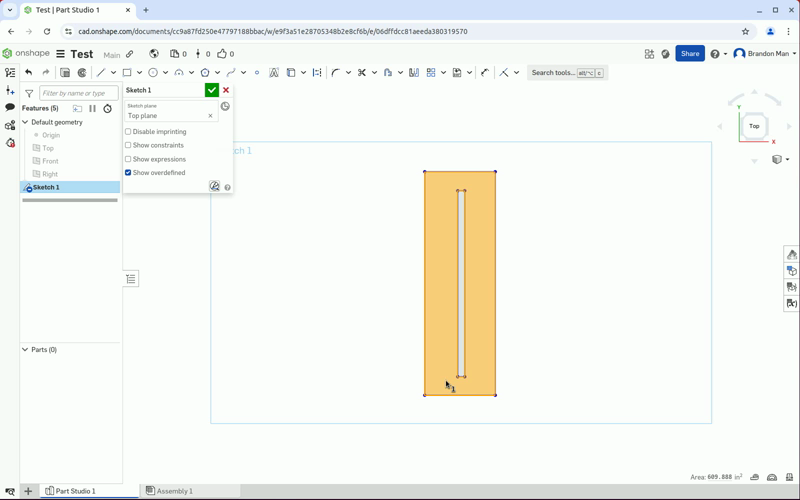
mouse_move(73, 352)
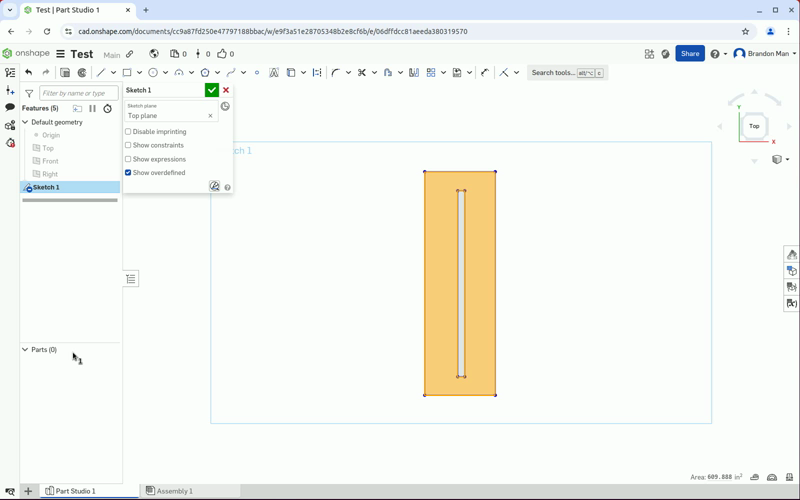
key(shift+y)
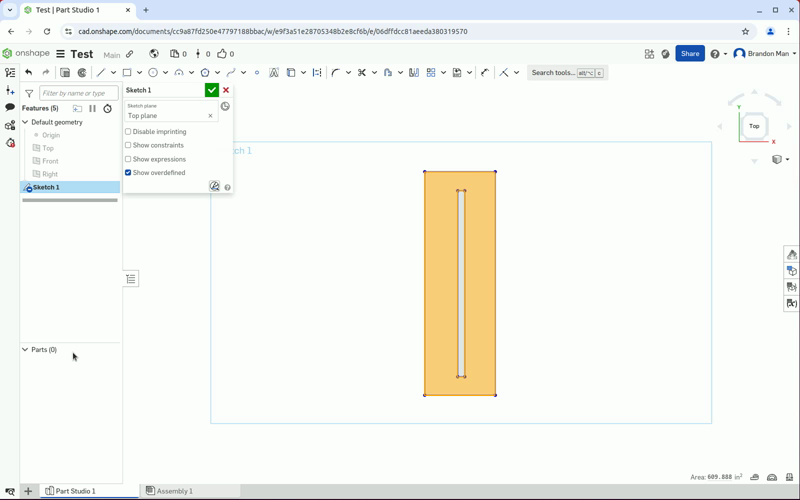
key(shift+e)
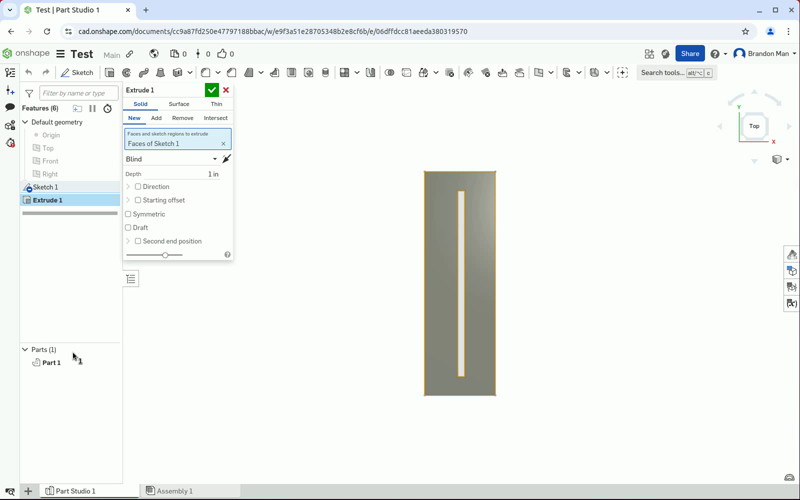
mouse_move(143, 106)
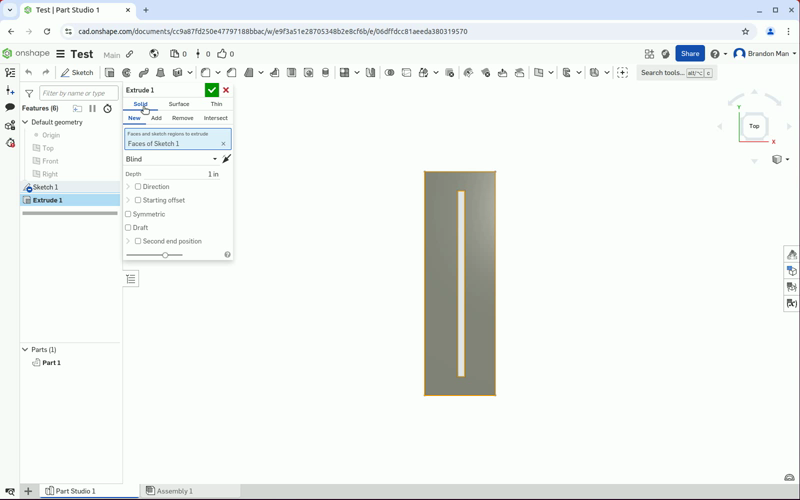
click(143, 106)
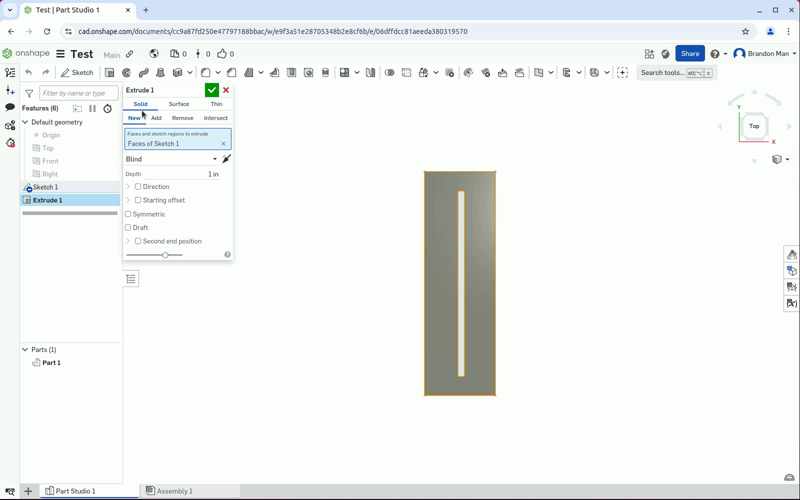
mouse_move(137, 120)
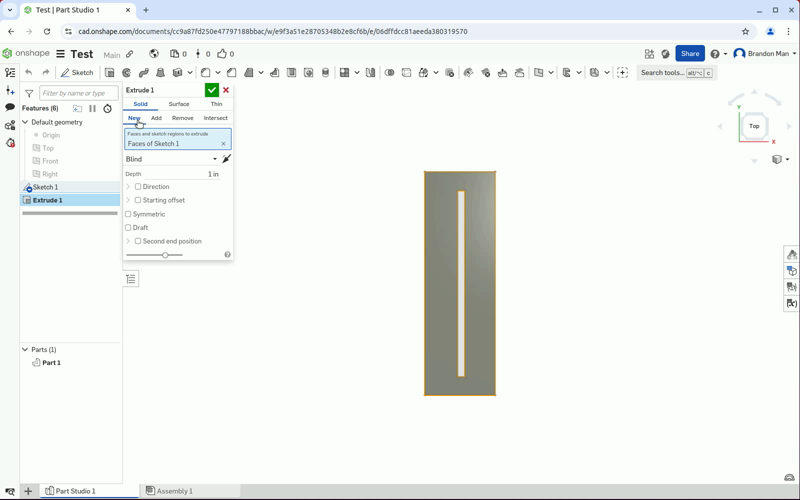
click(137, 120)
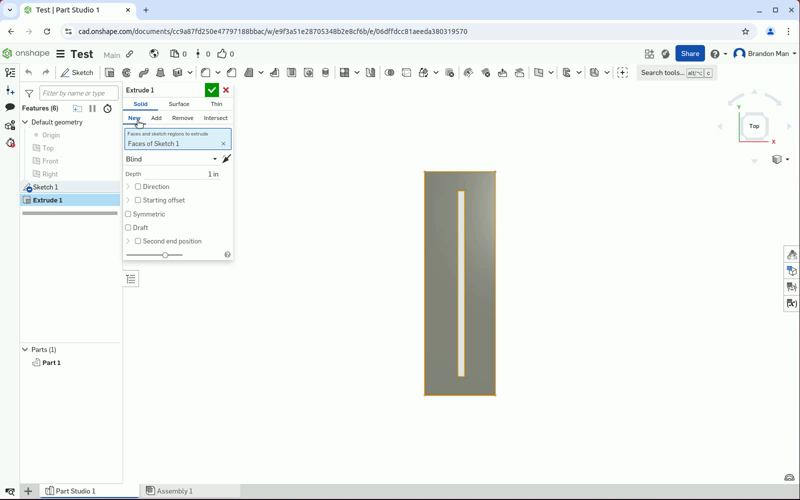
key(tab, 4)
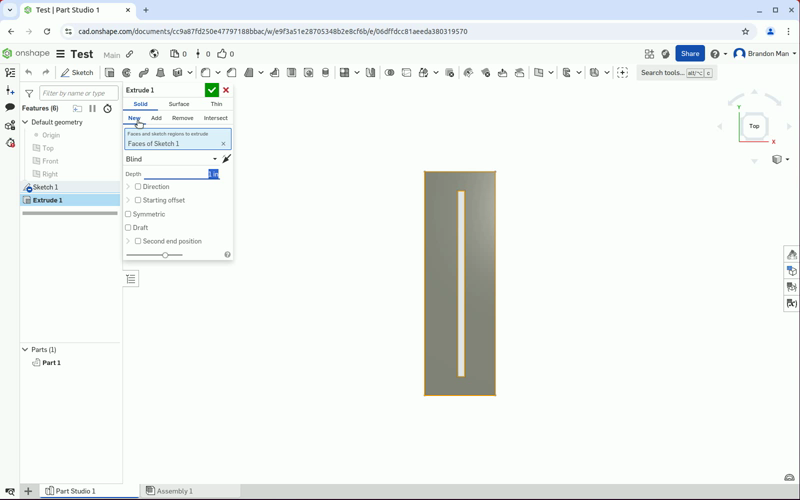
text(0.722)
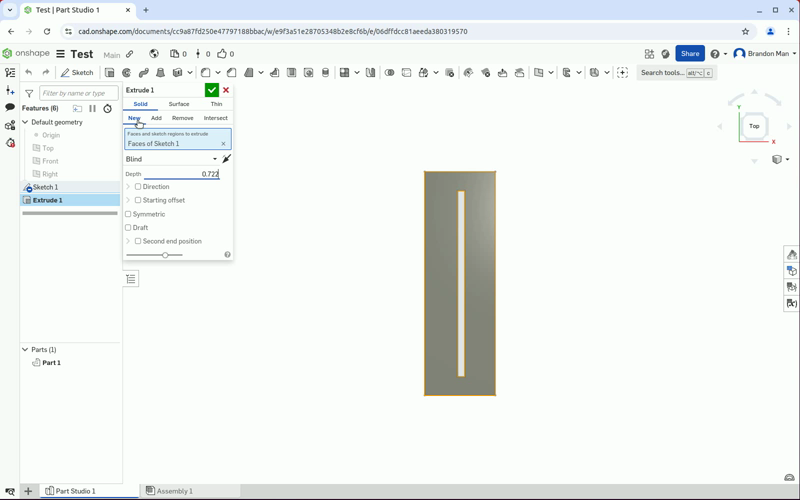
key(enter)
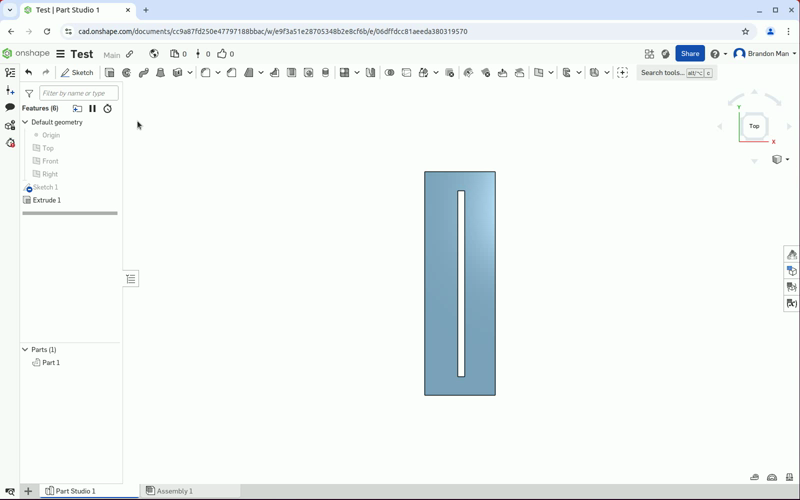
key(shift+h)
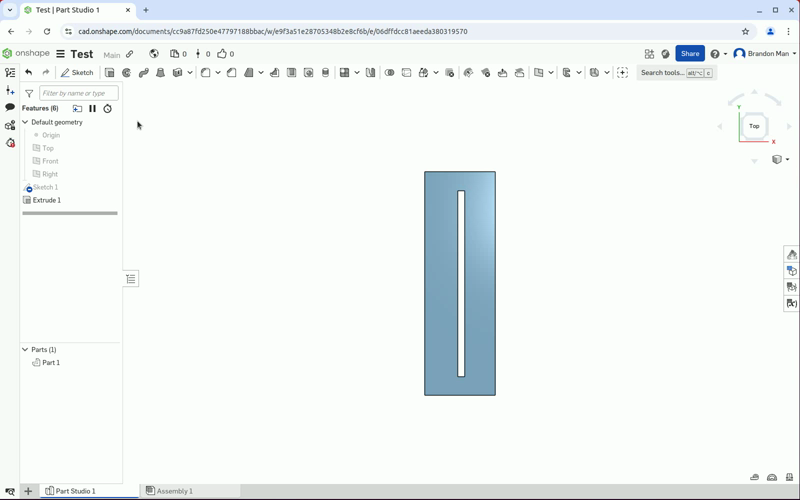
key(shift+h)
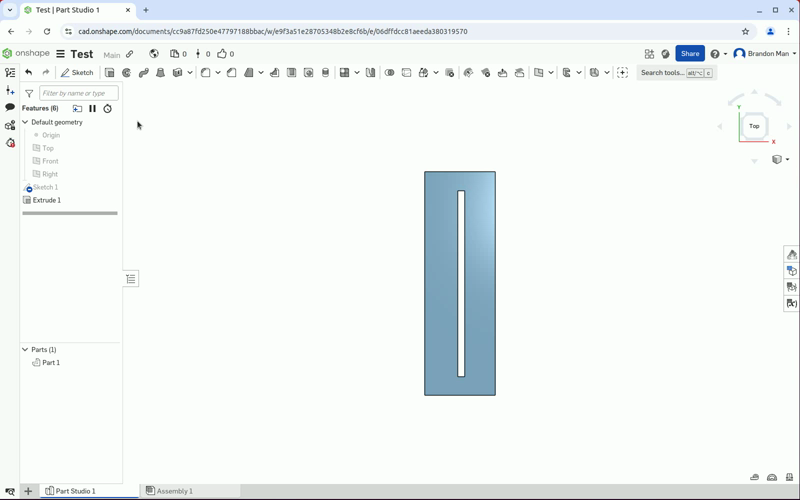
mouse_move(73, 189)
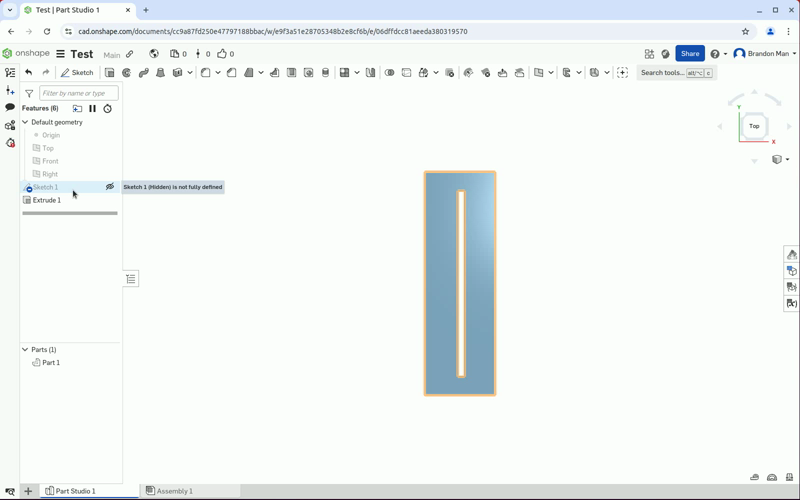
click(73, 189)
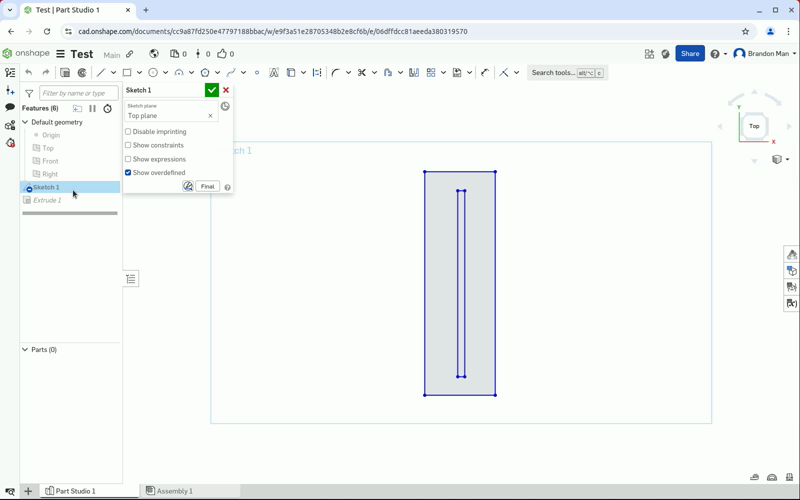
mouse_move(229, 92)
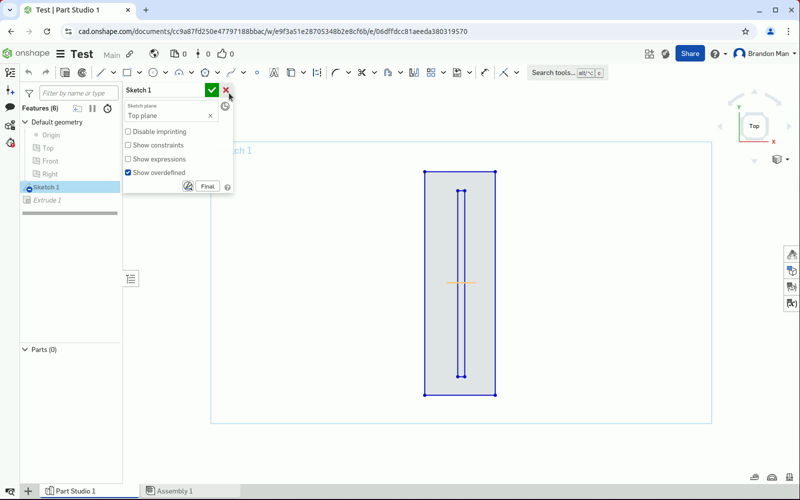
click(229, 92)
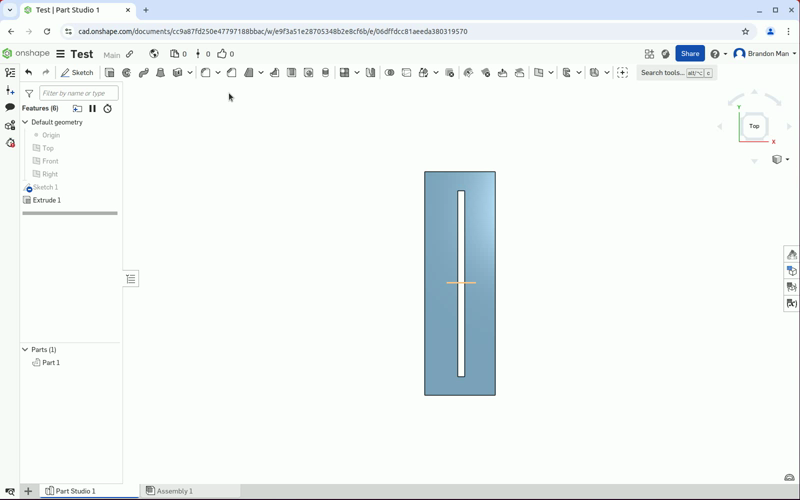
mouse_move(541, 75)
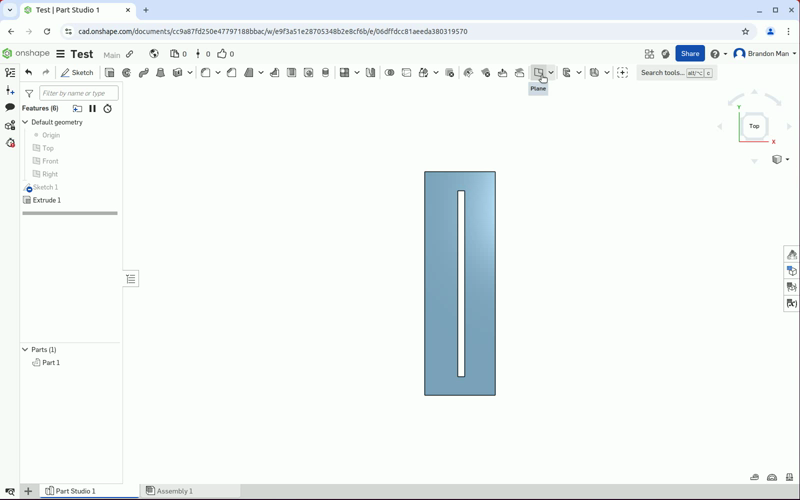
click(541, 75)
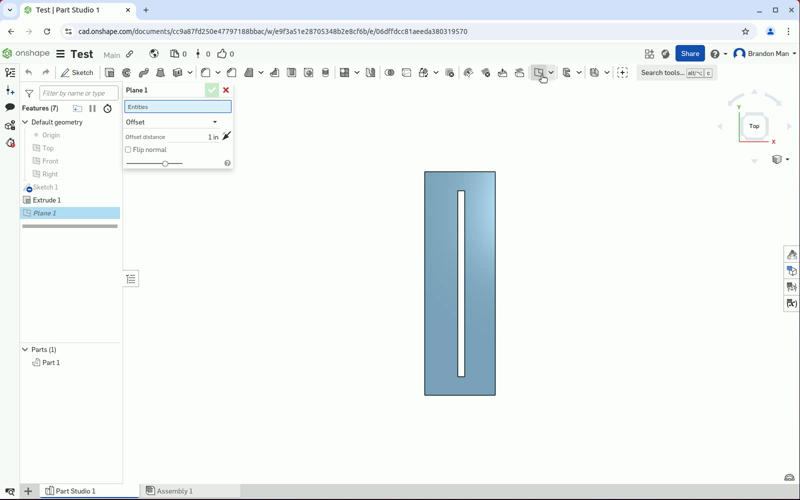
mouse_move(73, 150)
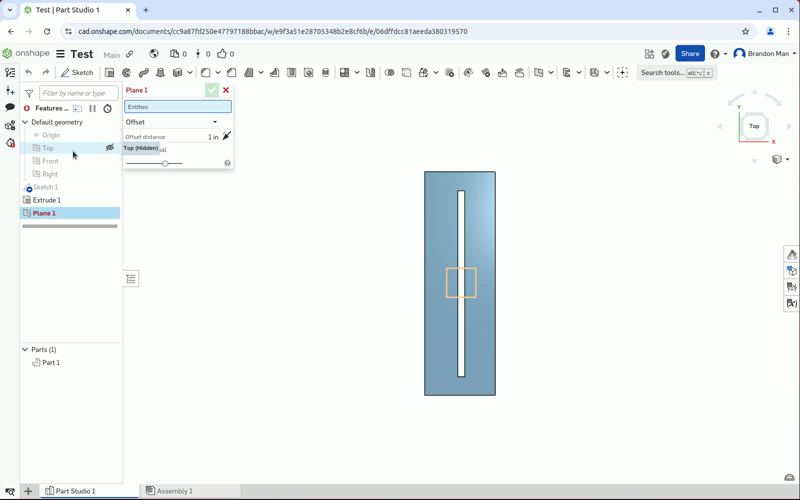
click(73, 150)
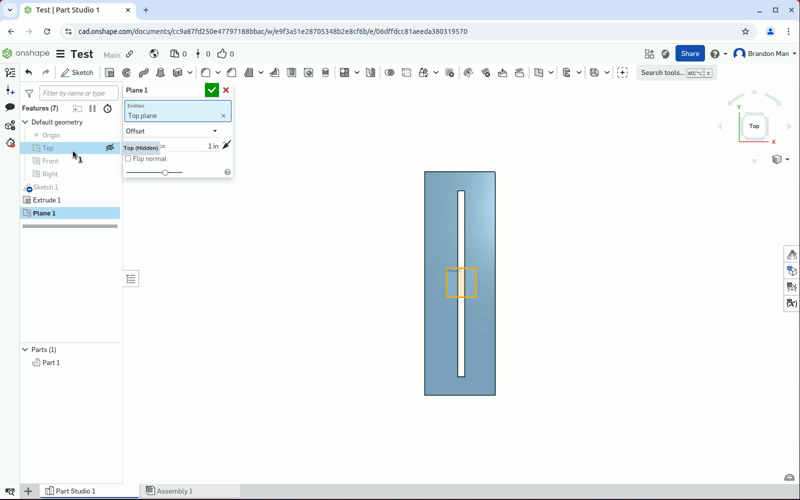
key(tab, 2)
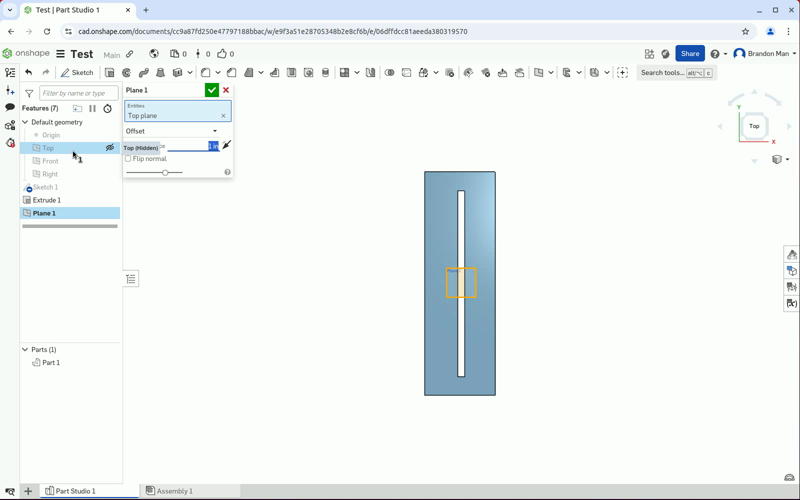
text(0.709)
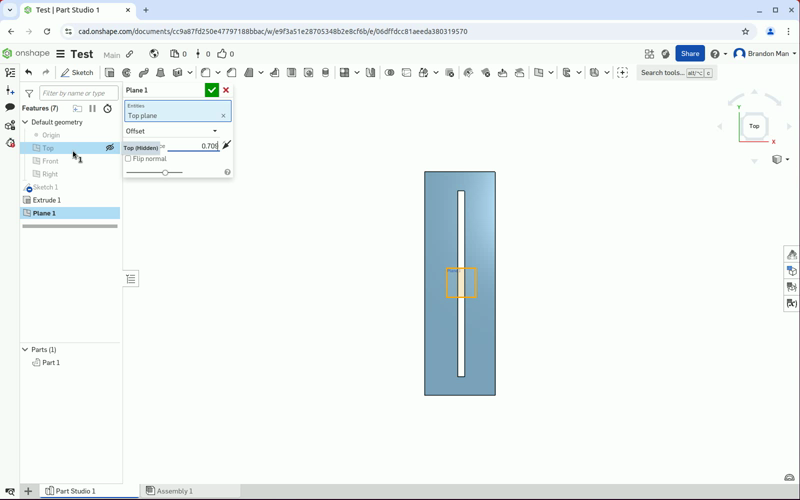
key(enter, 2)
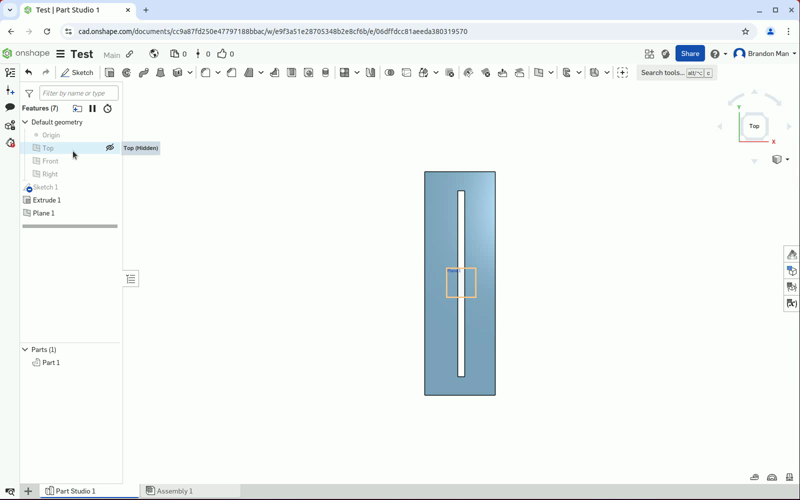
key(shift+s)
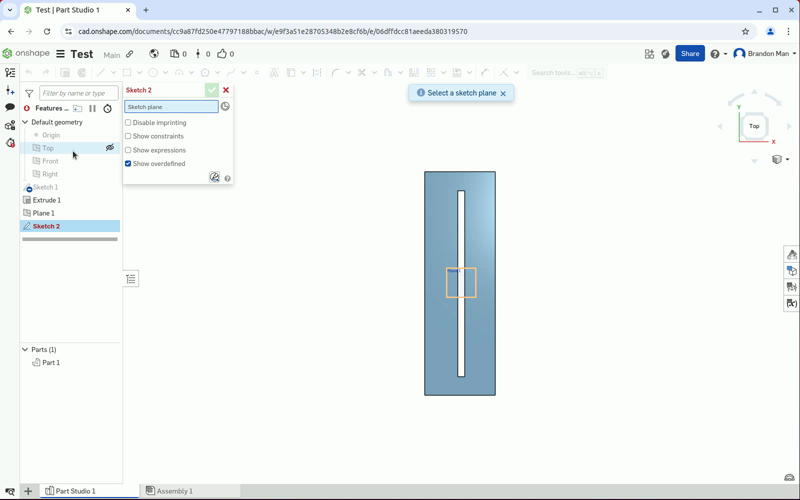
mouse_move(73, 215)
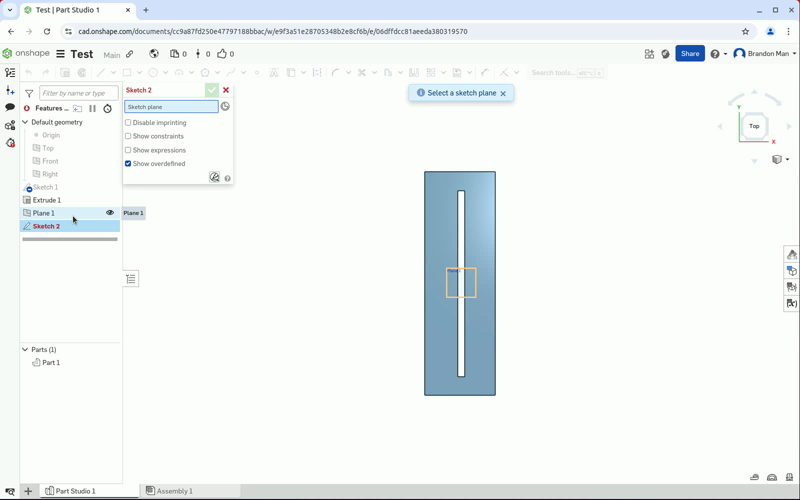
click(73, 215)
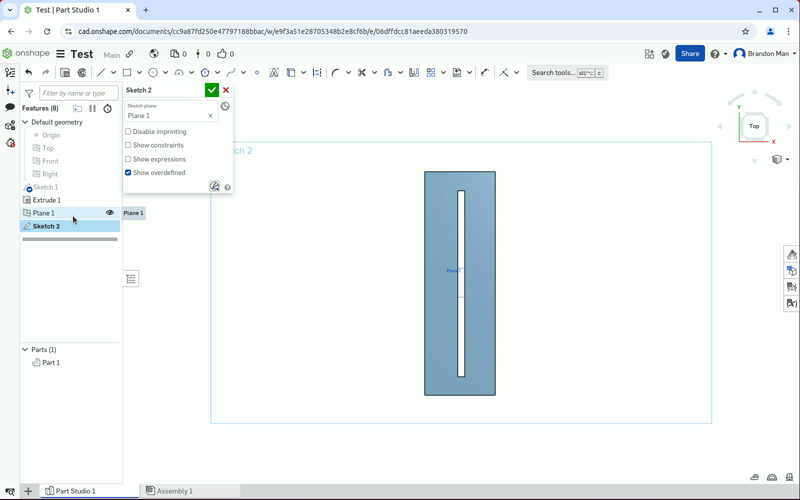
mouse_move(73, 352)
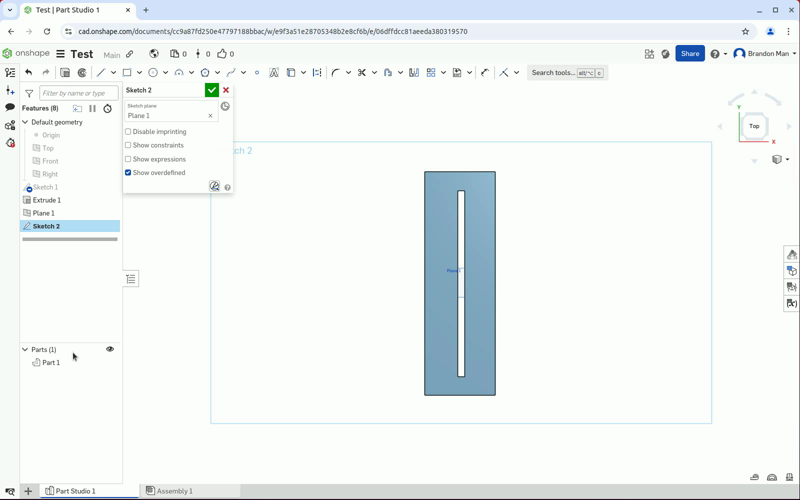
key(y)
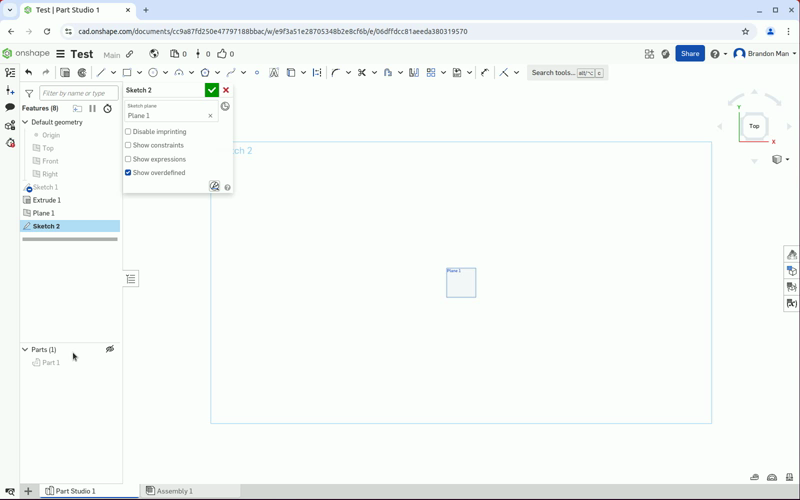
key(l)
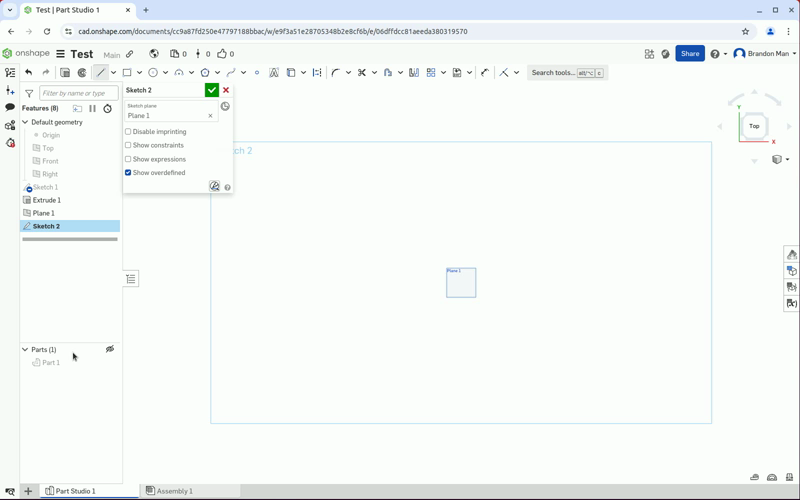
key_down(shift)
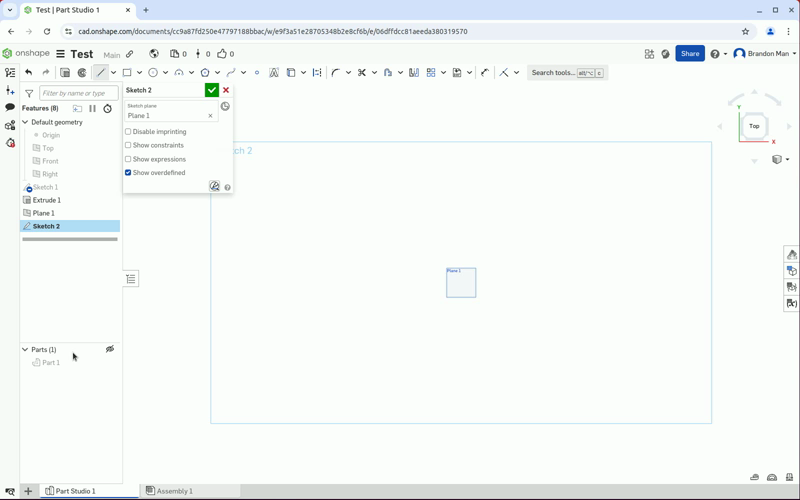
mouse_move(424, 395)
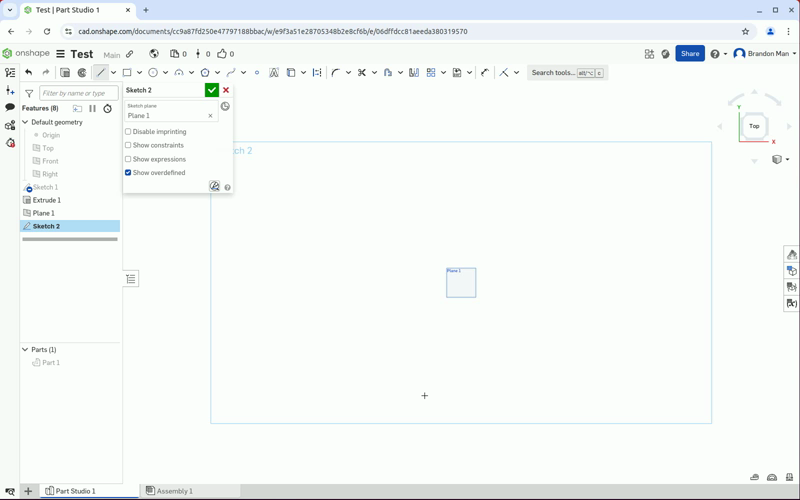
click(424, 395)
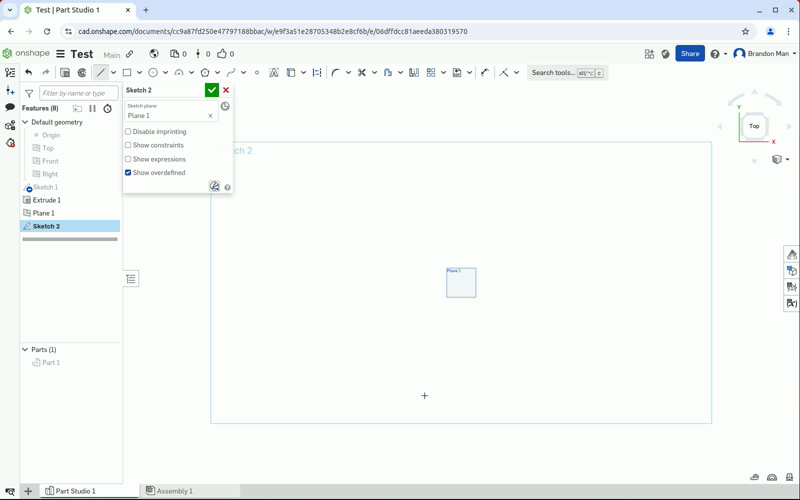
key_up(shift)
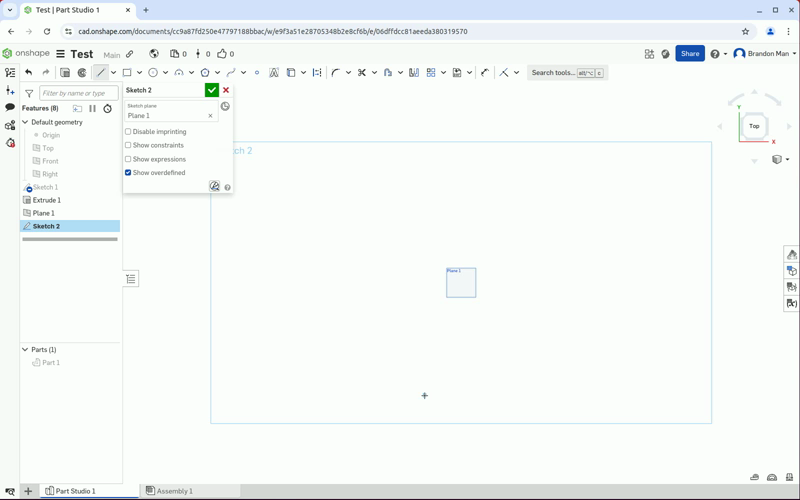
key_down(shift)
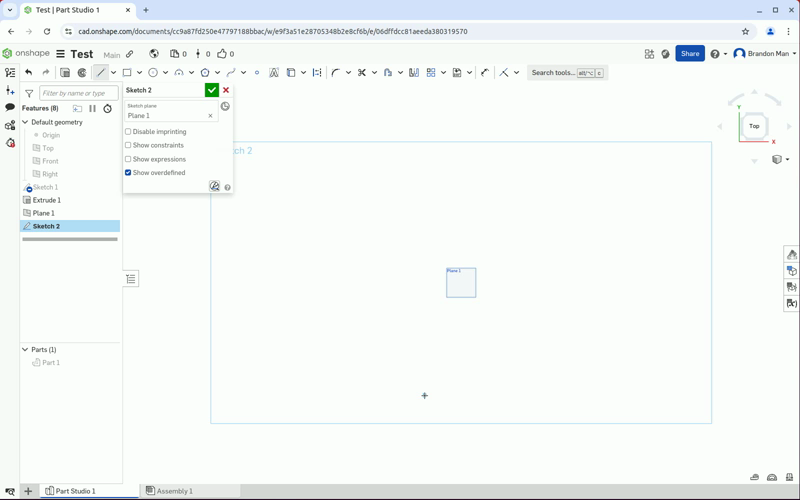
mouse_move(454, 395)
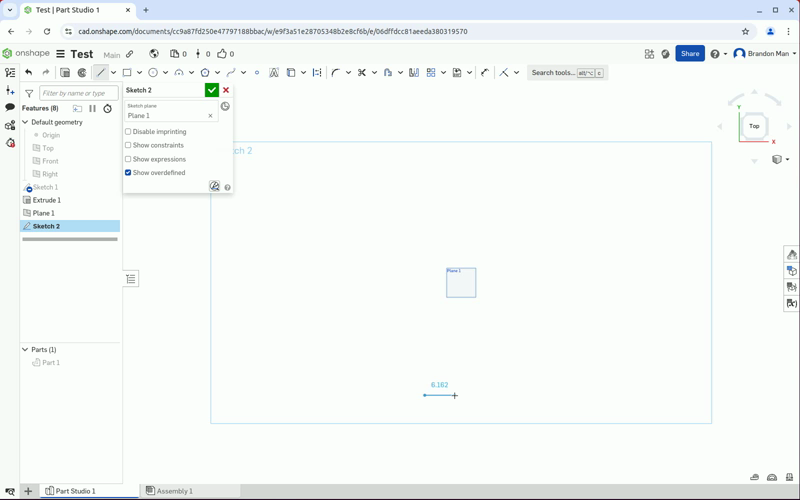
mouse_move(426, 395)
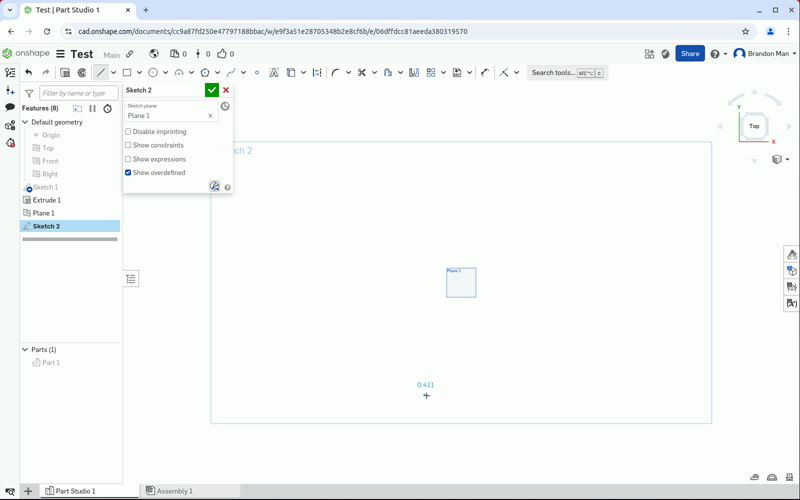
scroll(6)
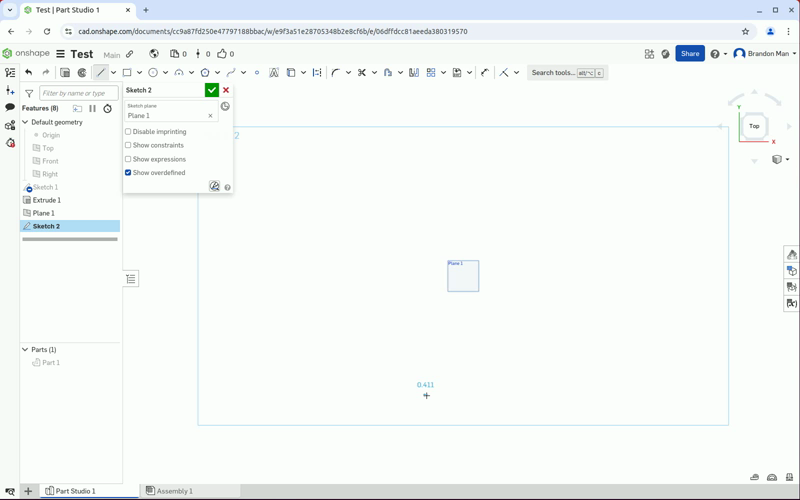
scroll(6)
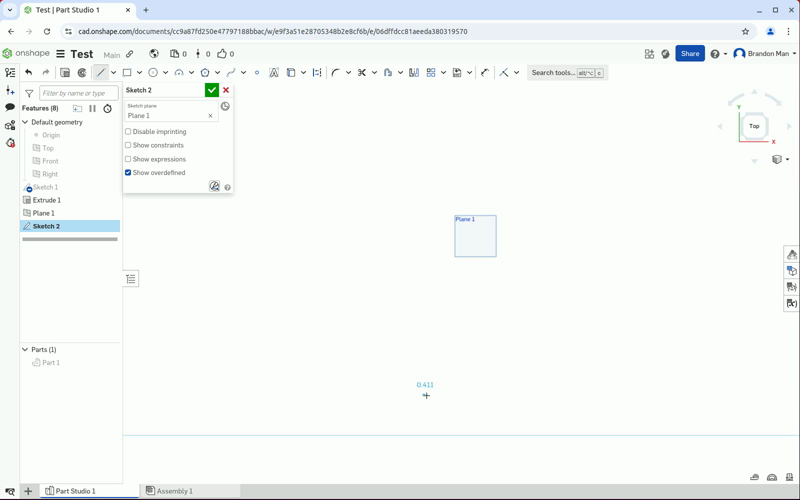
scroll(6)
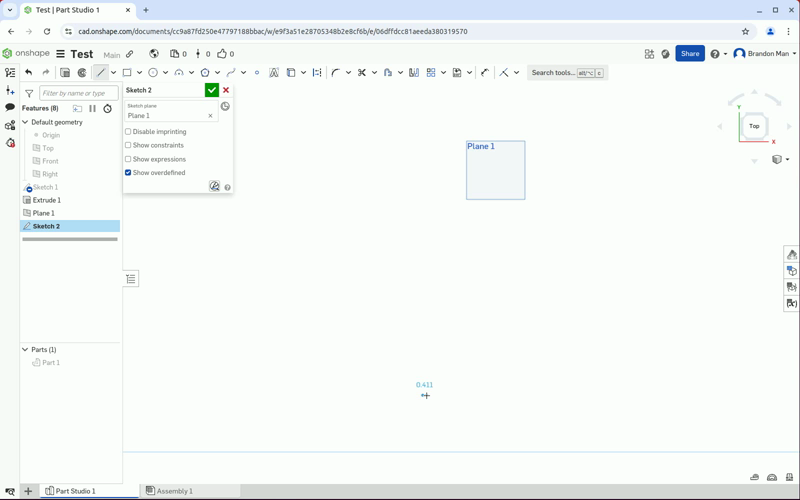
scroll(6)
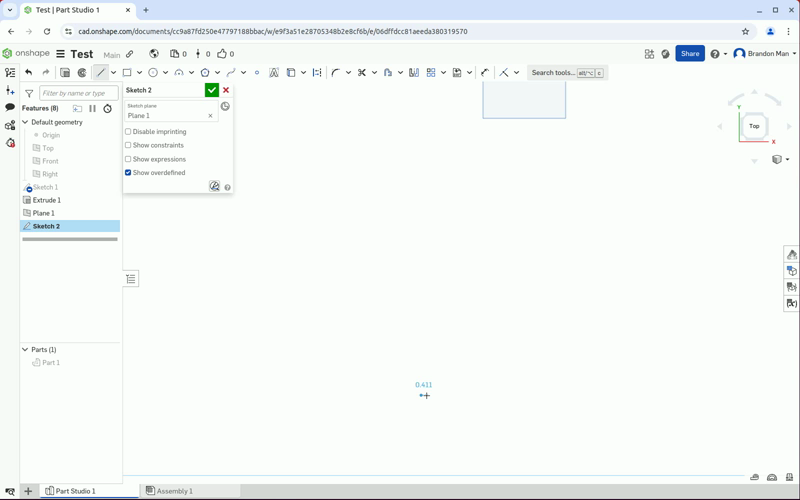
scroll(6)
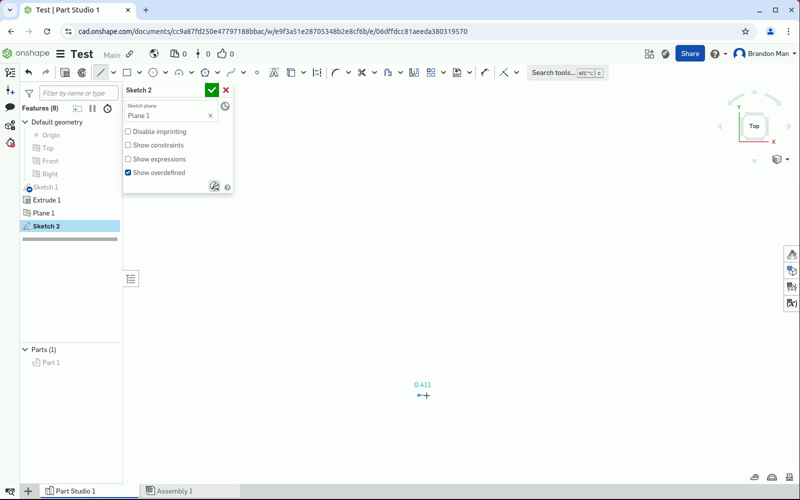
scroll(6)
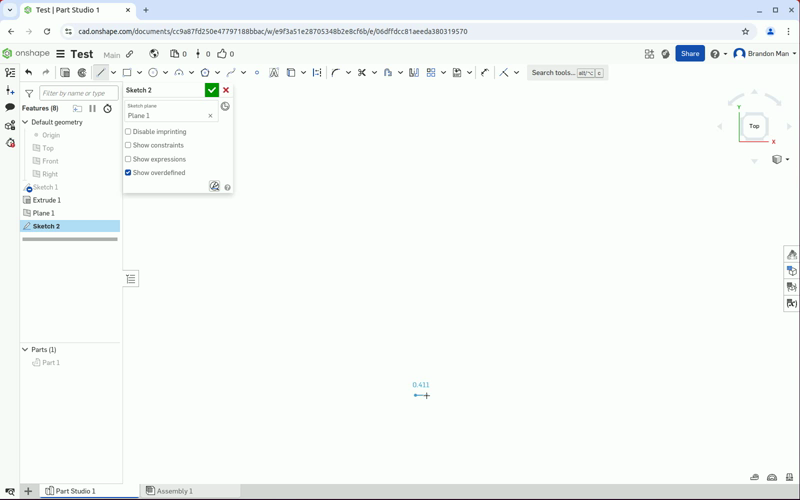
scroll(6)
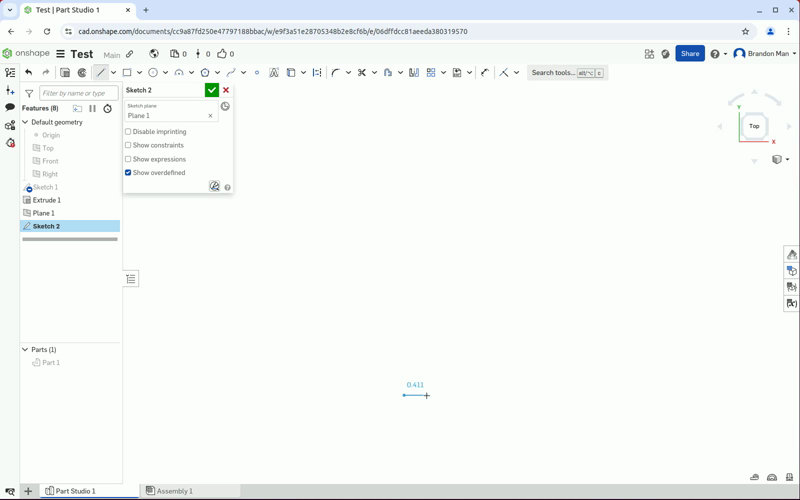
click(426, 395)
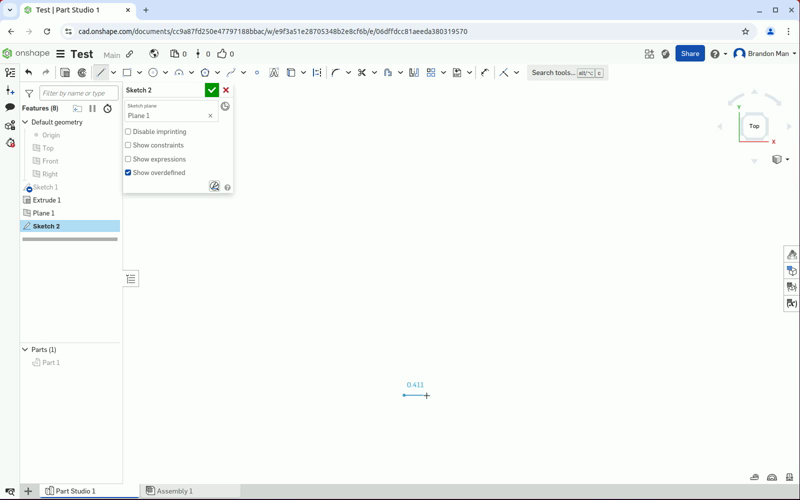
scroll(-6)
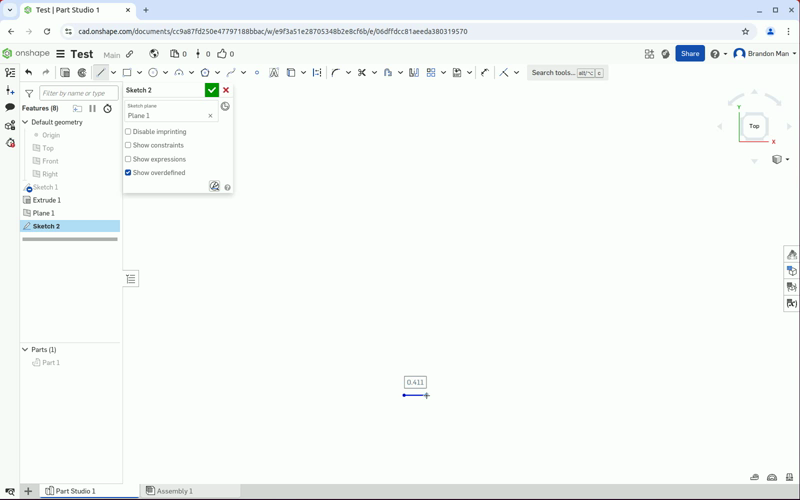
scroll(-6)
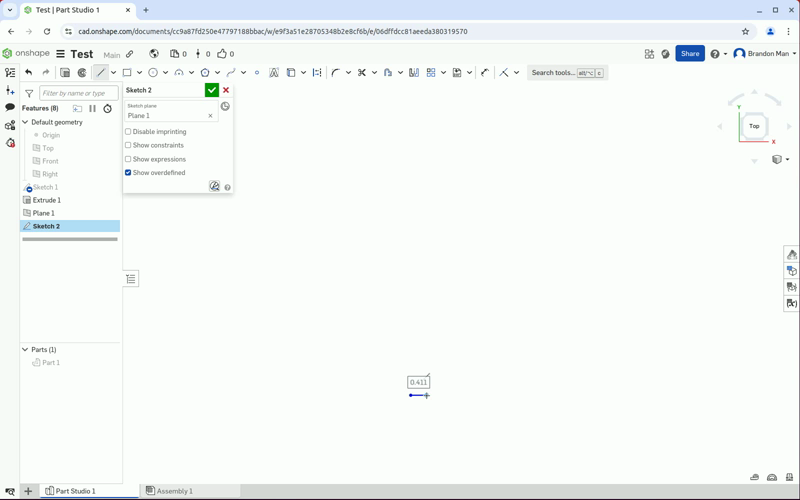
scroll(-6)
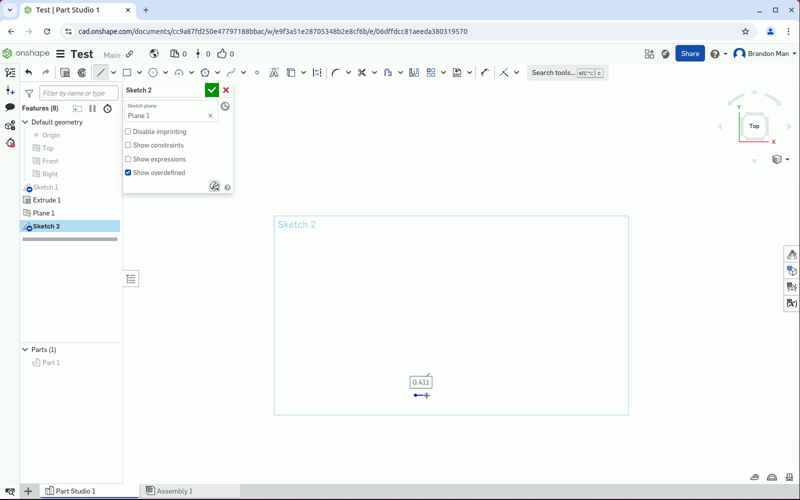
scroll(-6)
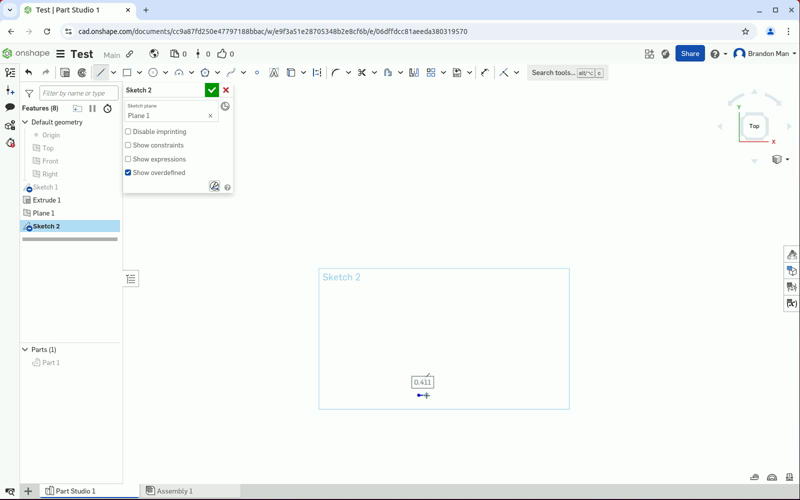
scroll(-6)
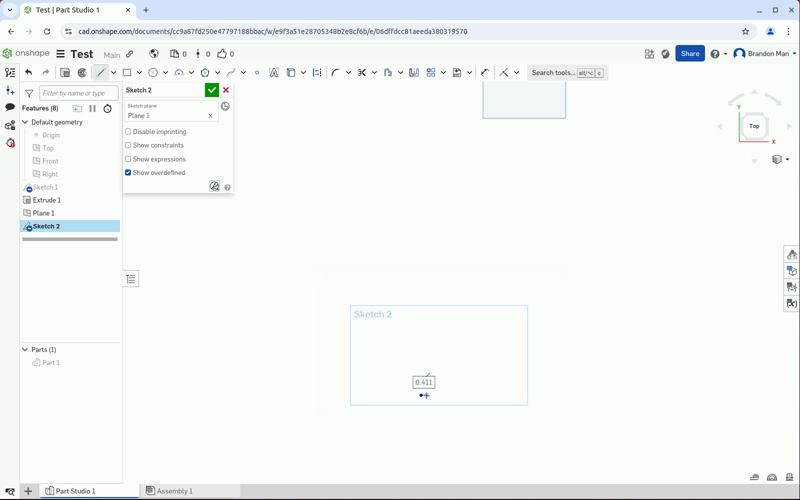
scroll(-6)
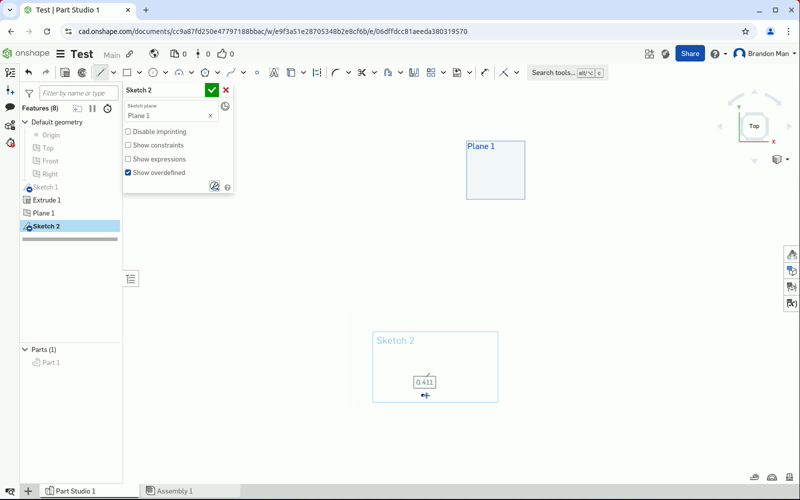
scroll(-6)
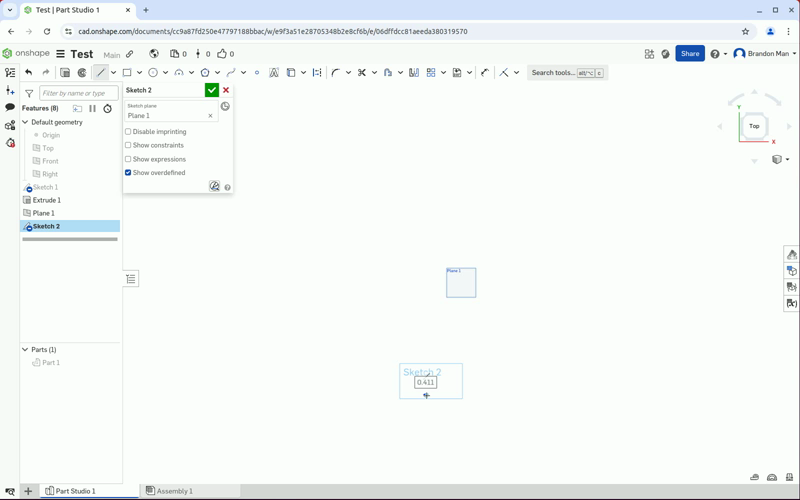
key_up(shift)
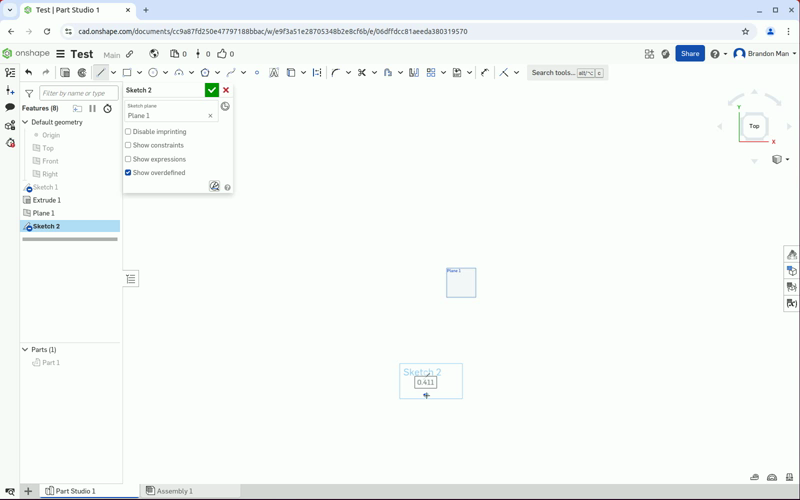
key_down(shift)
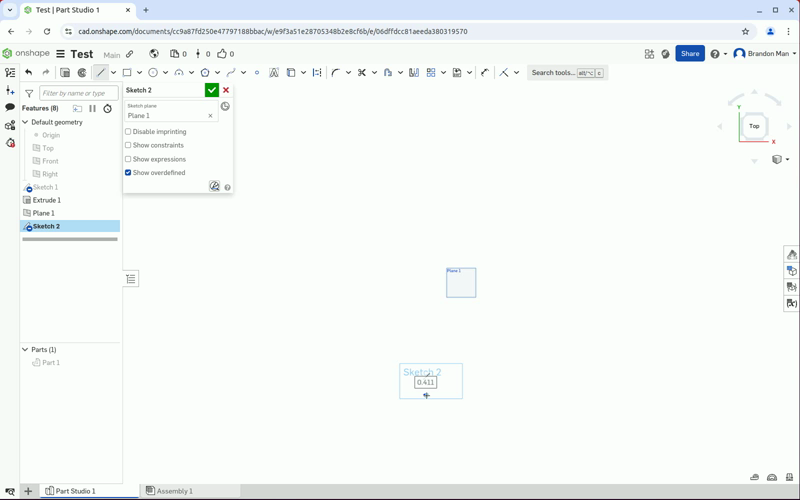
mouse_move(426, 171)
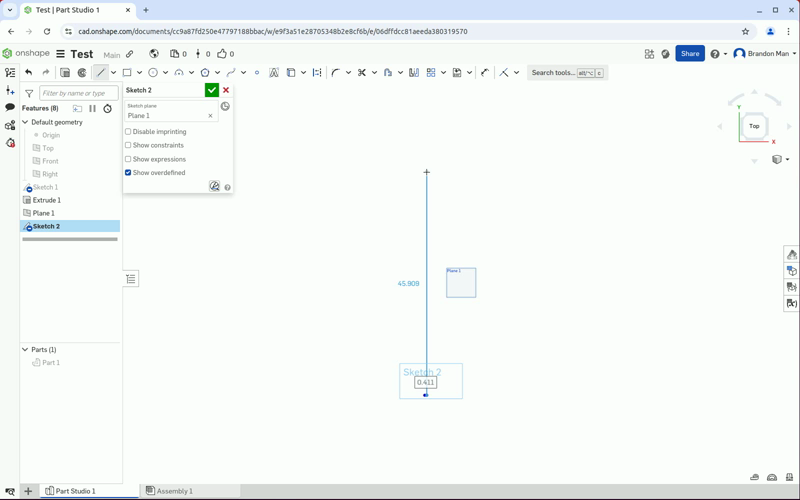
click(426, 171)
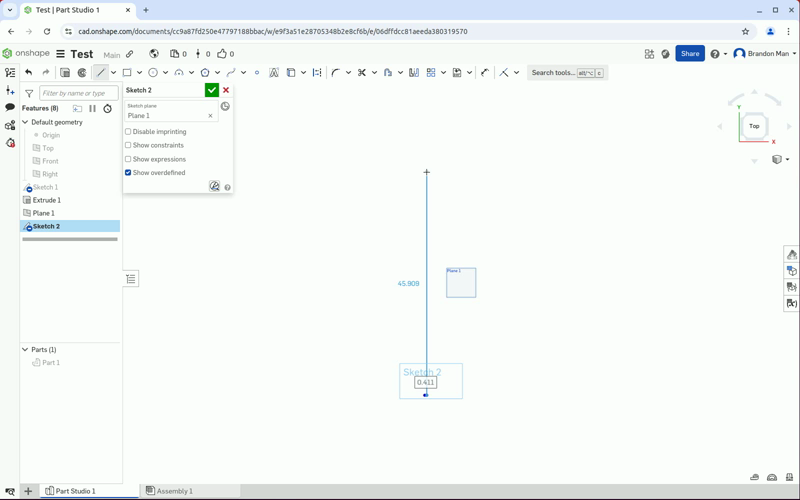
key_up(shift)
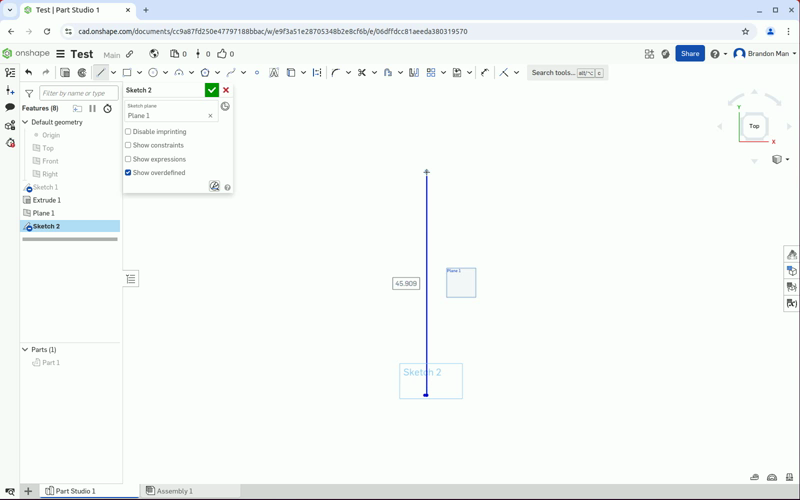
key_down(shift)
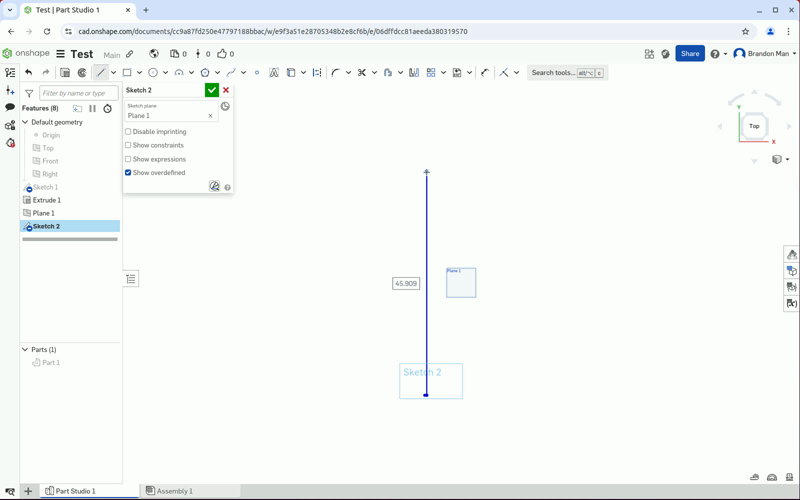
mouse_move(456, 171)
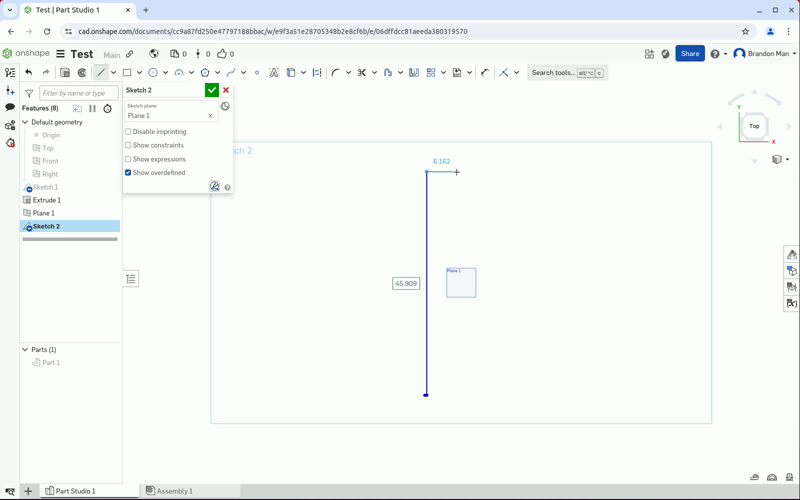
mouse_move(424, 171)
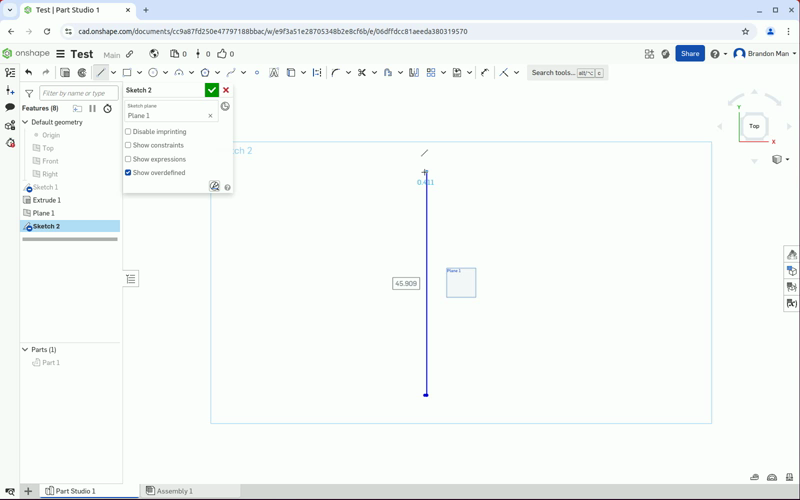
scroll(6)
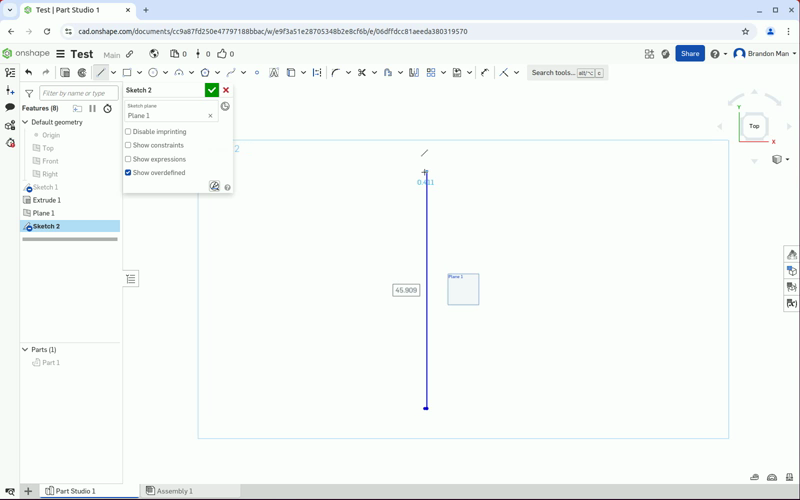
scroll(6)
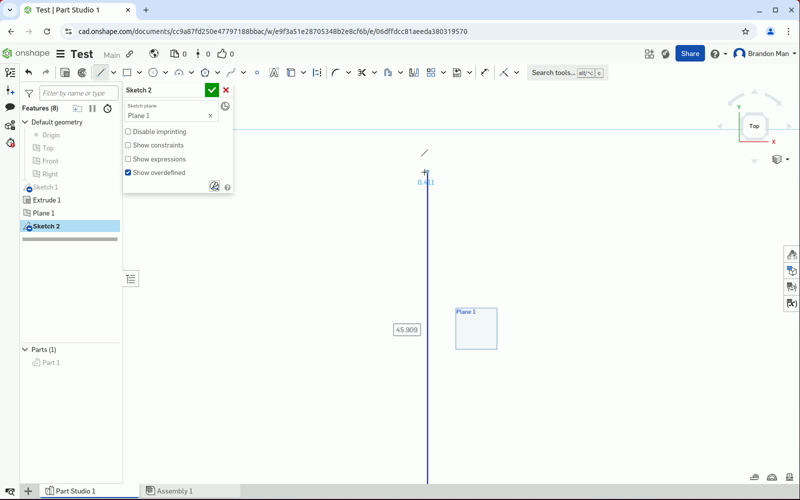
scroll(6)
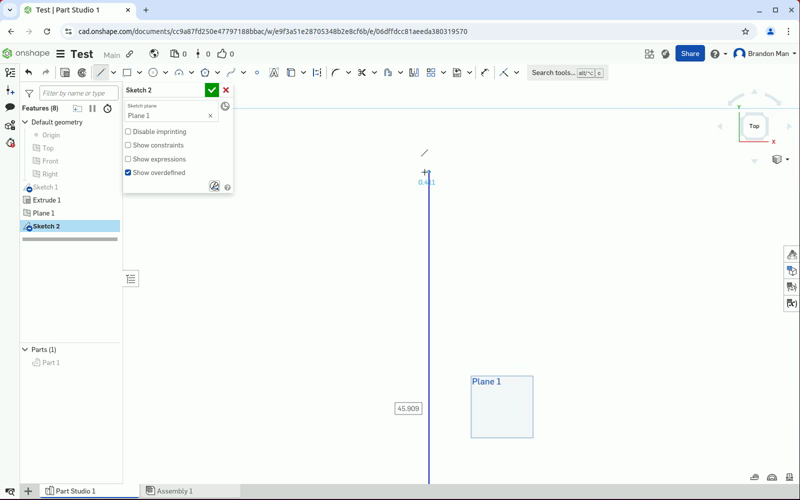
scroll(6)
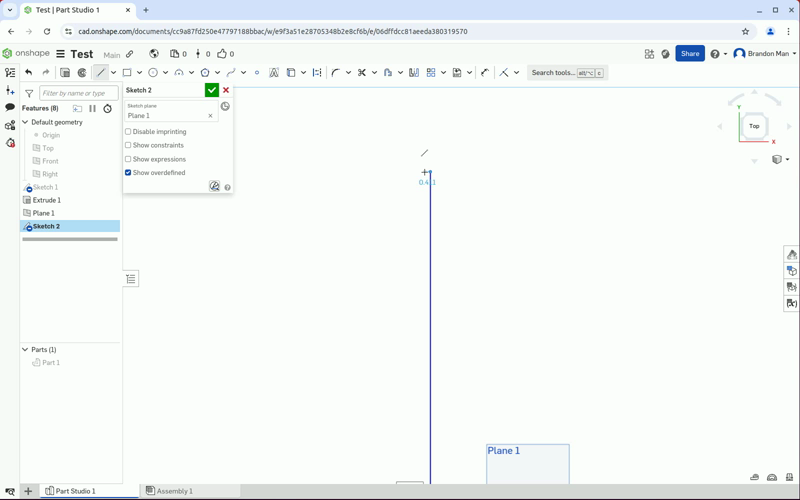
scroll(6)
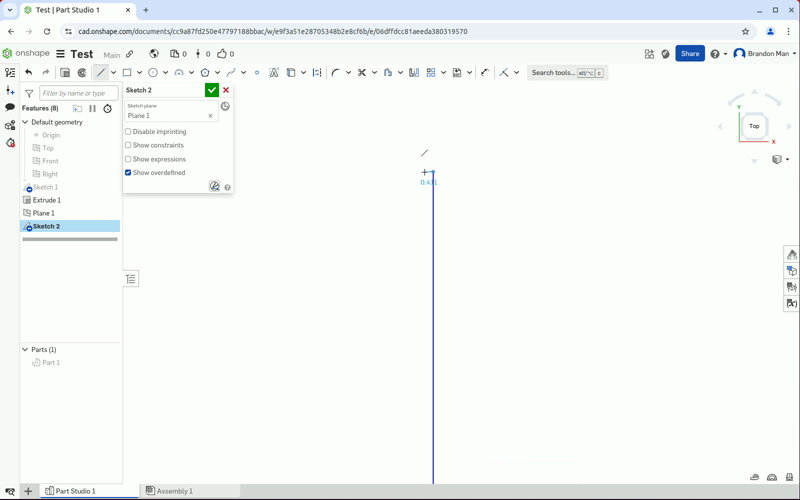
scroll(6)
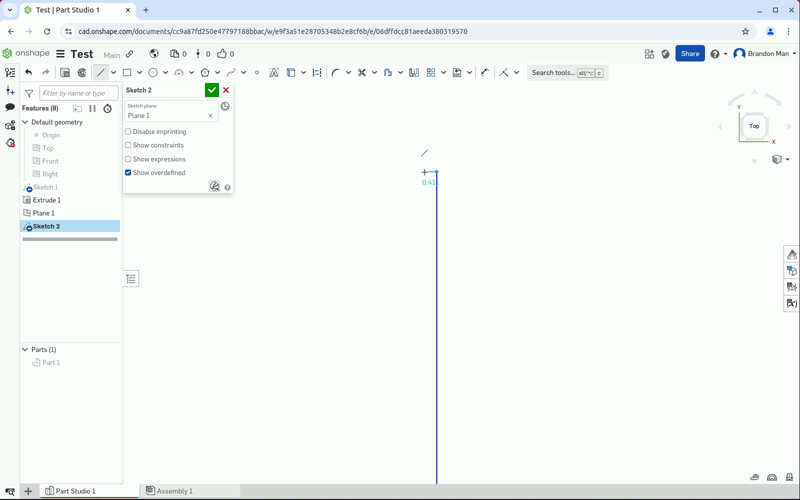
scroll(6)
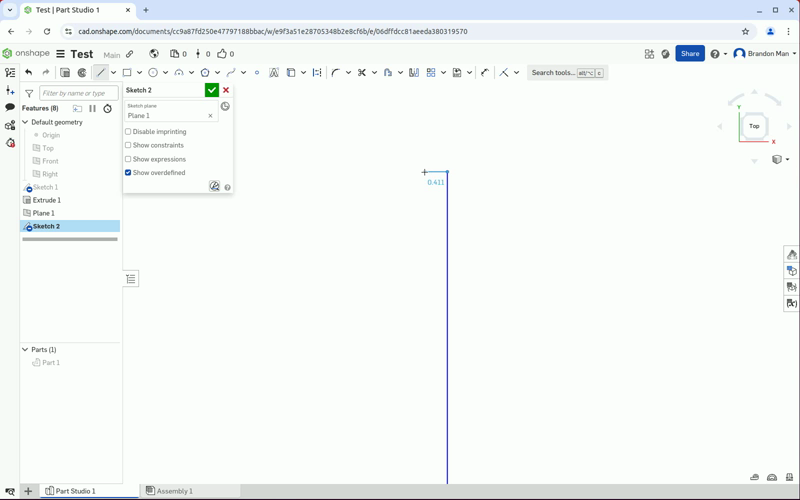
click(424, 171)
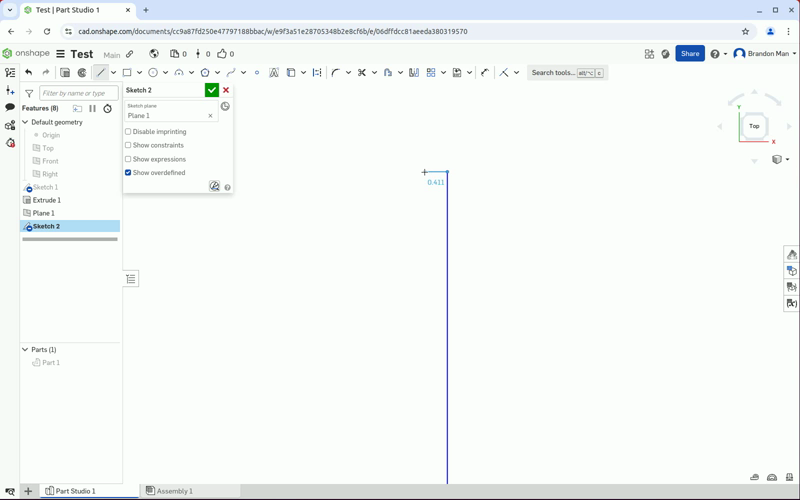
scroll(-6)
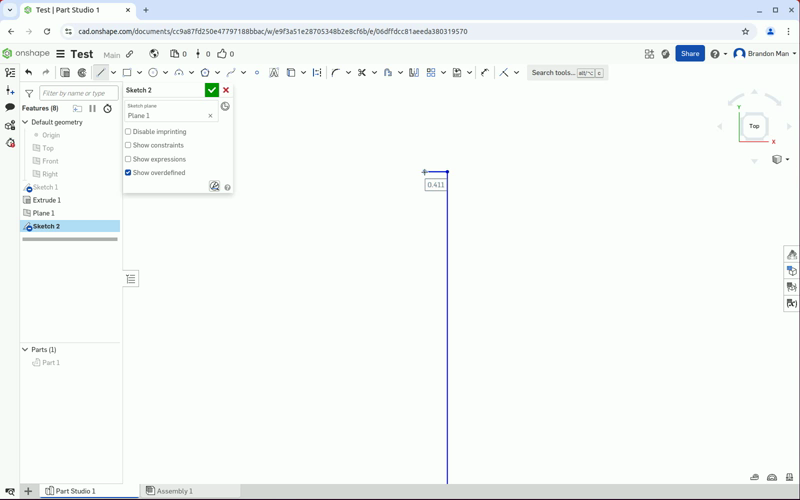
scroll(-6)
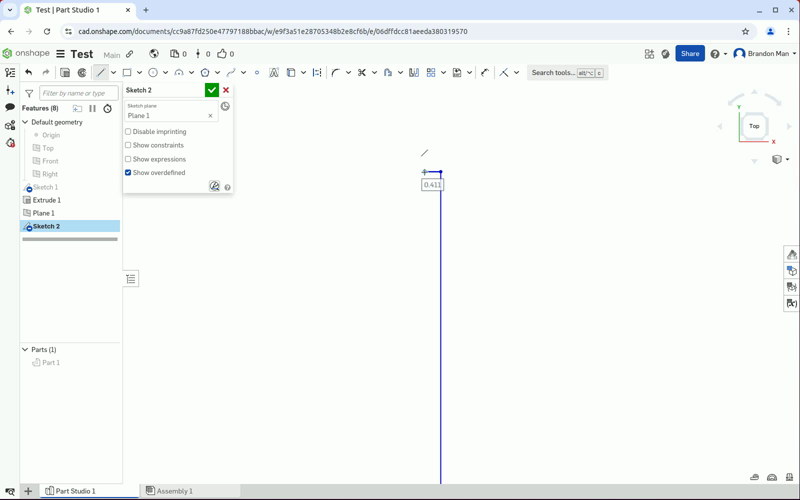
scroll(-6)
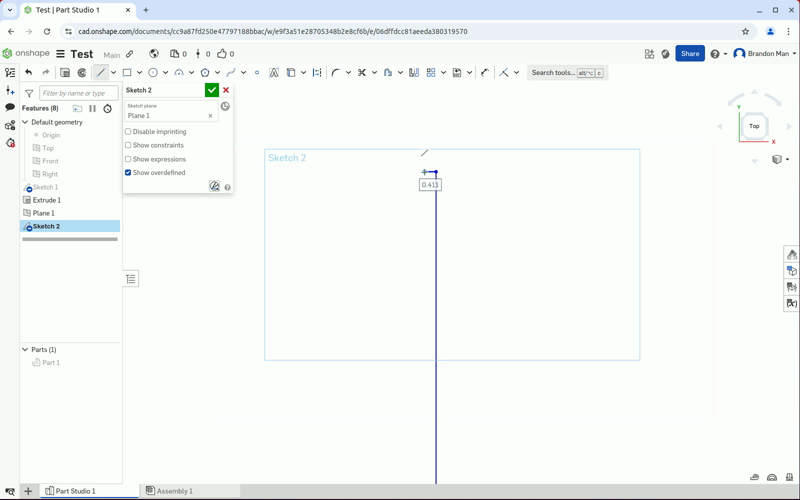
scroll(-6)
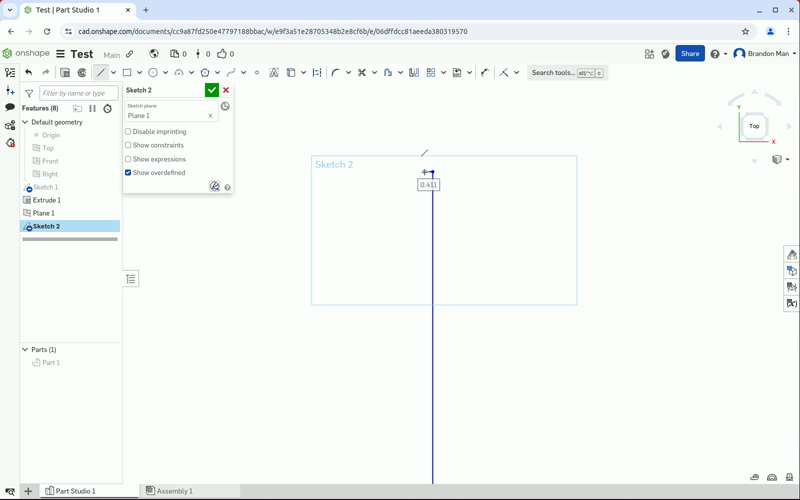
scroll(-6)
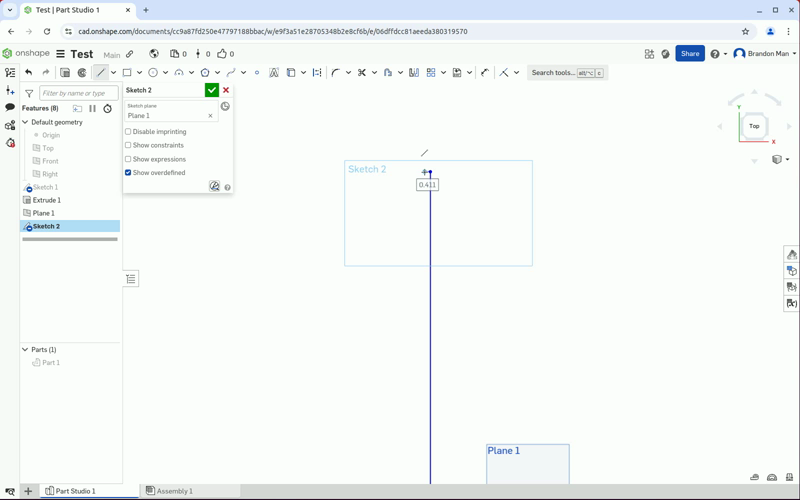
scroll(-6)
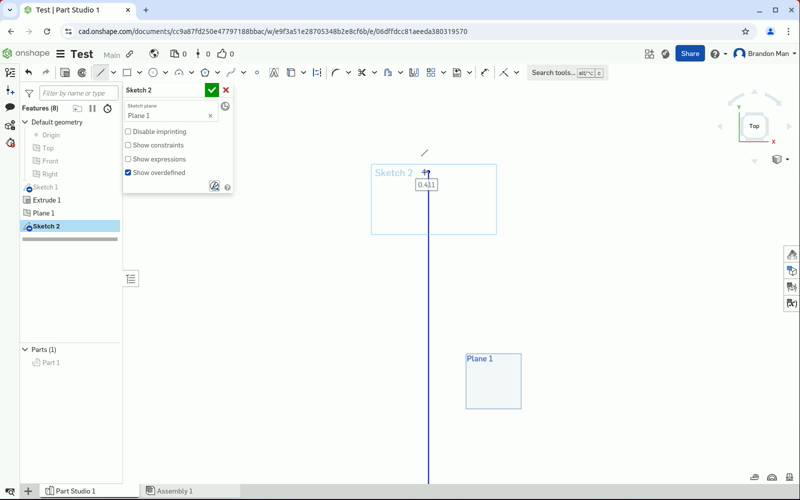
scroll(-6)
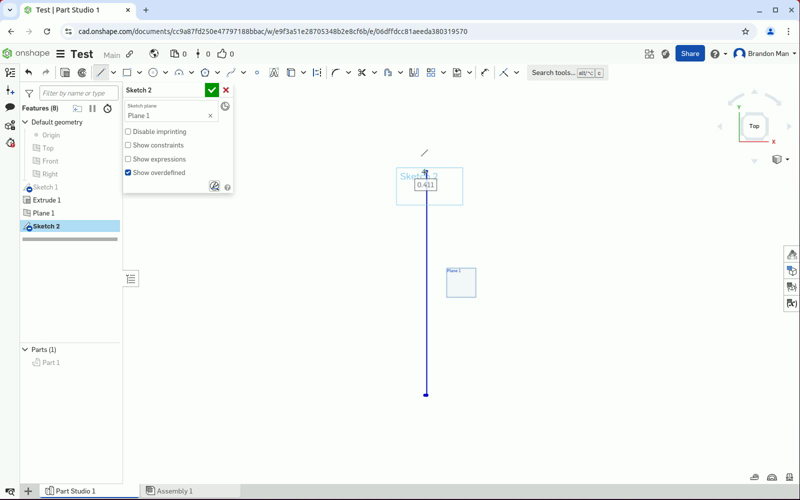
key_up(shift)
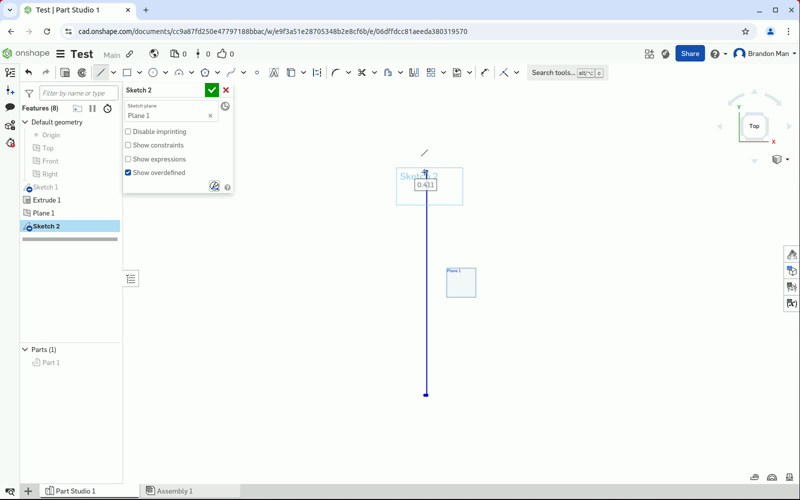
key_down(shift)
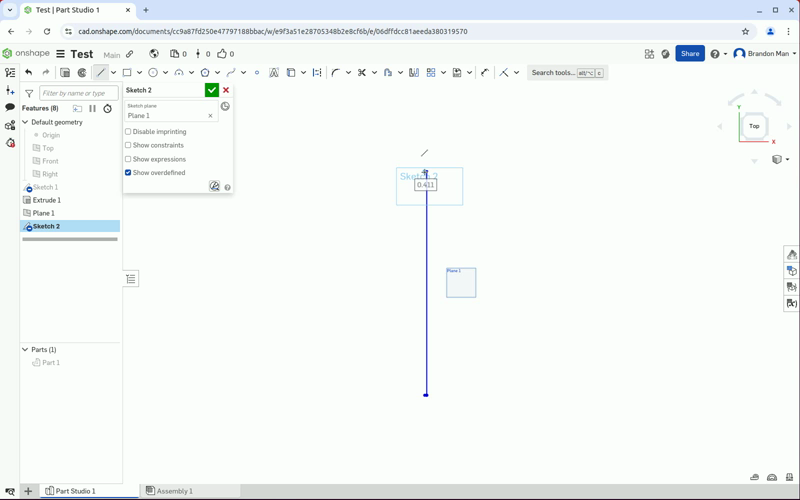
mouse_move(424, 395)
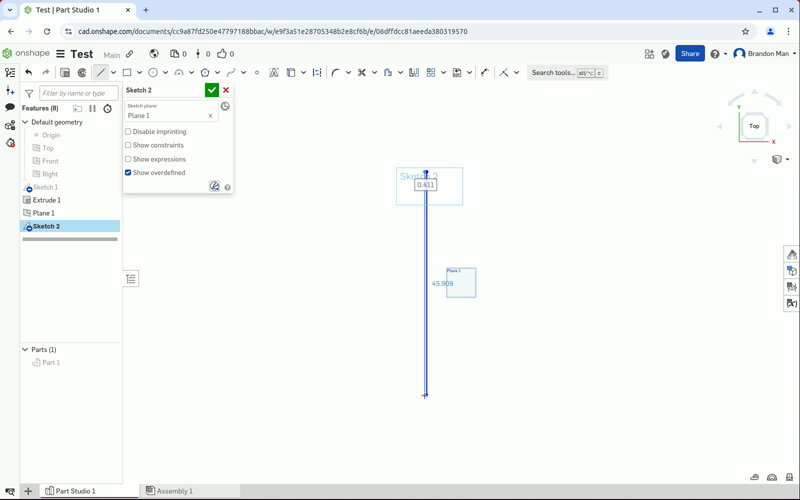
scroll(6)
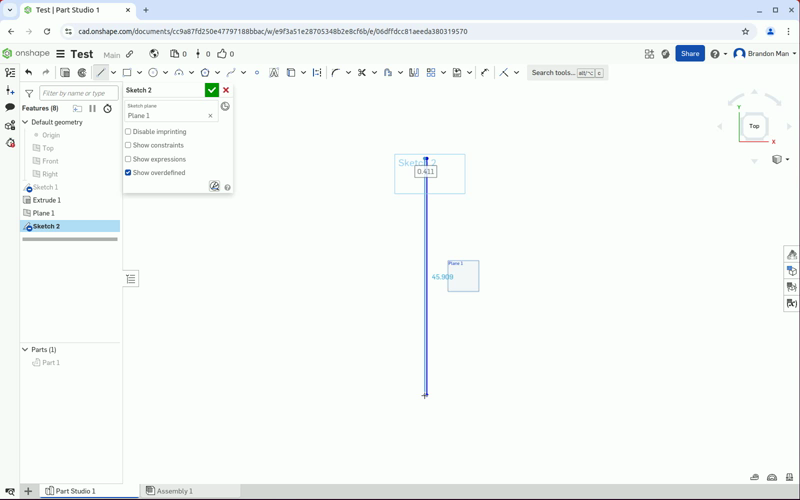
scroll(6)
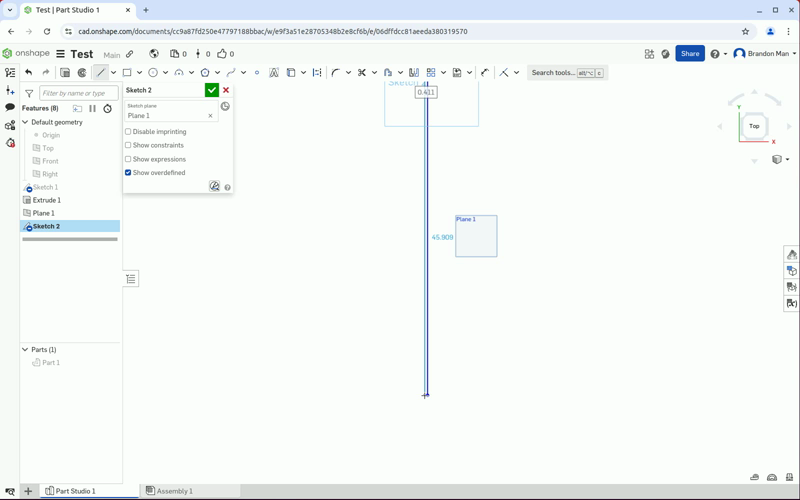
scroll(6)
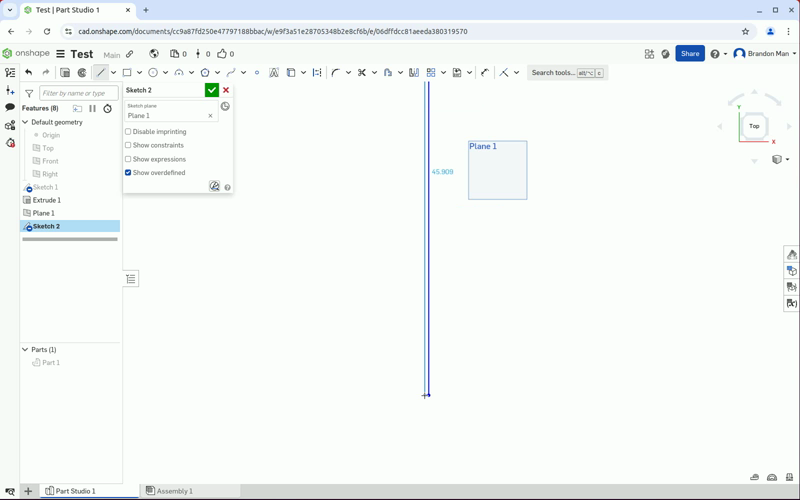
scroll(6)
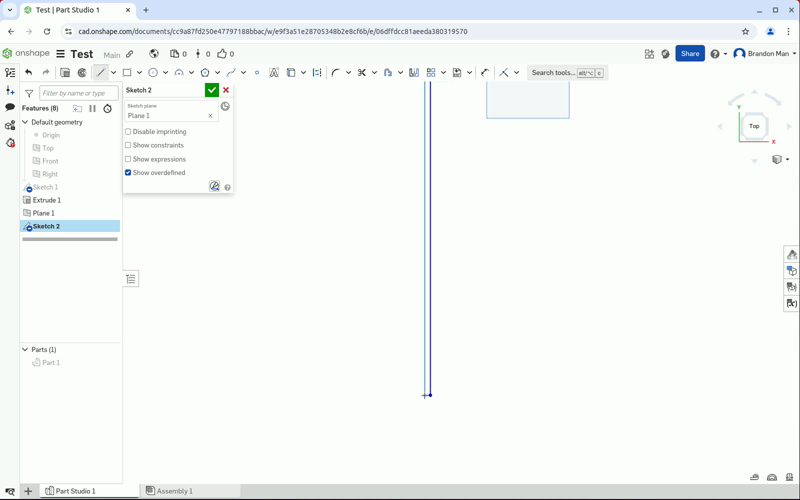
scroll(6)
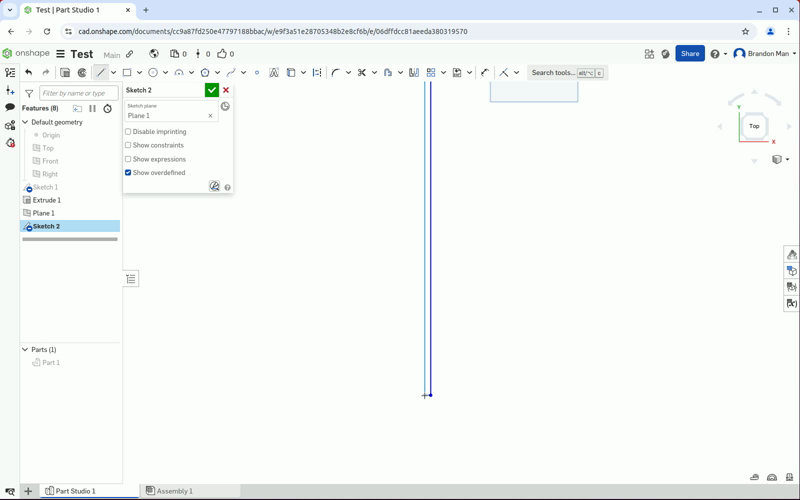
scroll(6)
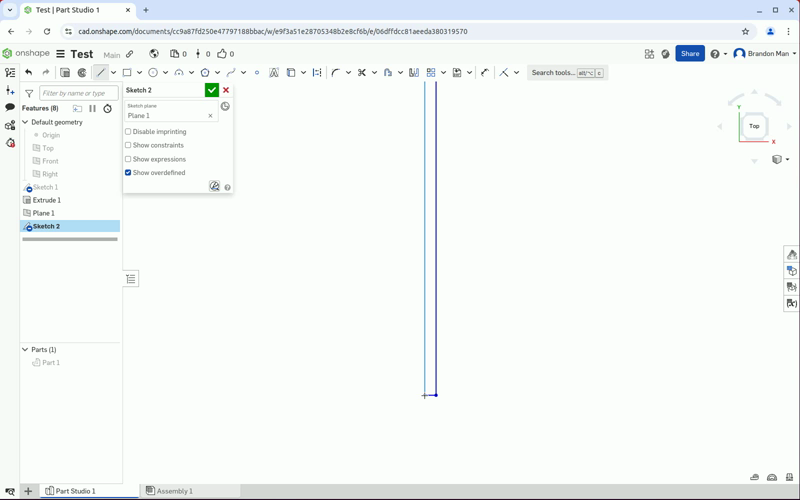
scroll(6)
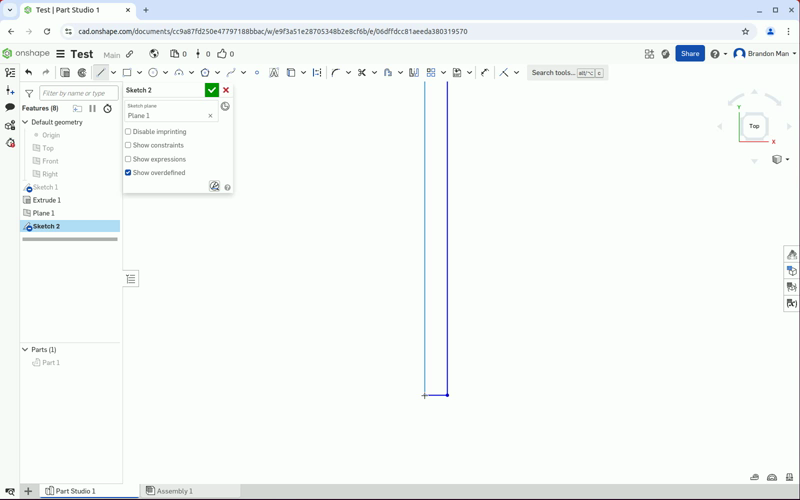
key_up(shift)
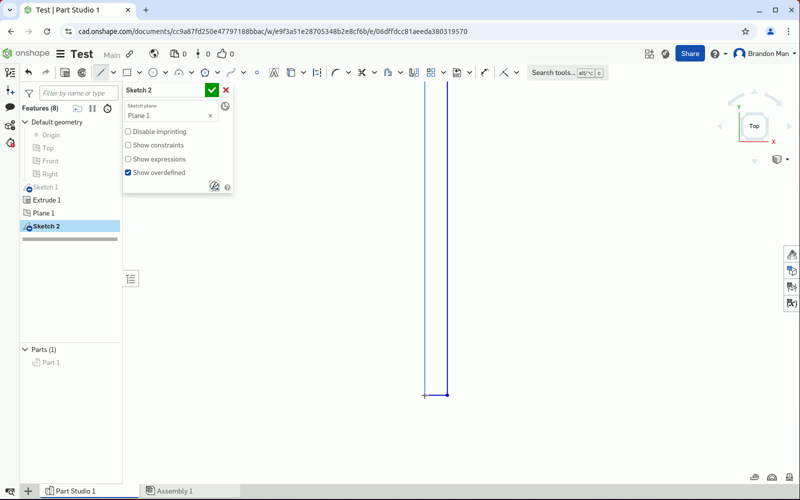
click(424, 395)
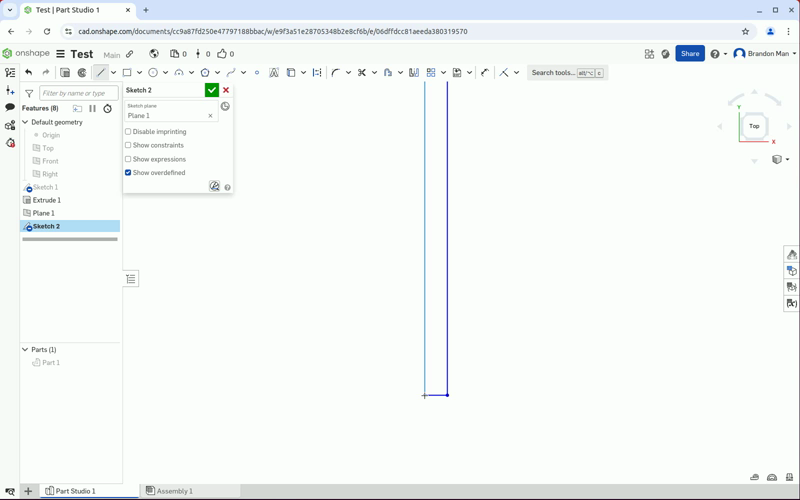
scroll(-6)
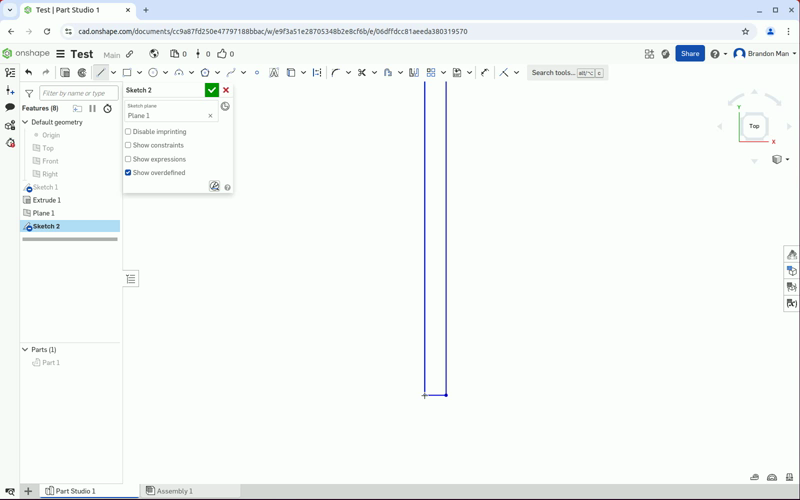
scroll(-6)
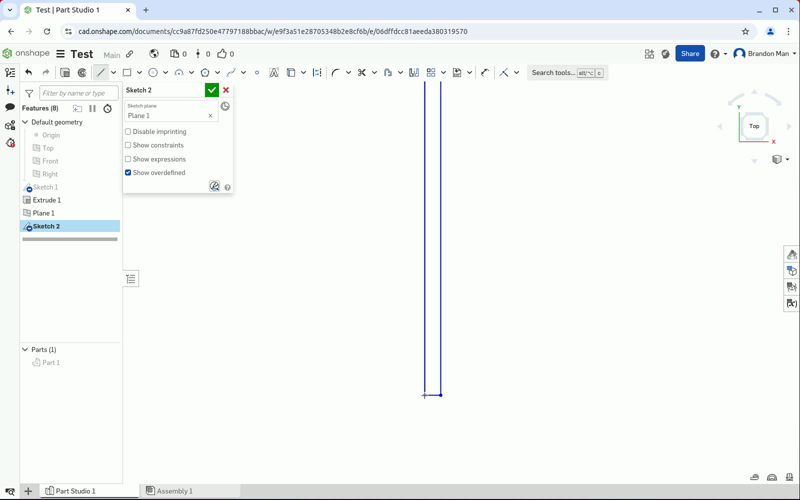
scroll(-6)
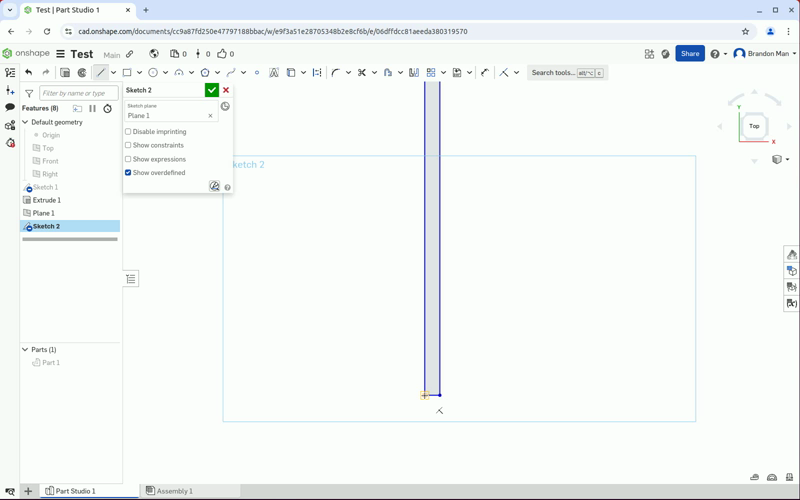
scroll(-6)
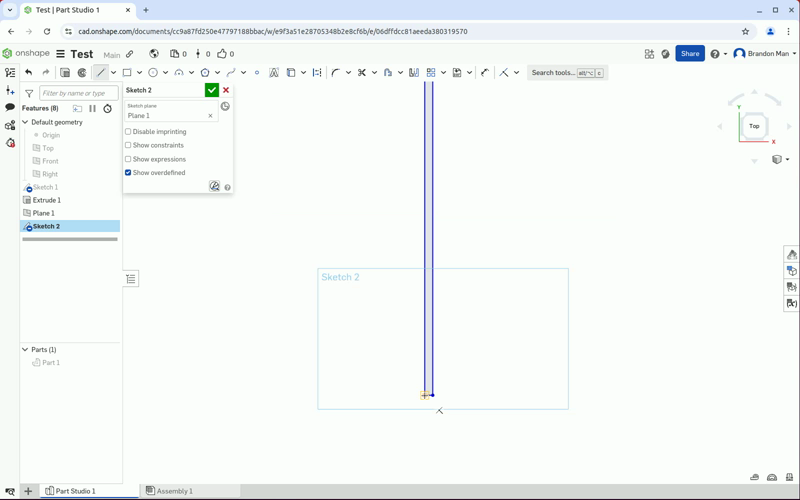
scroll(-6)
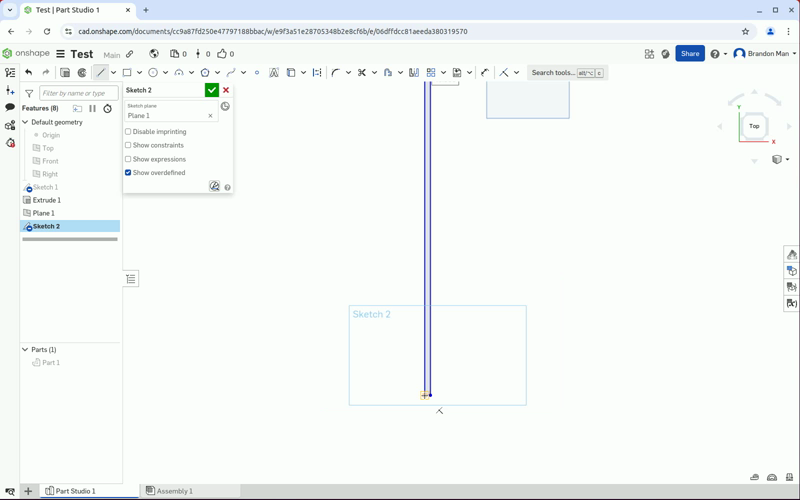
scroll(-6)
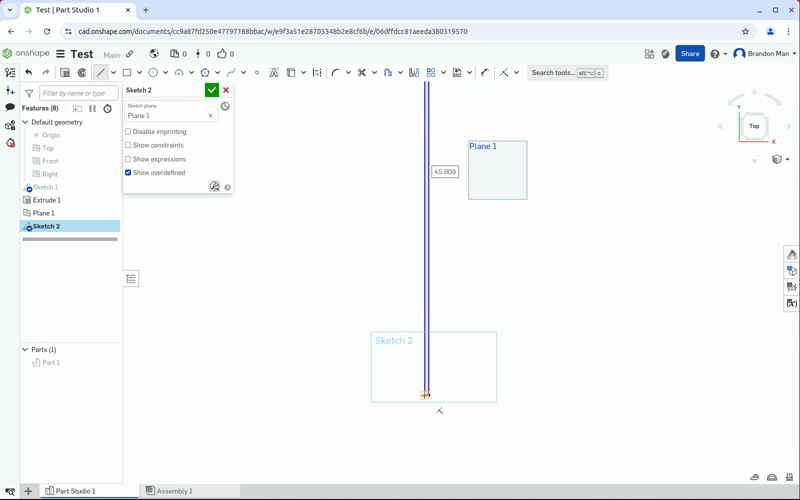
scroll(-6)
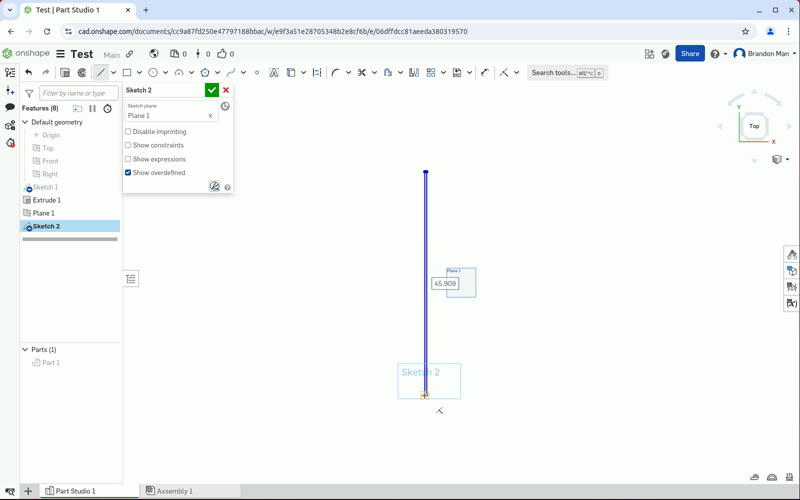
key(esc)
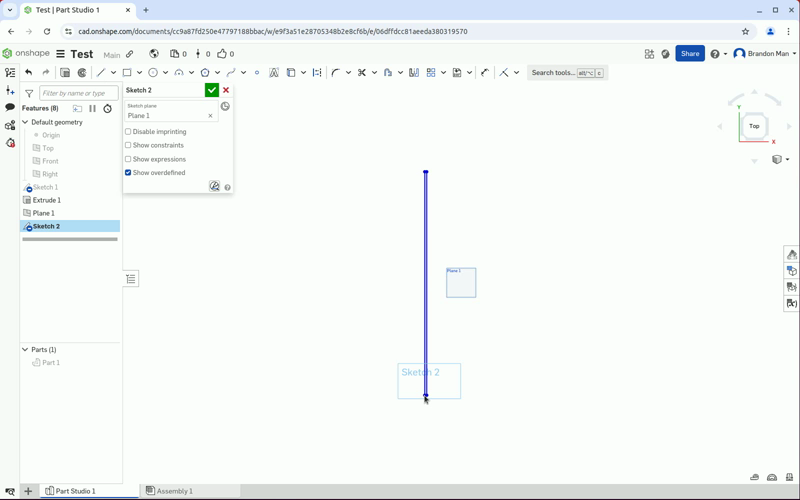
mouse_move(425, 175)
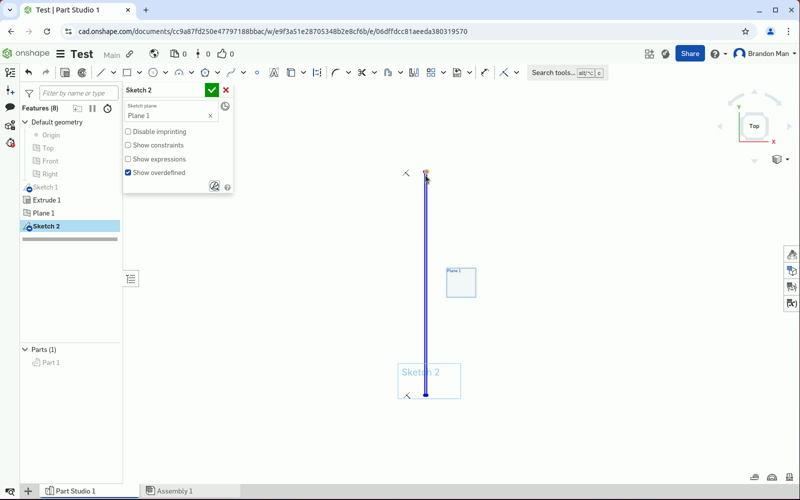
scroll(6)
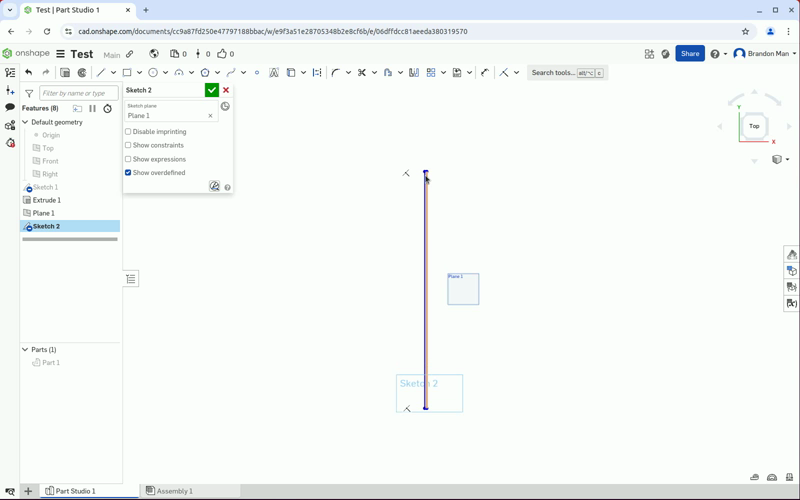
scroll(6)
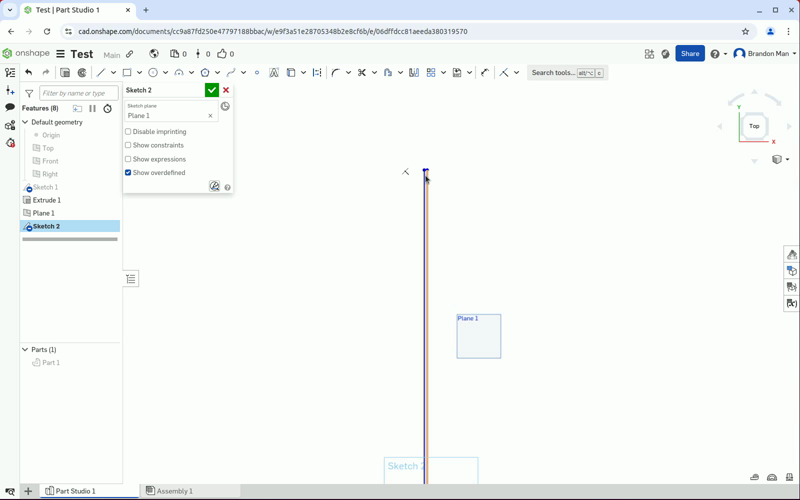
scroll(6)
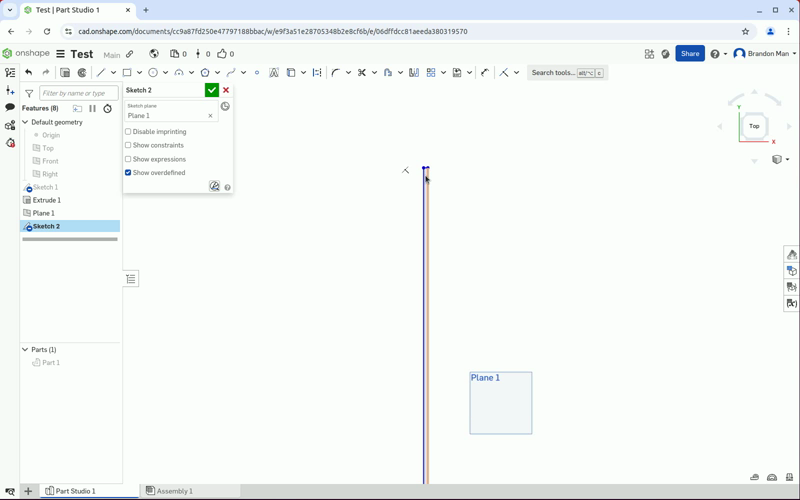
scroll(6)
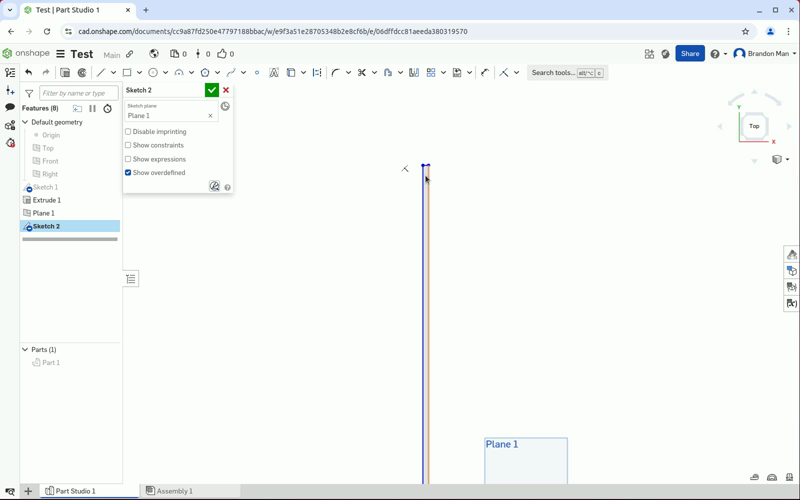
scroll(6)
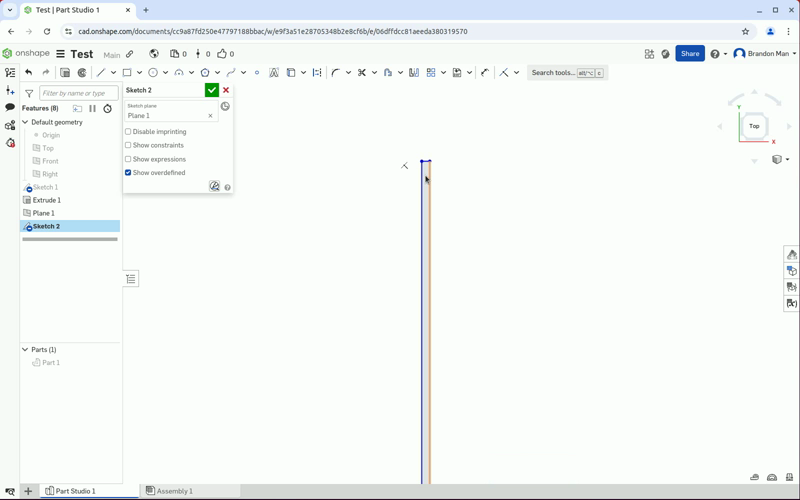
scroll(6)
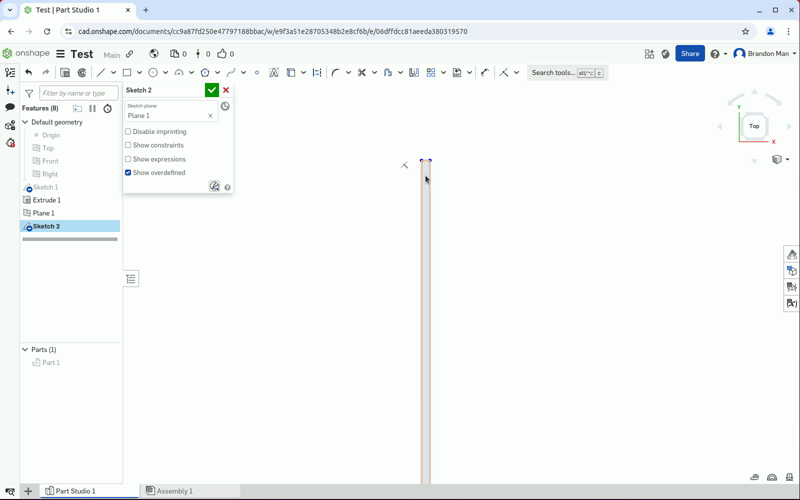
scroll(6)
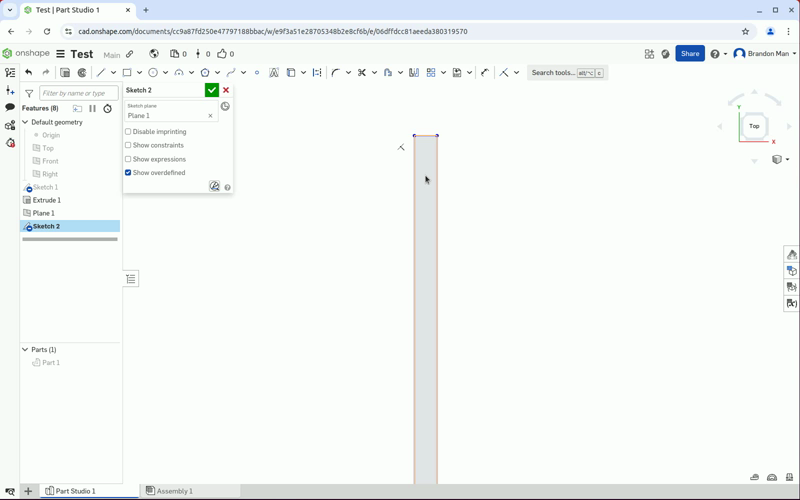
click(425, 175)
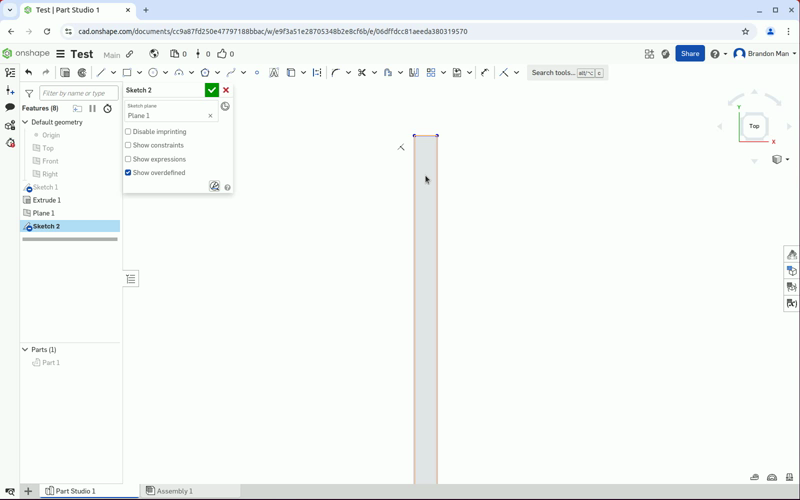
scroll(-6)
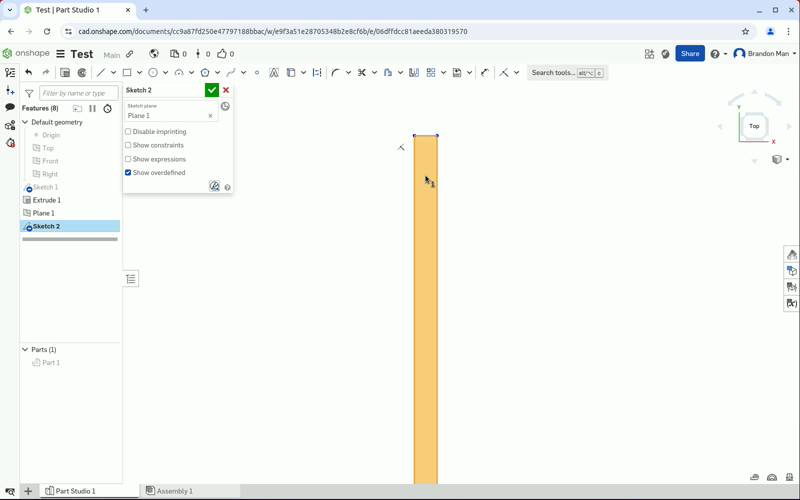
scroll(-6)
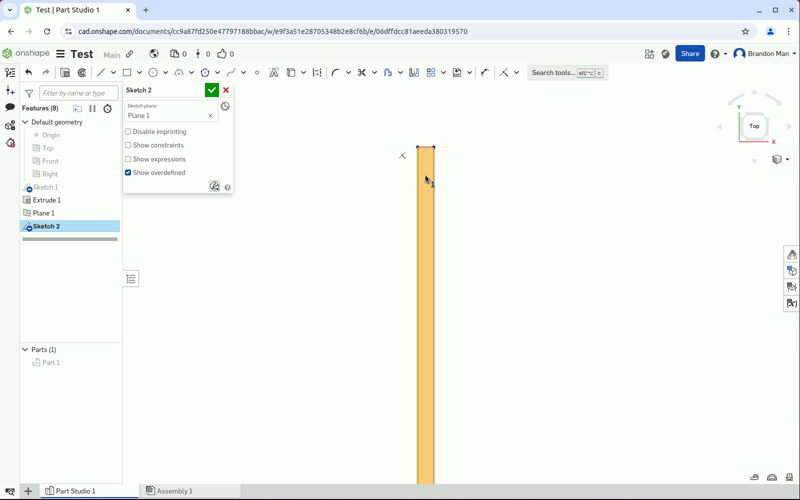
scroll(-6)
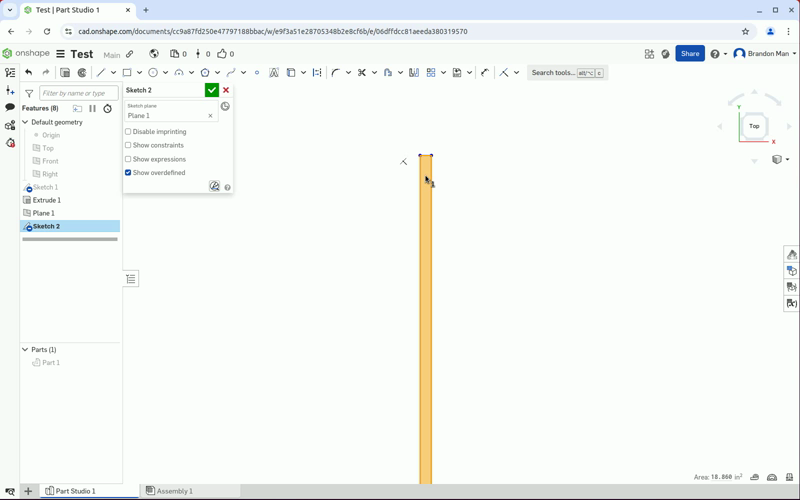
scroll(-6)
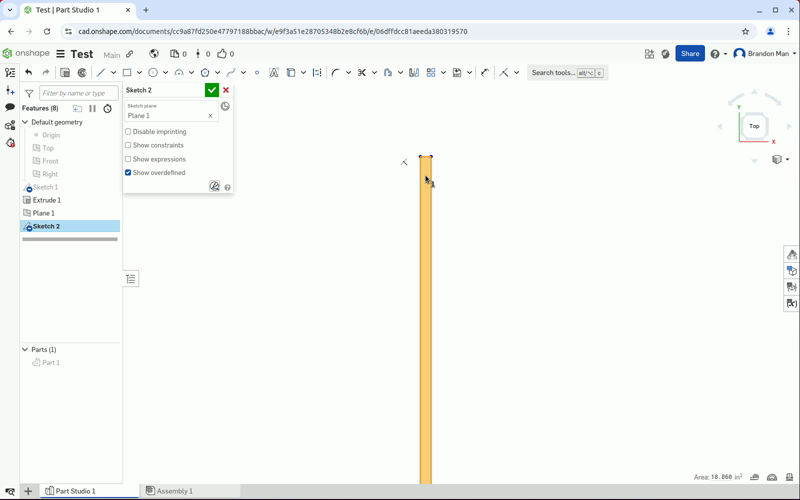
scroll(-6)
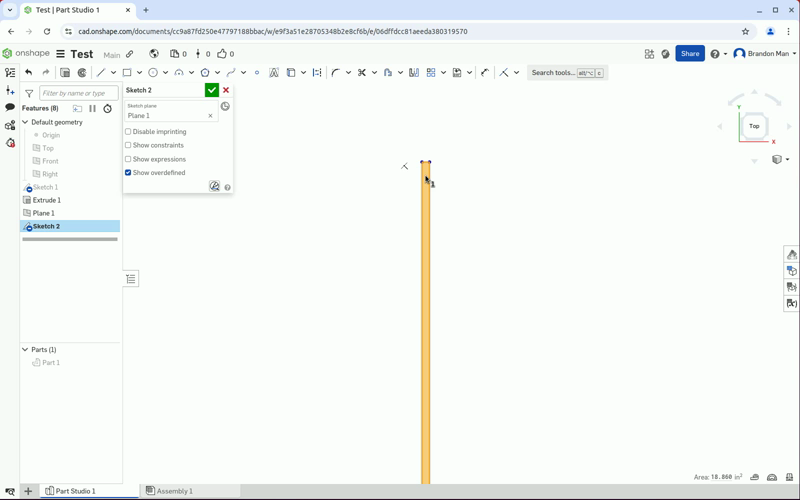
scroll(-6)
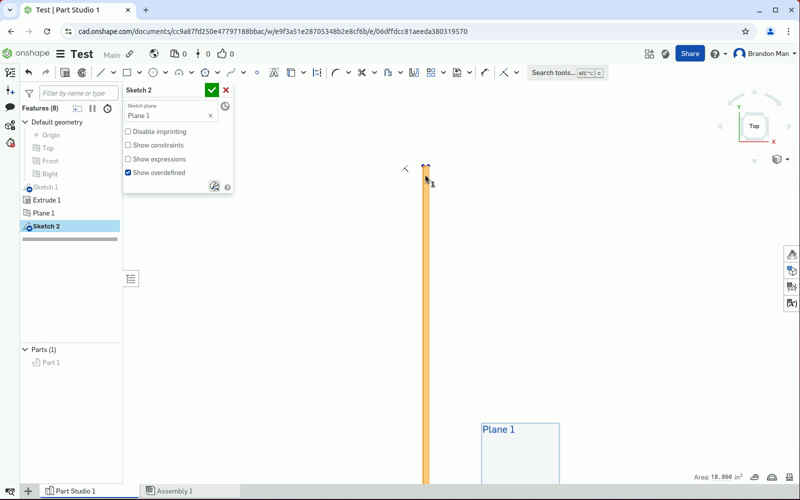
scroll(-6)
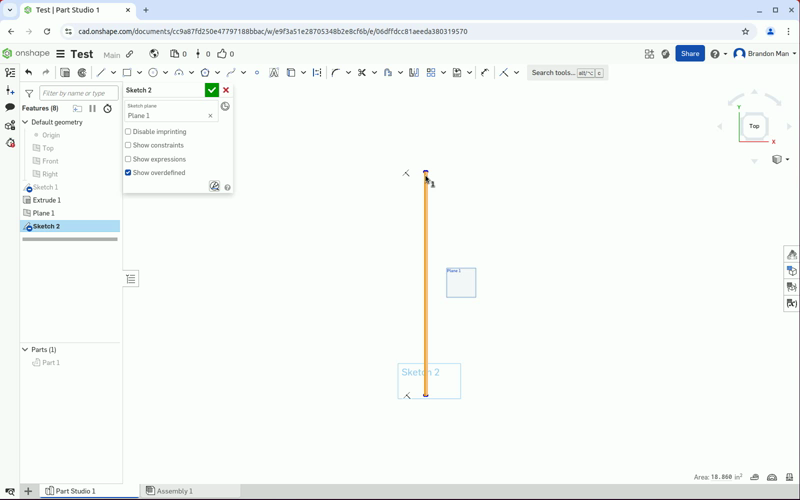
mouse_move(73, 352)
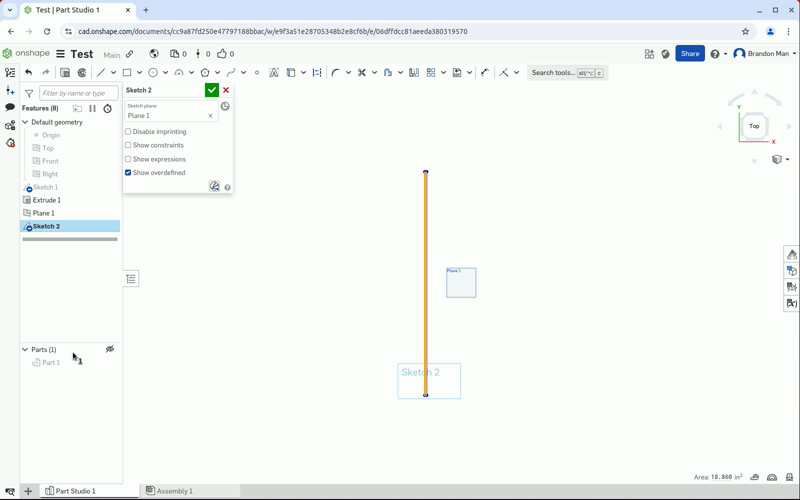
key(shift+y)
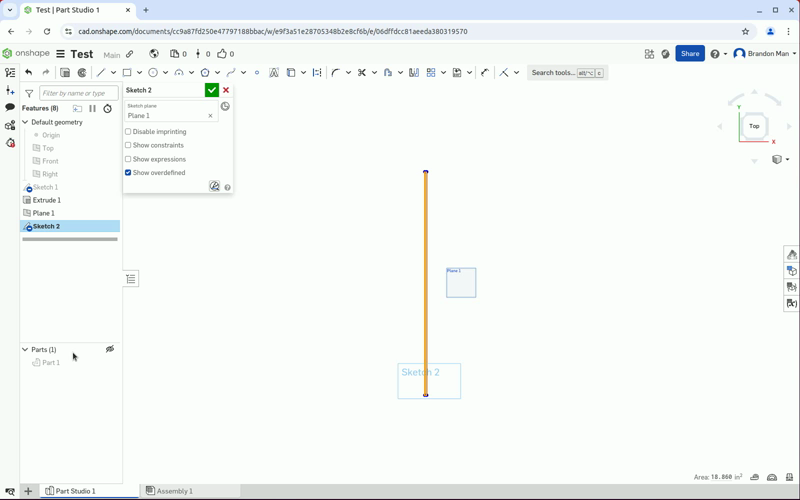
key(shift+e)
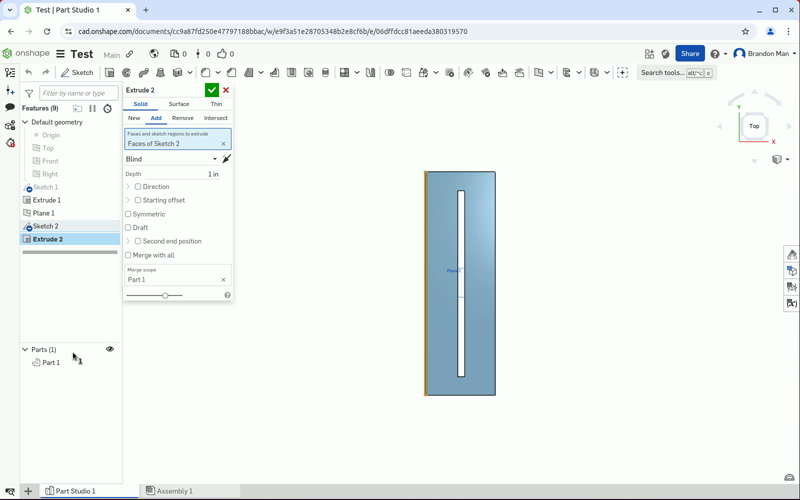
mouse_move(143, 106)
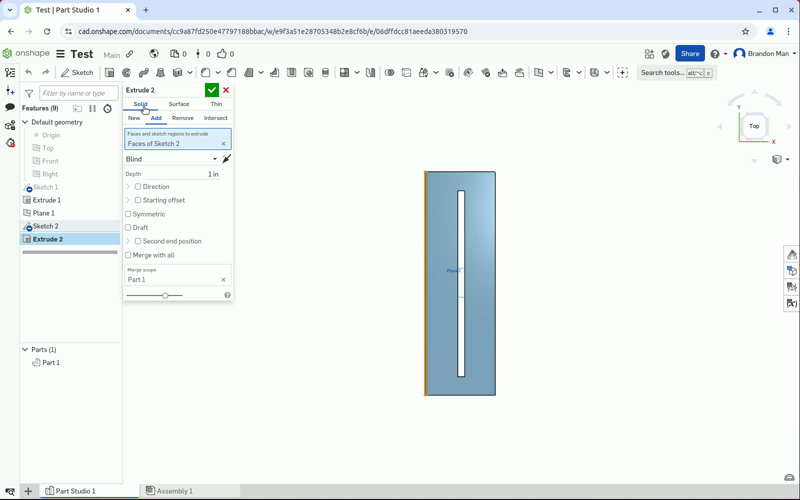
click(143, 106)
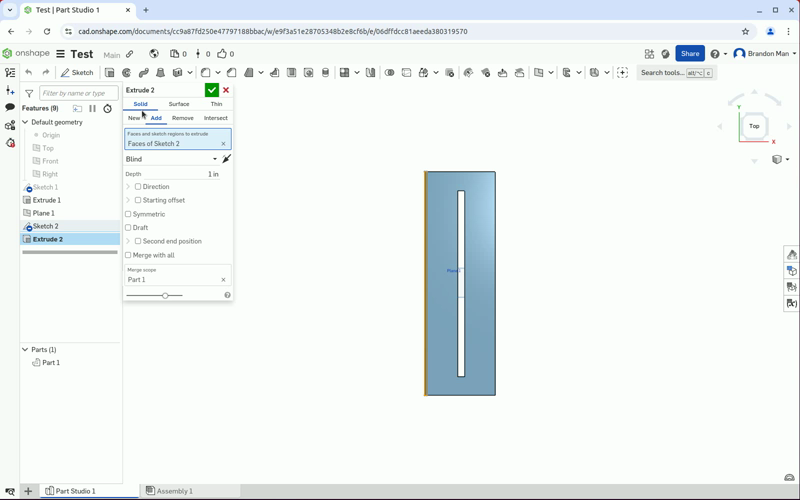
mouse_move(137, 120)
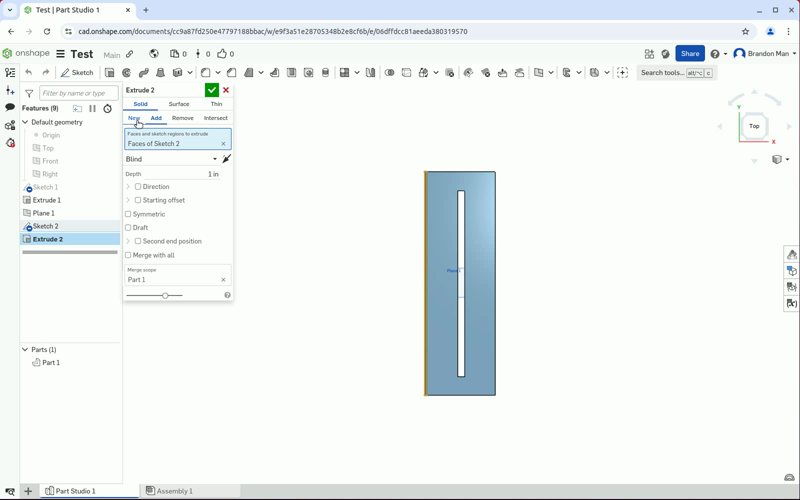
click(137, 120)
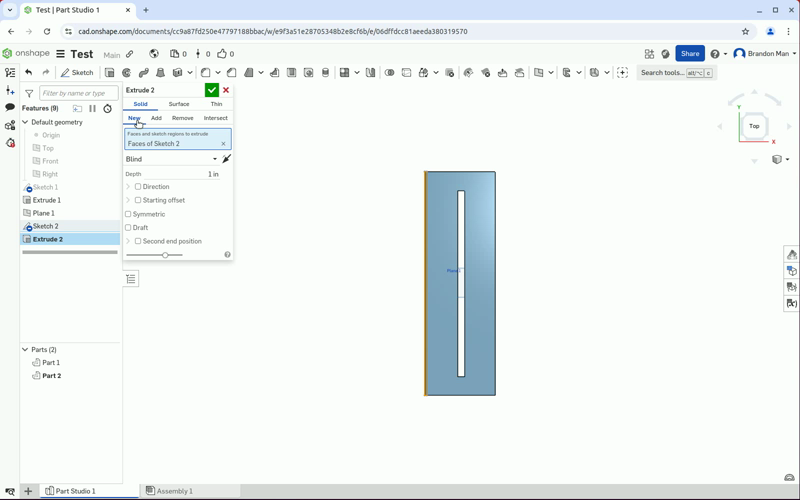
key(tab, 4)
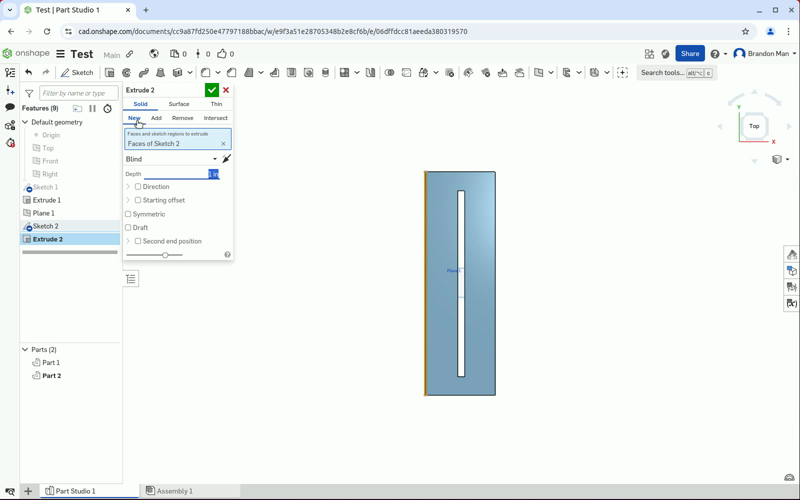
text(0.241)
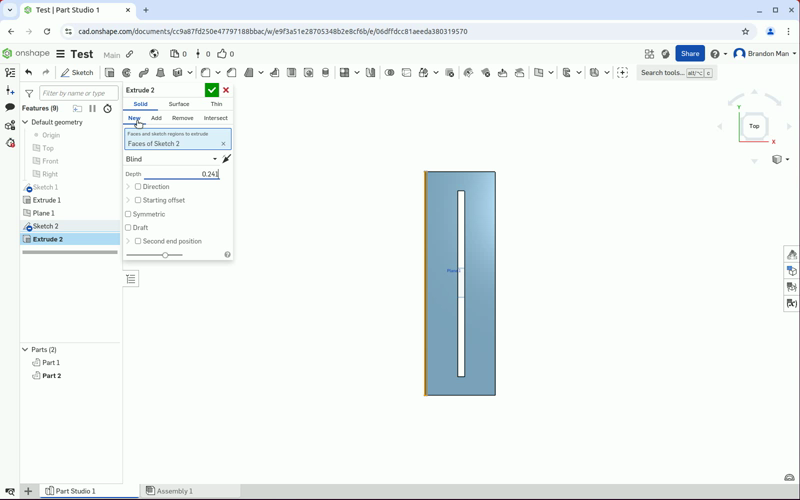
key(enter)
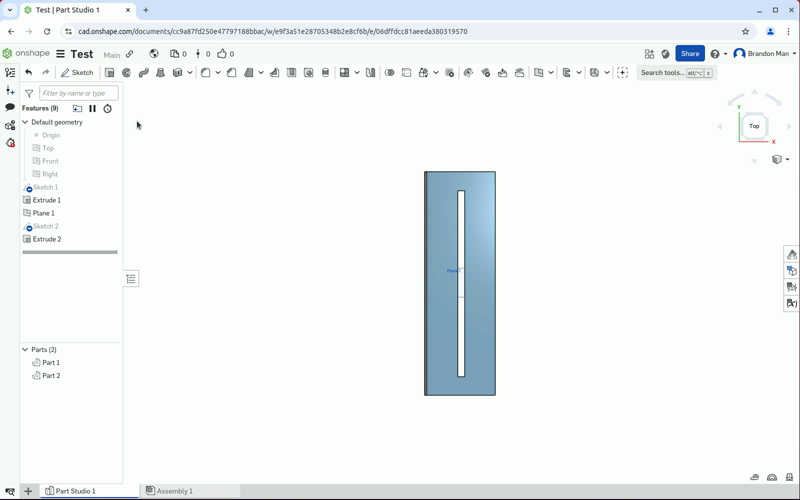
key(shift+h)
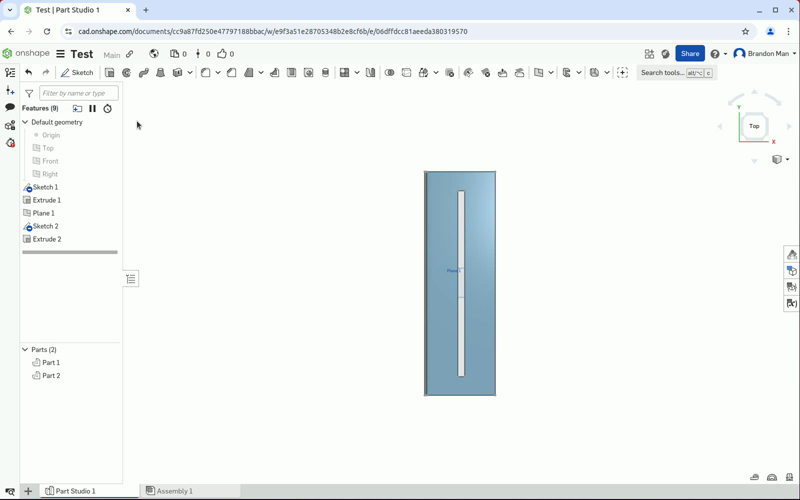
key(shift+h)
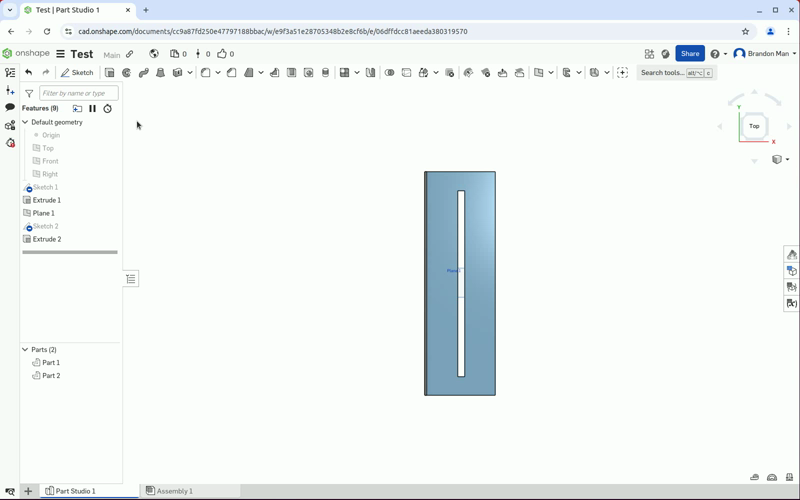
mouse_move(73, 189)
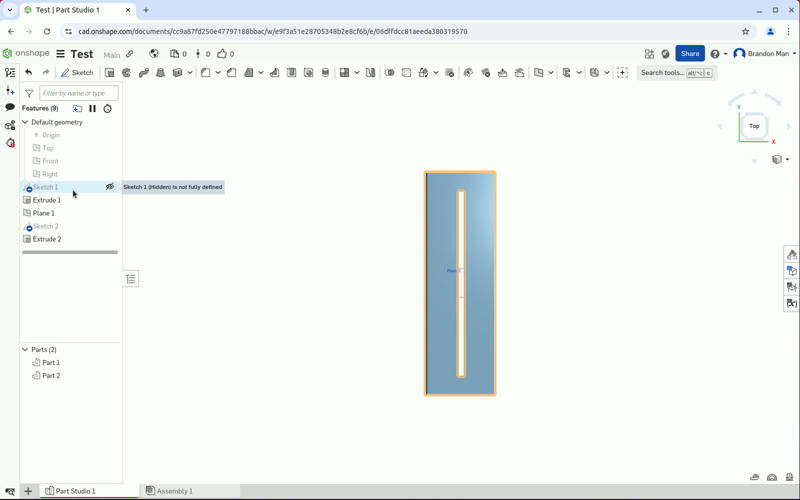
click(73, 189)
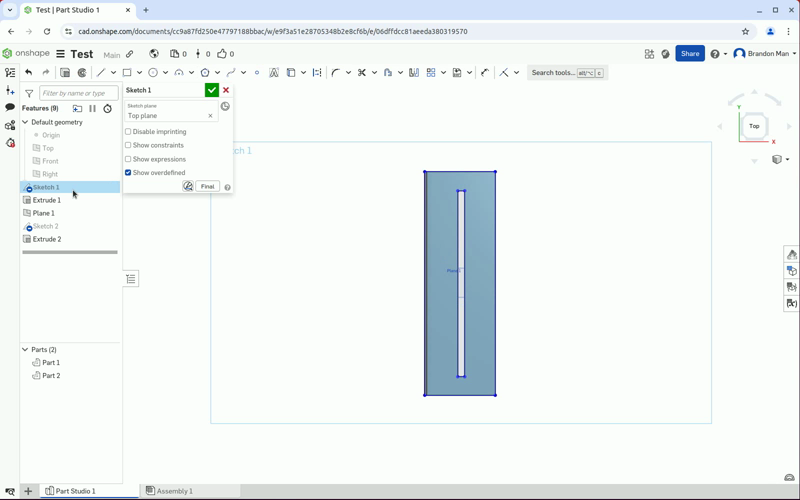
mouse_move(229, 92)
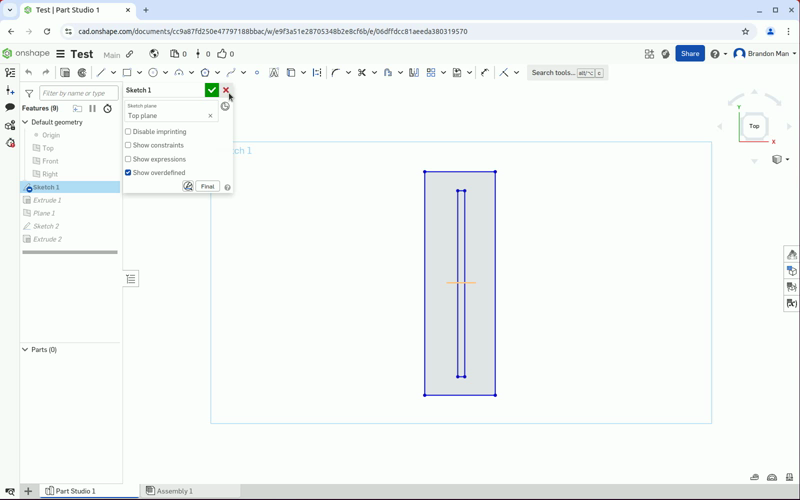
click(229, 92)
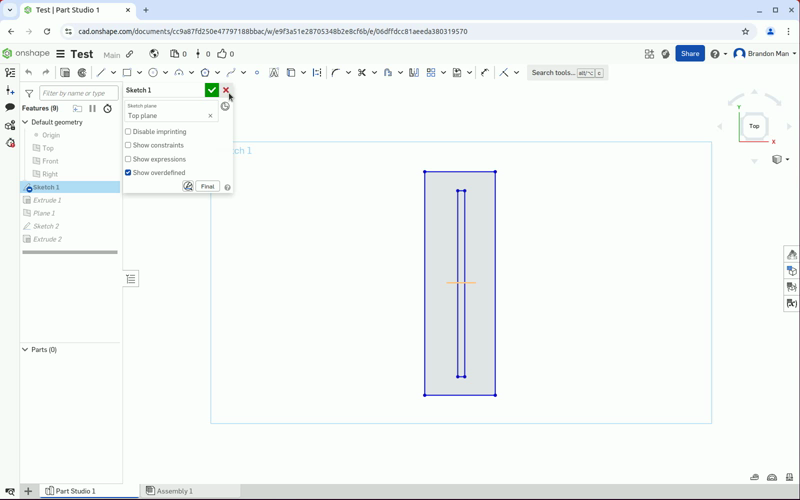
key(shift+s)
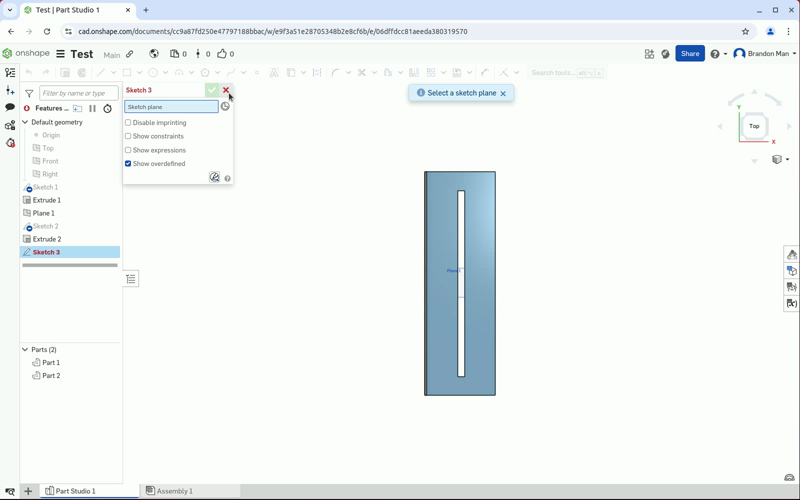
mouse_move(73, 215)
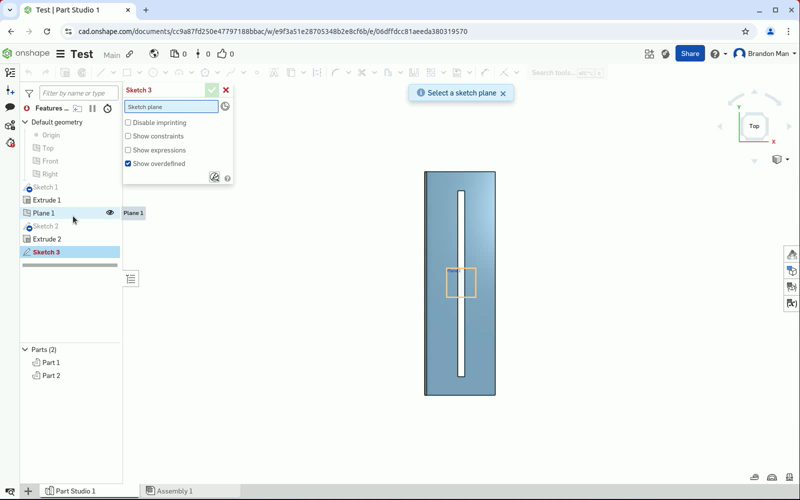
click(73, 215)
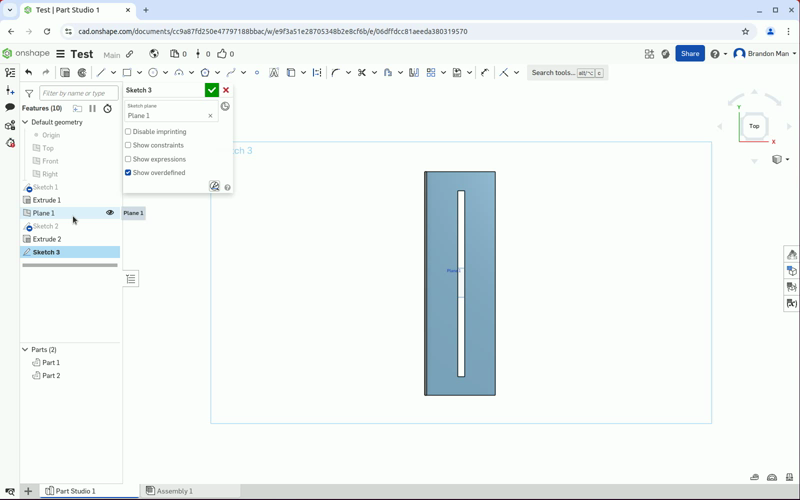
mouse_move(73, 352)
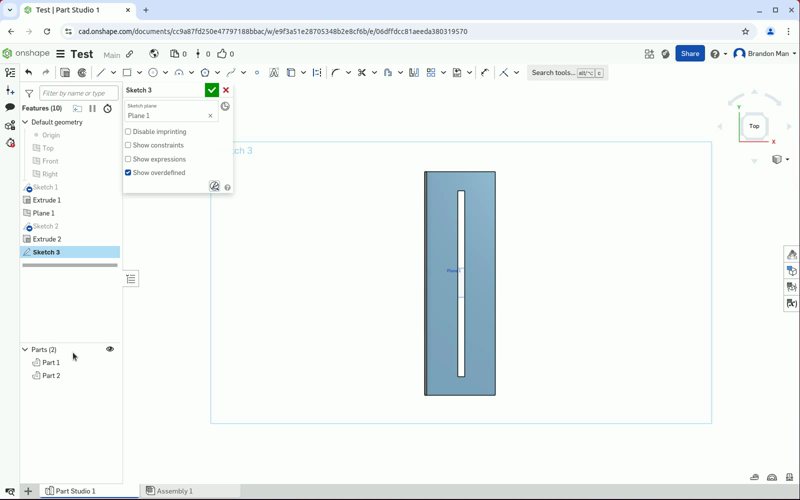
key(y)
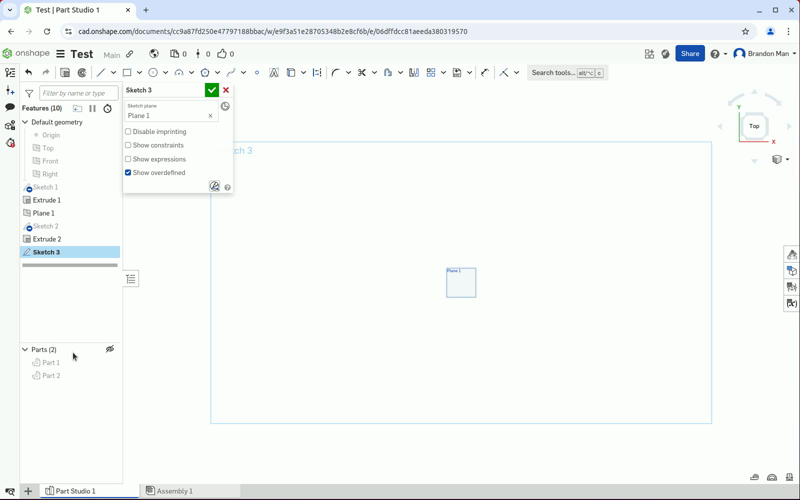
key(l)
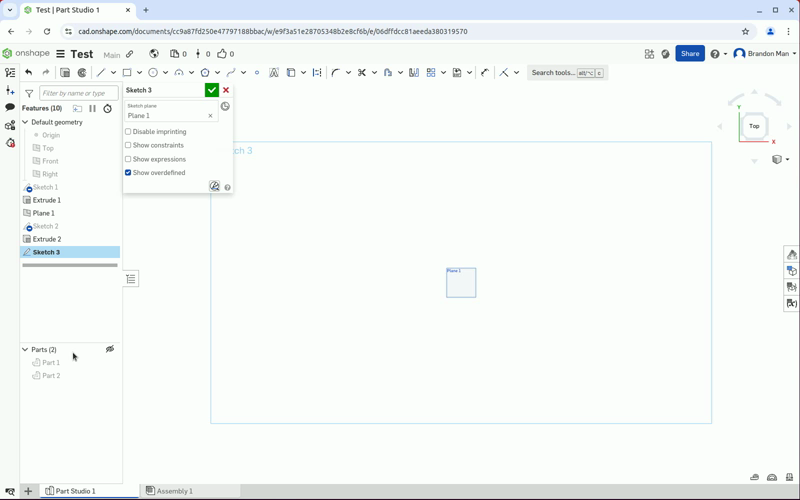
key_down(shift)
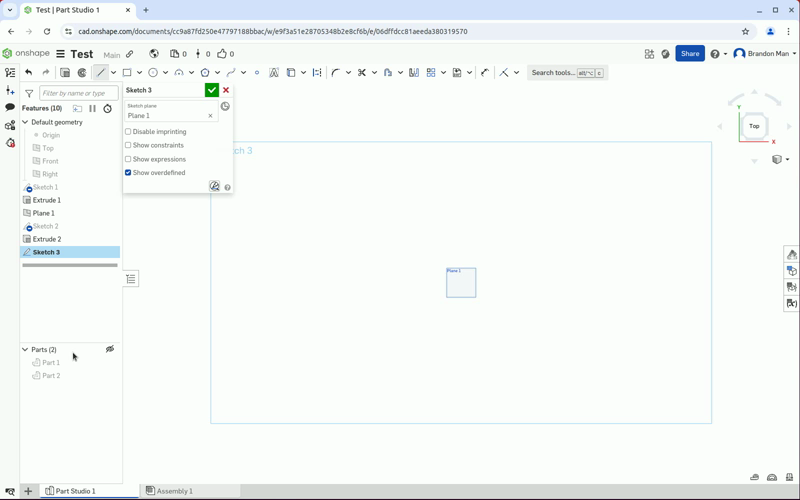
mouse_move(493, 395)
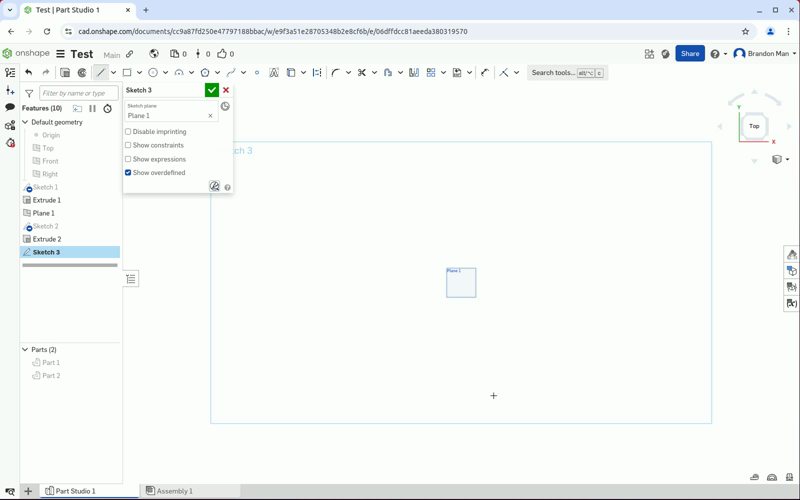
click(493, 395)
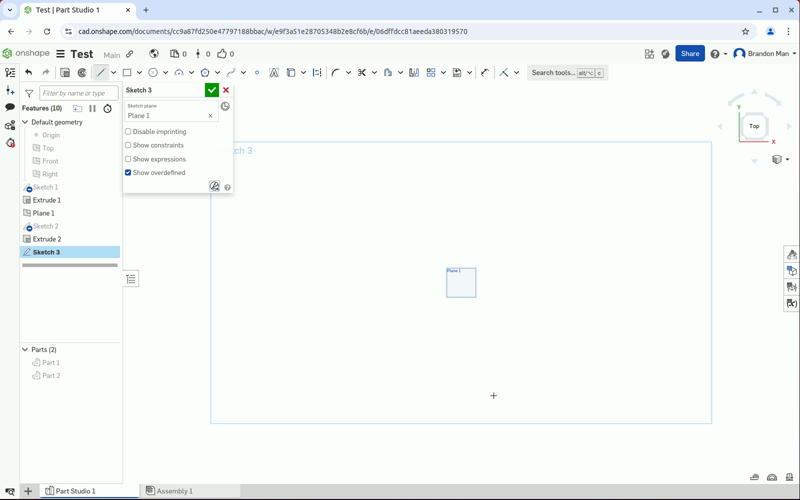
key_up(shift)
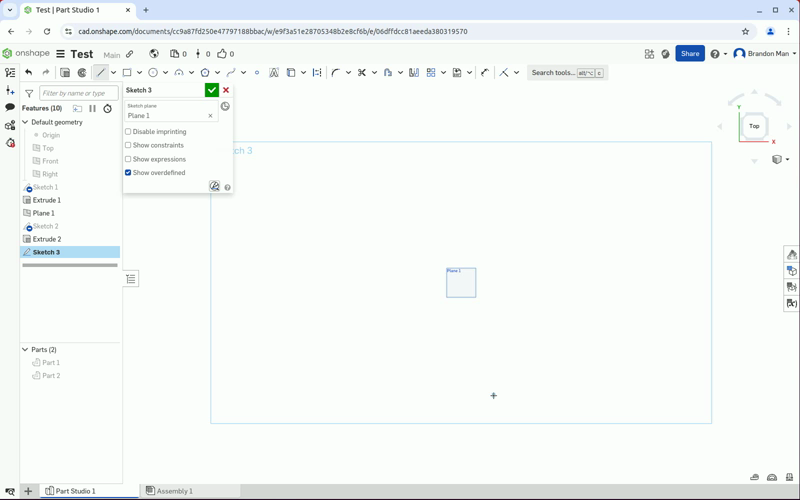
key_down(shift)
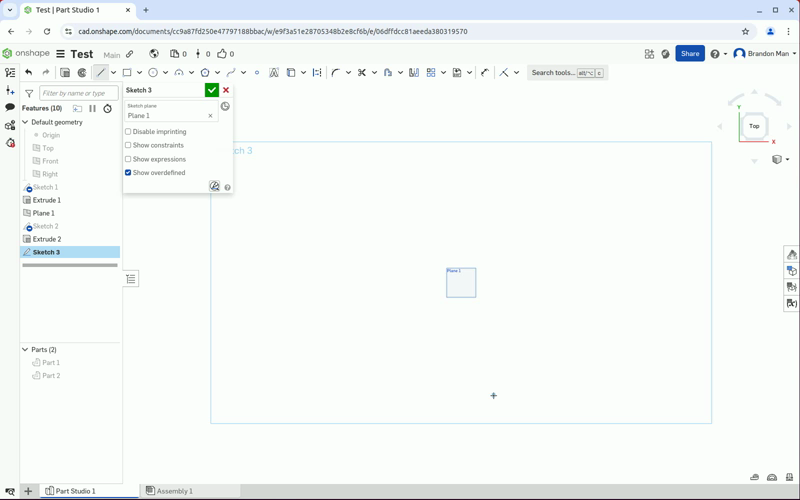
mouse_move(523, 395)
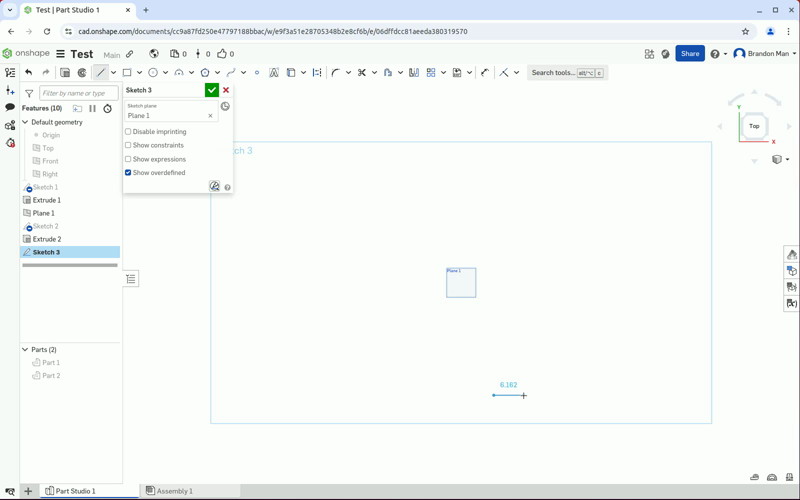
mouse_move(495, 395)
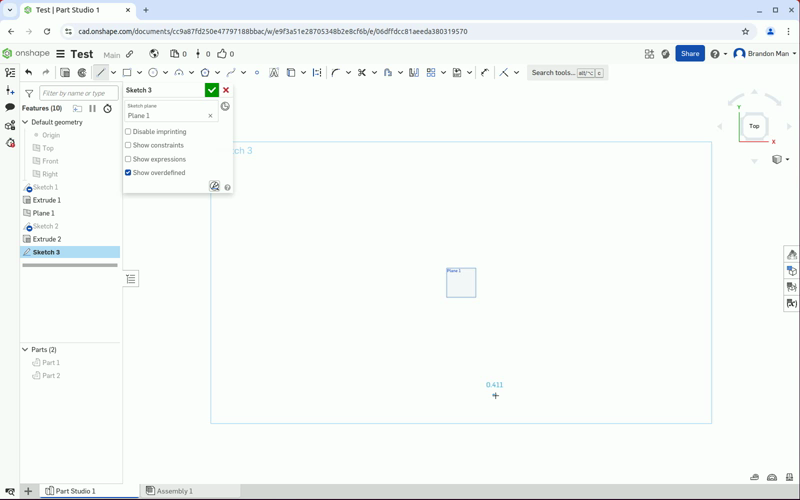
scroll(6)
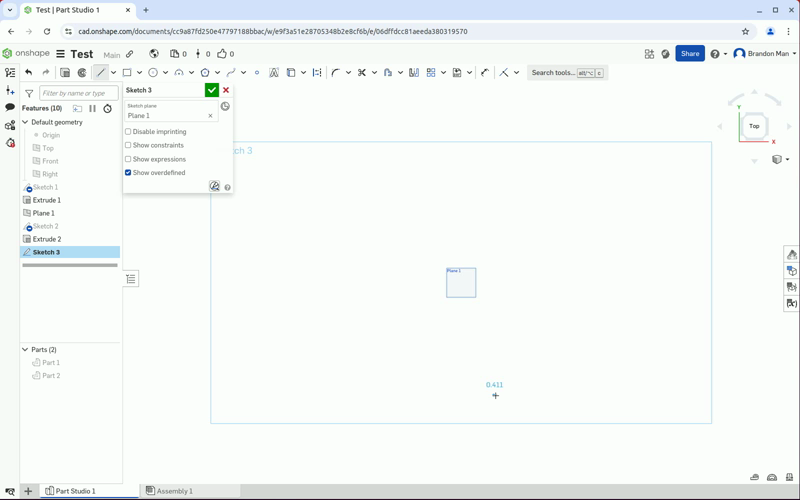
scroll(6)
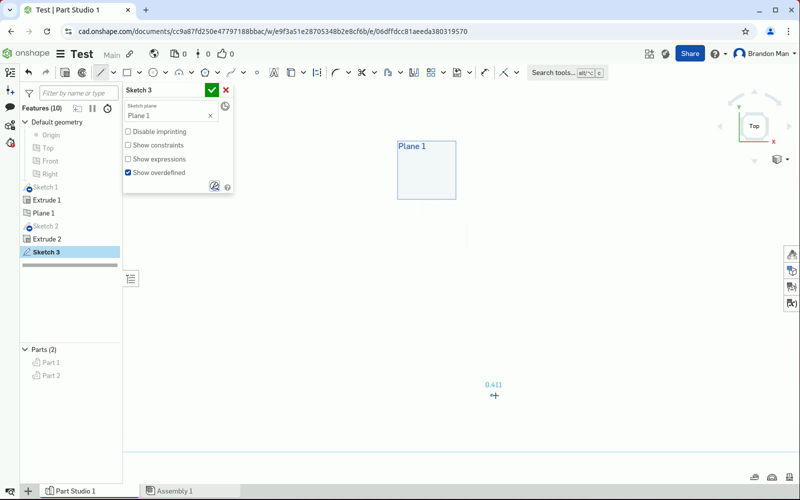
scroll(6)
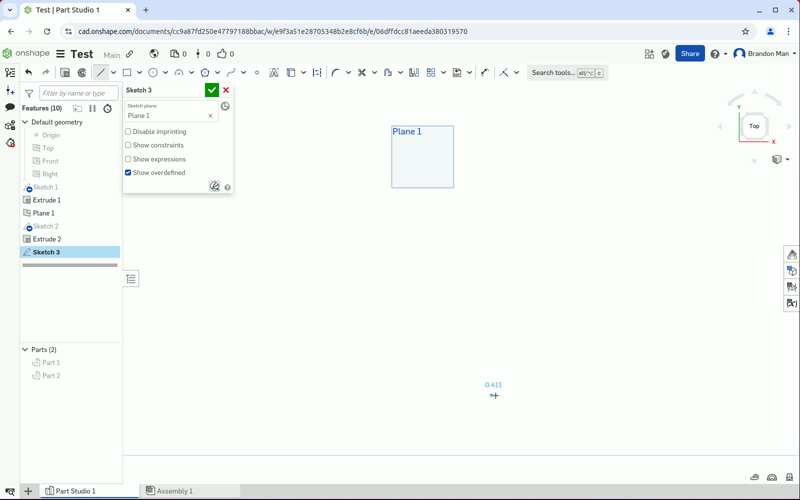
scroll(6)
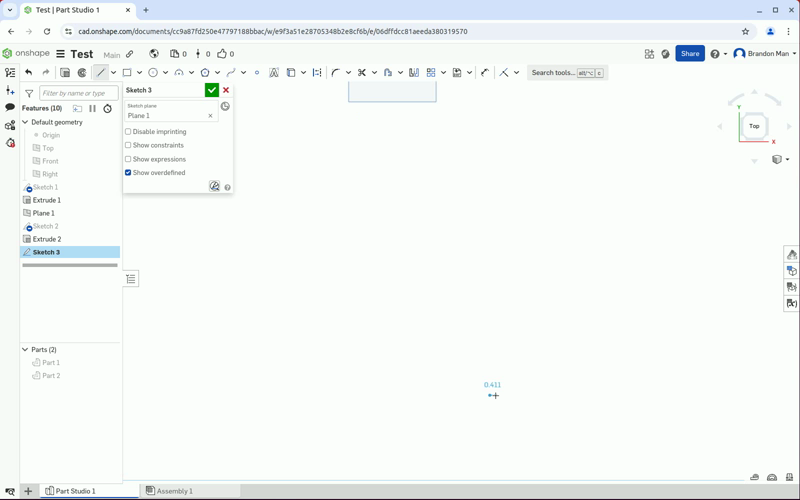
scroll(6)
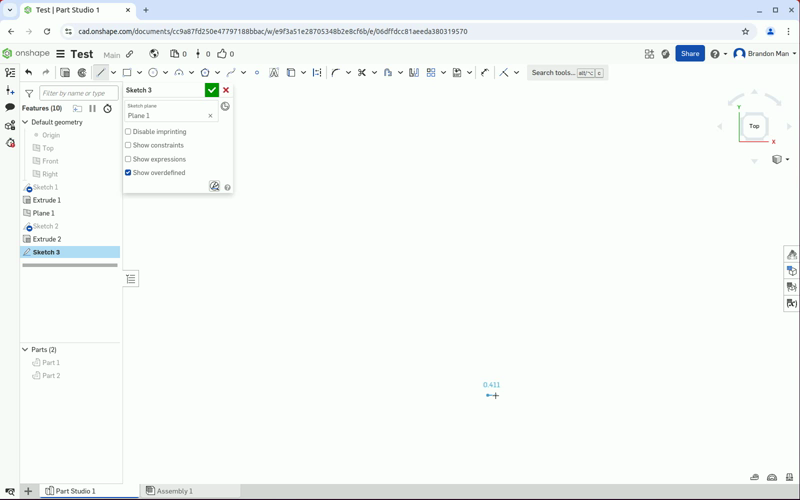
scroll(6)
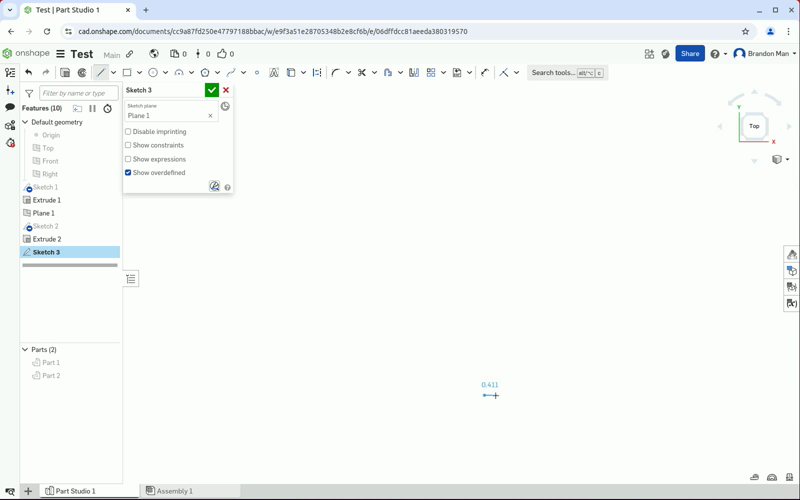
scroll(6)
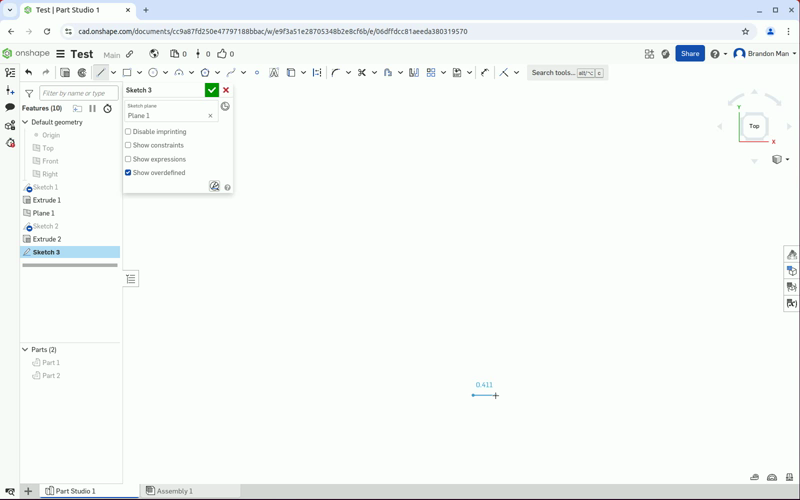
click(495, 395)
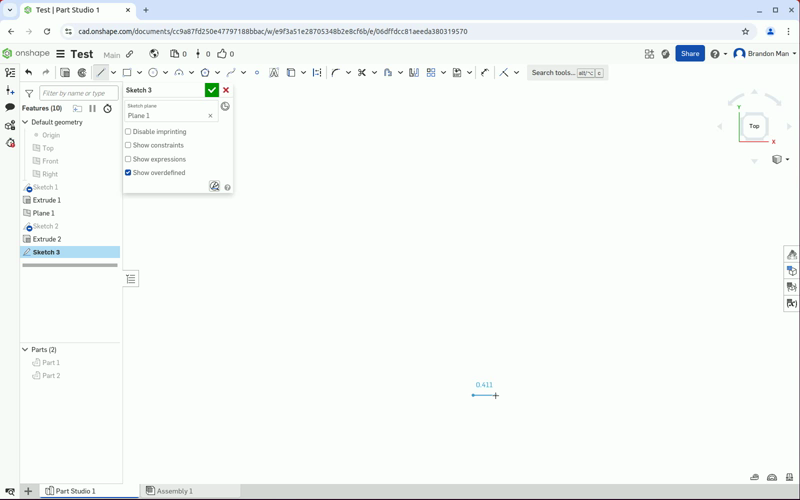
scroll(-6)
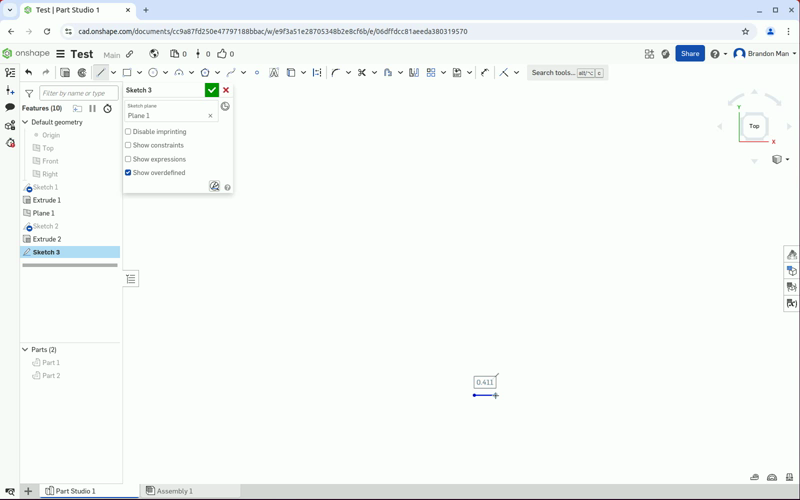
scroll(-6)
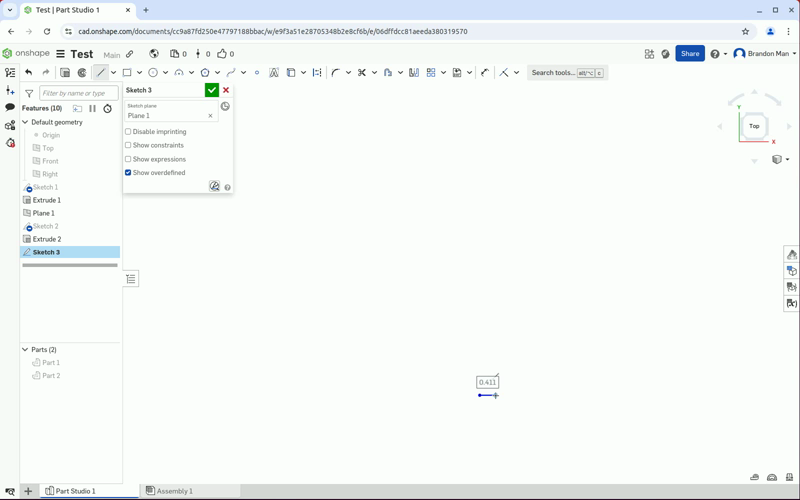
scroll(-6)
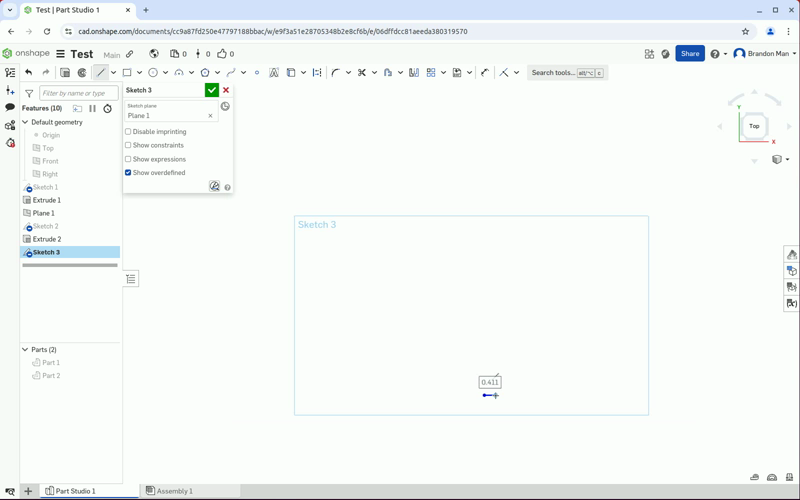
scroll(-6)
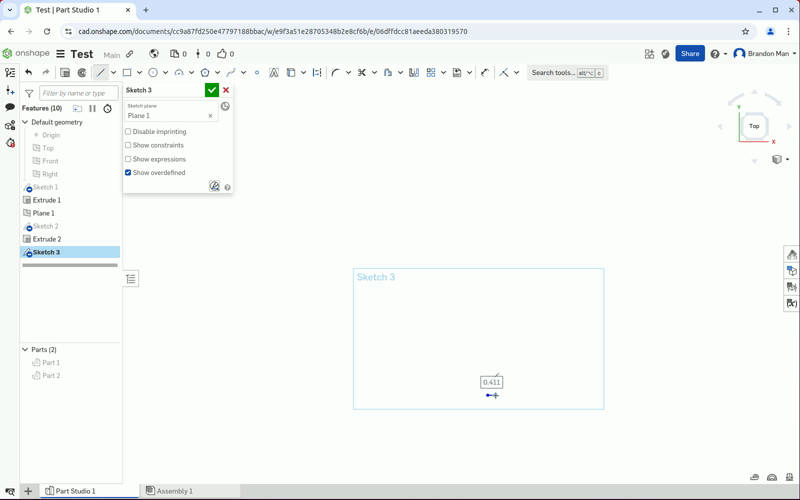
scroll(-6)
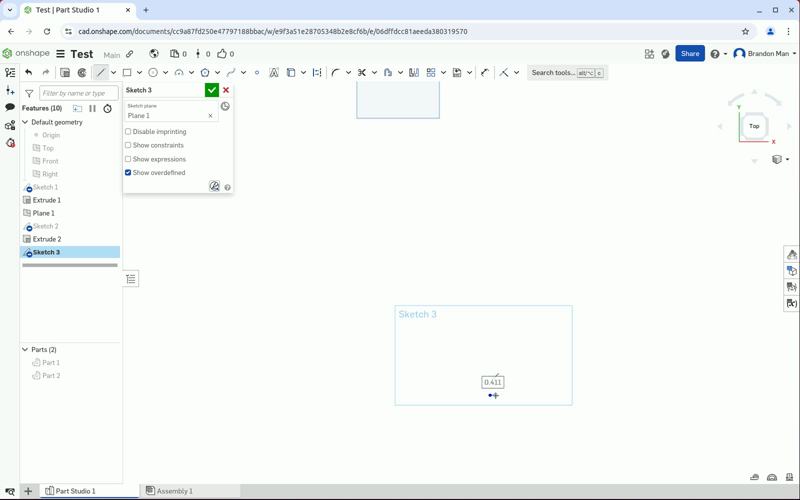
scroll(-6)
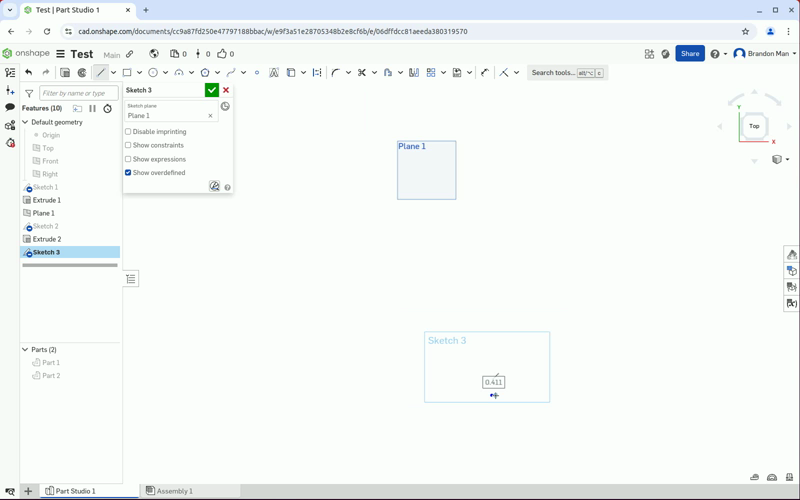
scroll(-6)
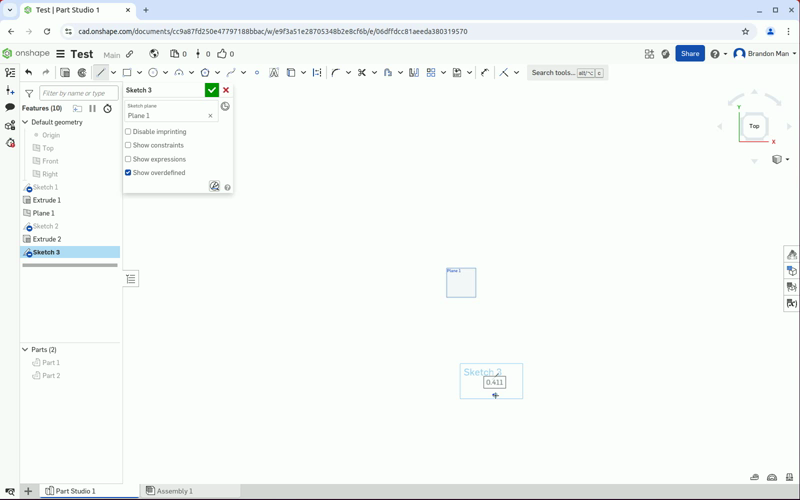
key_up(shift)
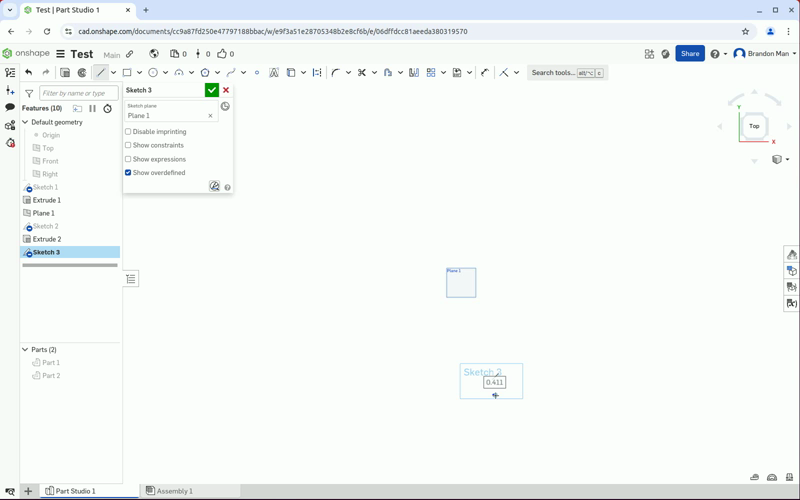
key_down(shift)
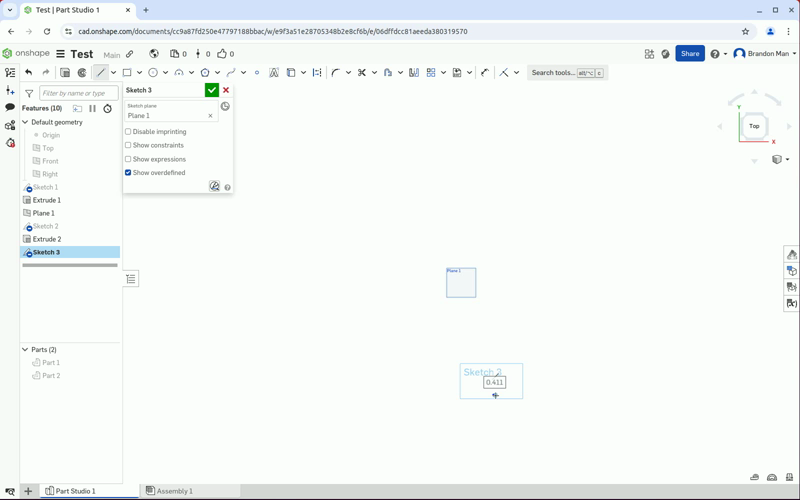
mouse_move(495, 171)
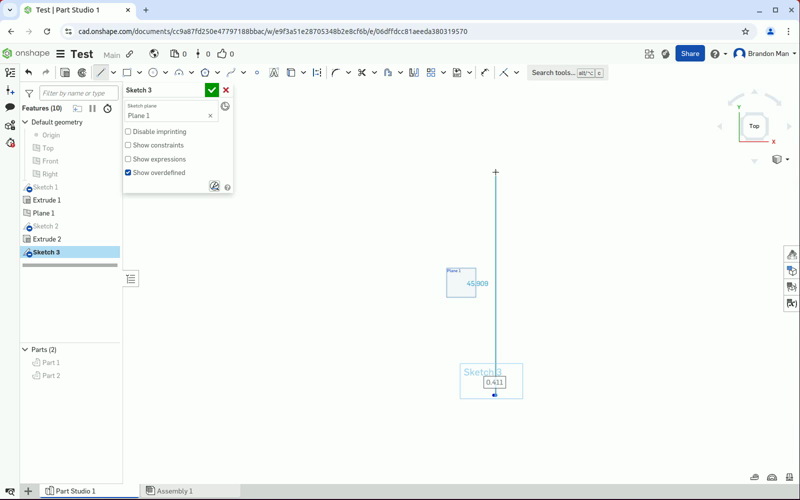
click(495, 171)
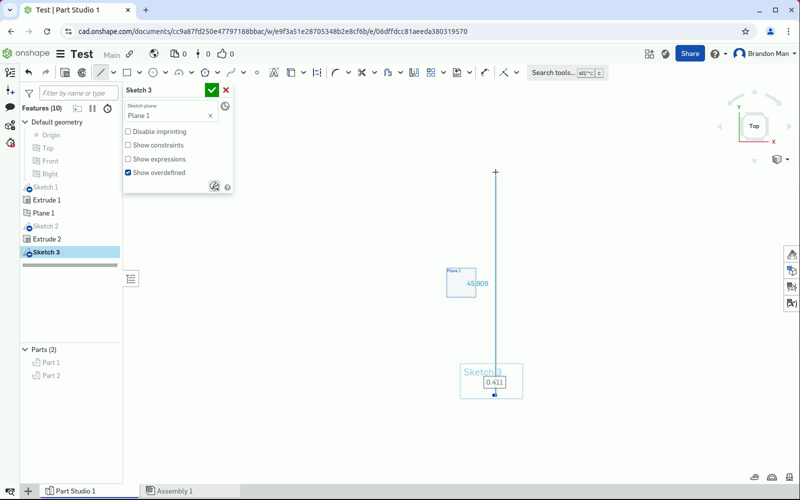
key_up(shift)
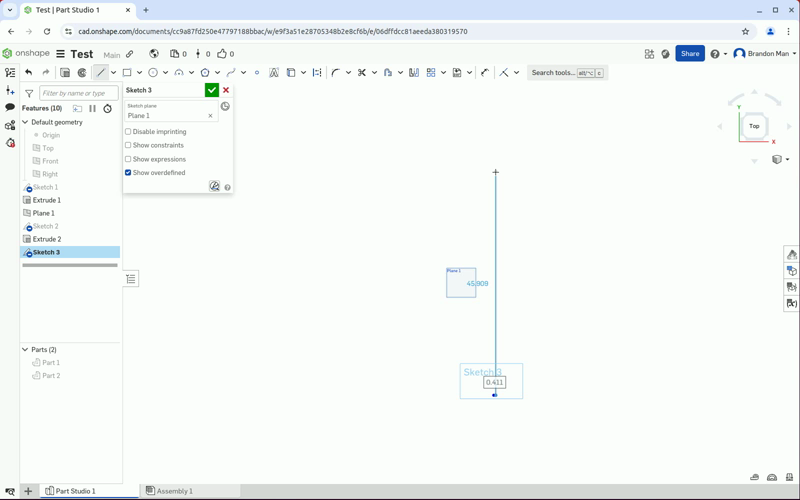
key_down(shift)
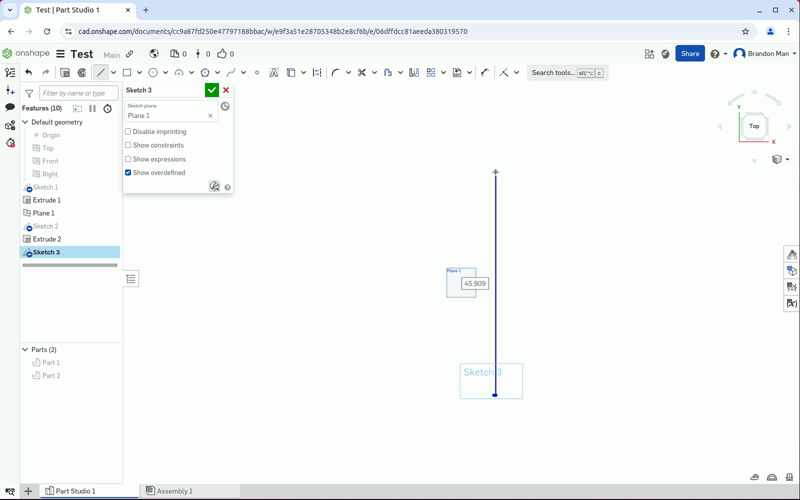
mouse_move(525, 171)
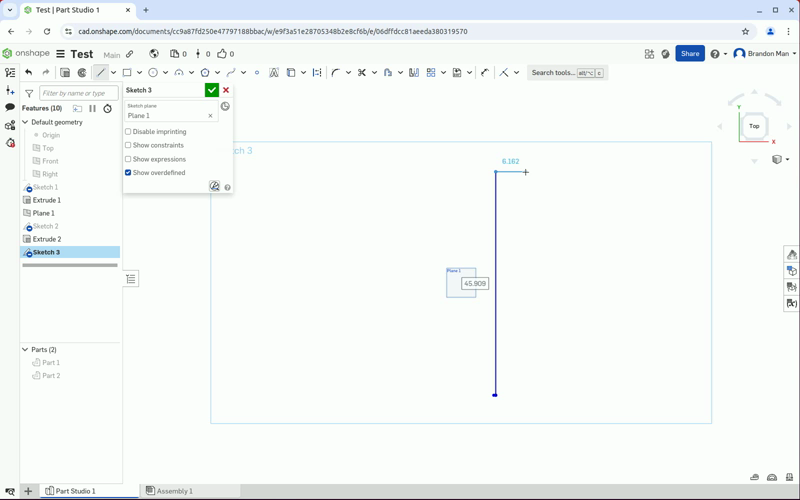
mouse_move(493, 171)
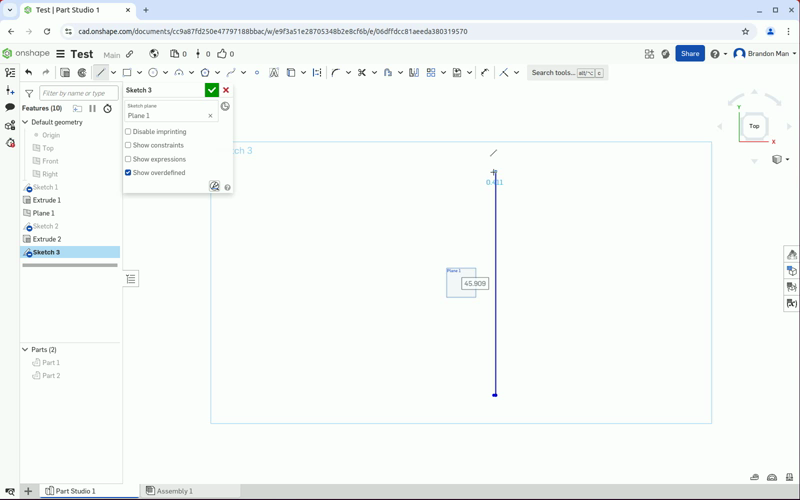
scroll(6)
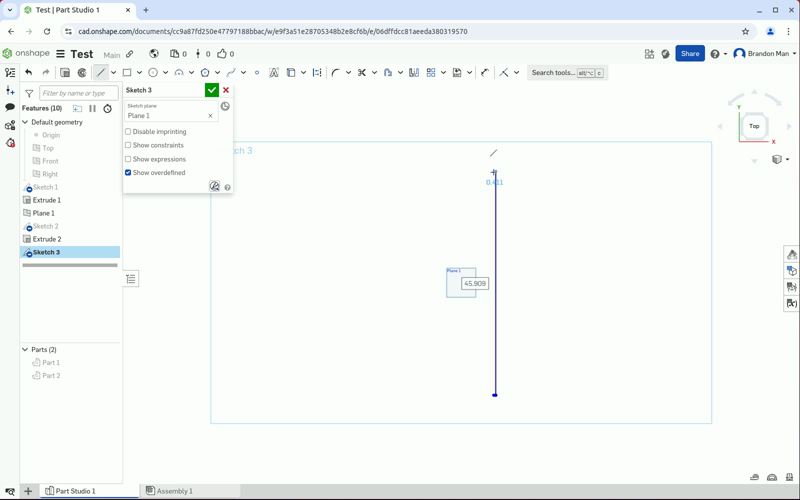
scroll(6)
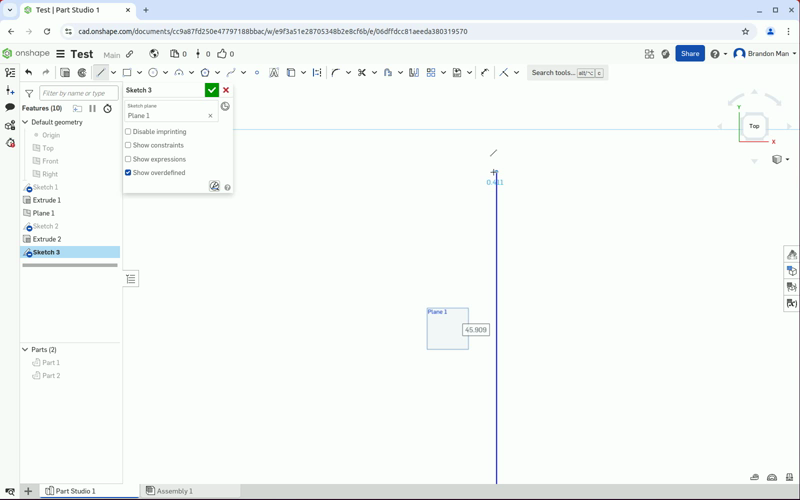
scroll(6)
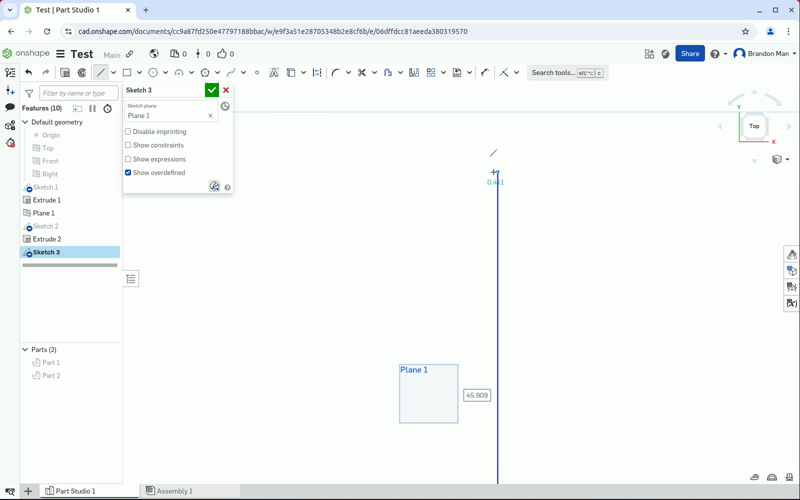
scroll(6)
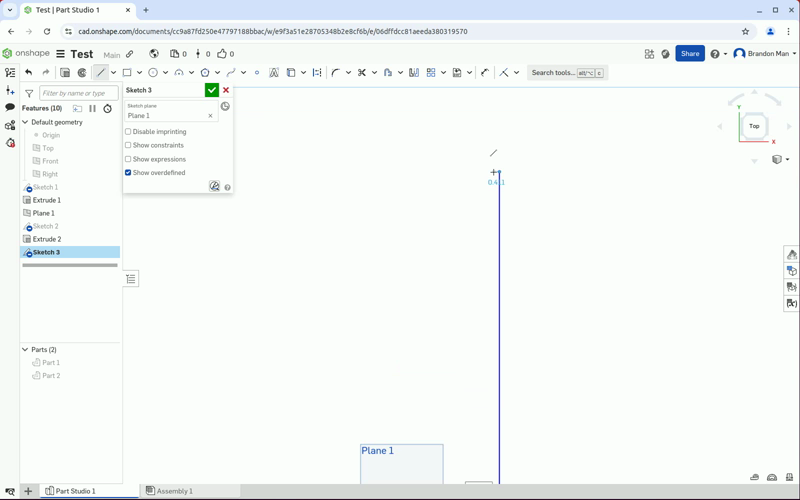
scroll(6)
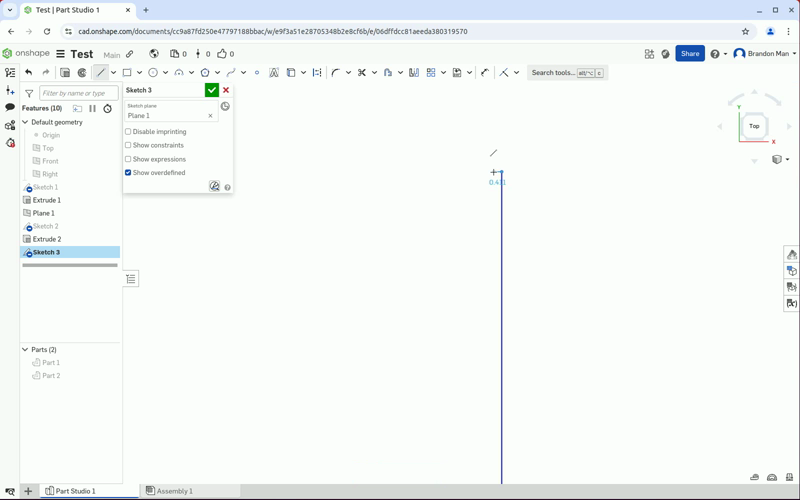
scroll(6)
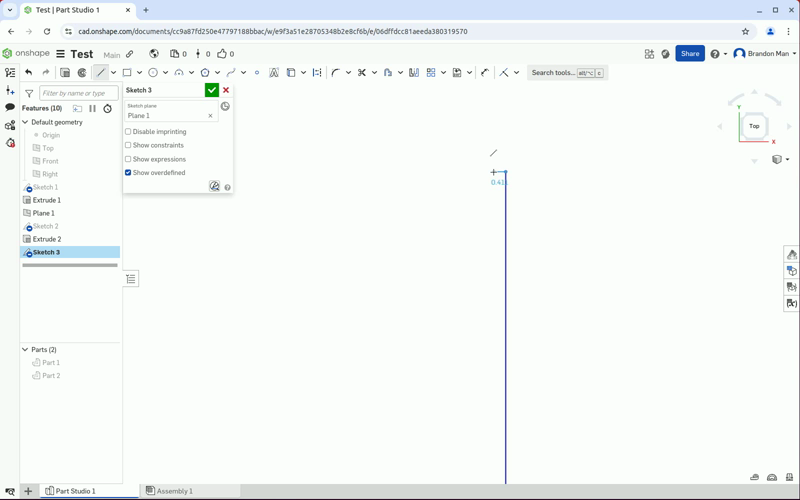
scroll(6)
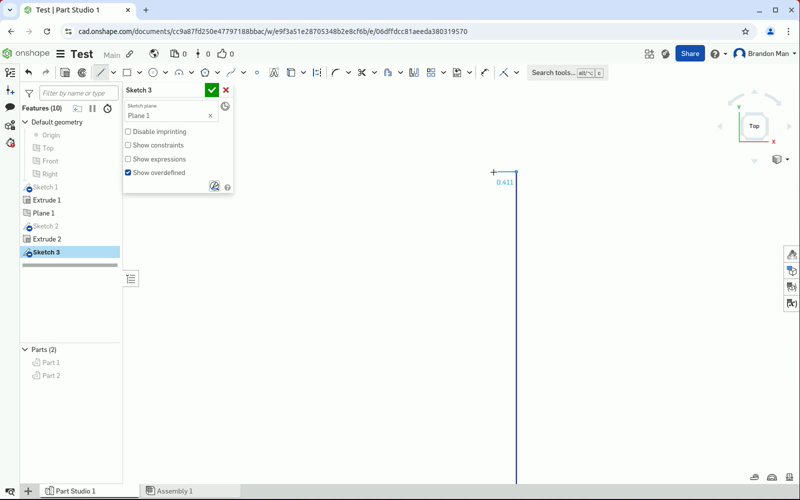
click(493, 171)
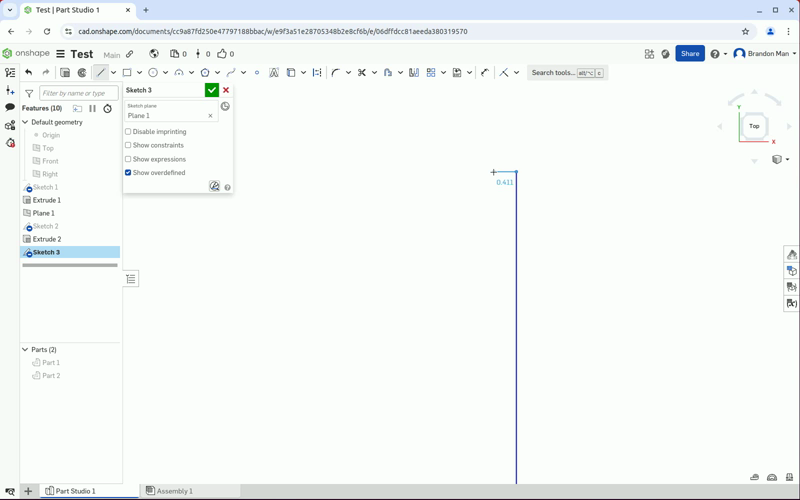
scroll(-6)
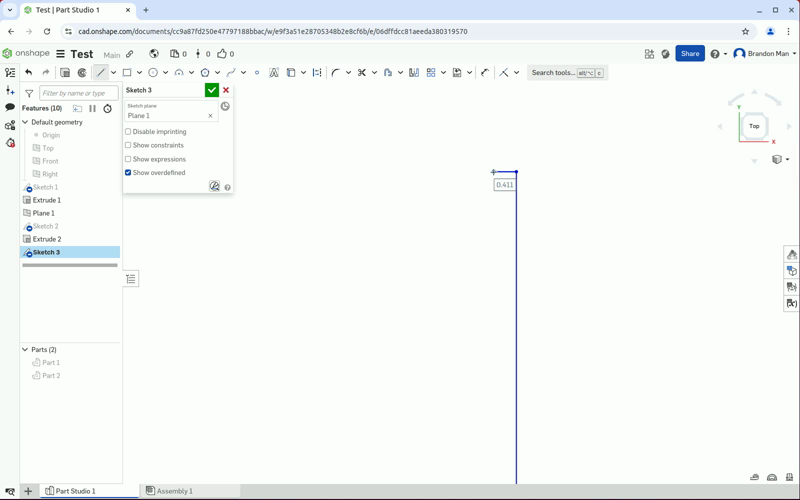
scroll(-6)
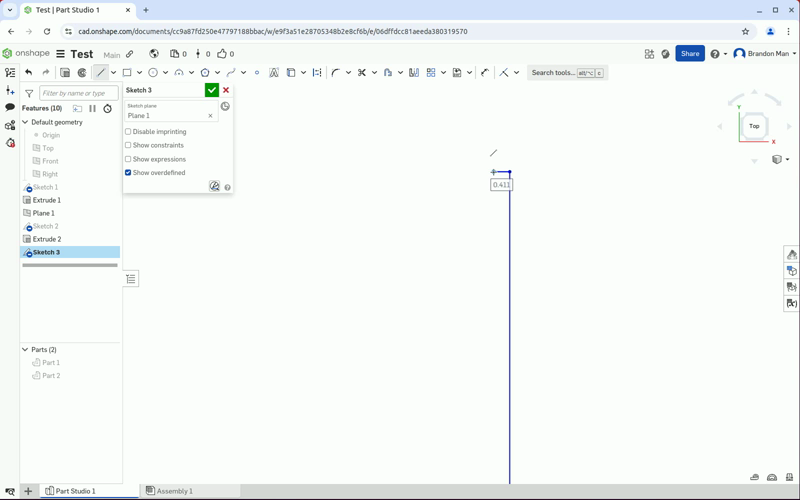
scroll(-6)
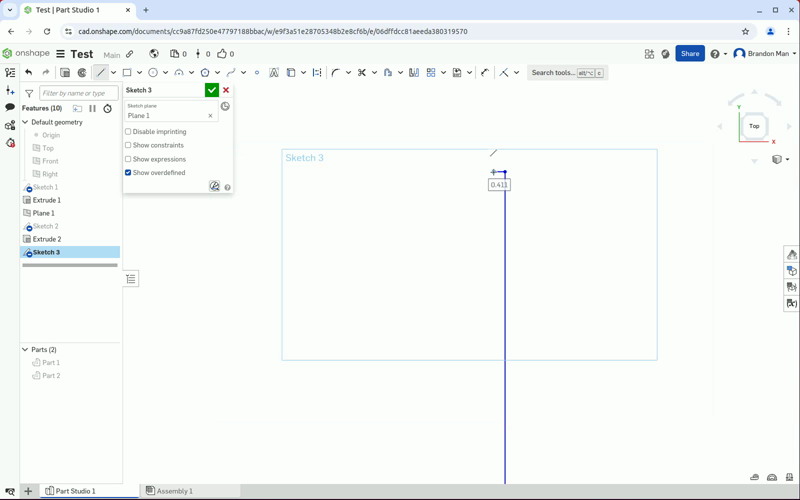
scroll(-6)
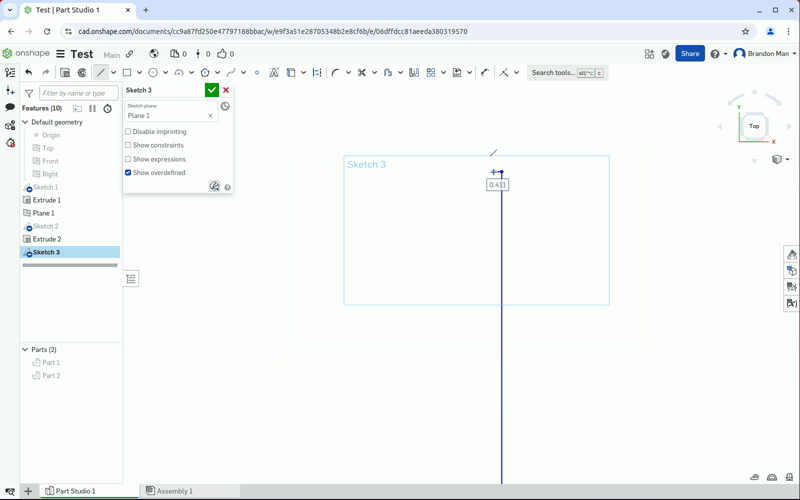
scroll(-6)
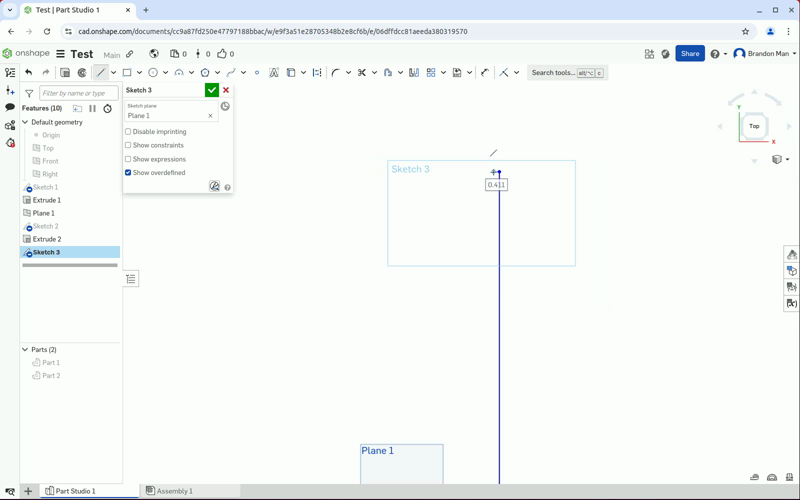
scroll(-6)
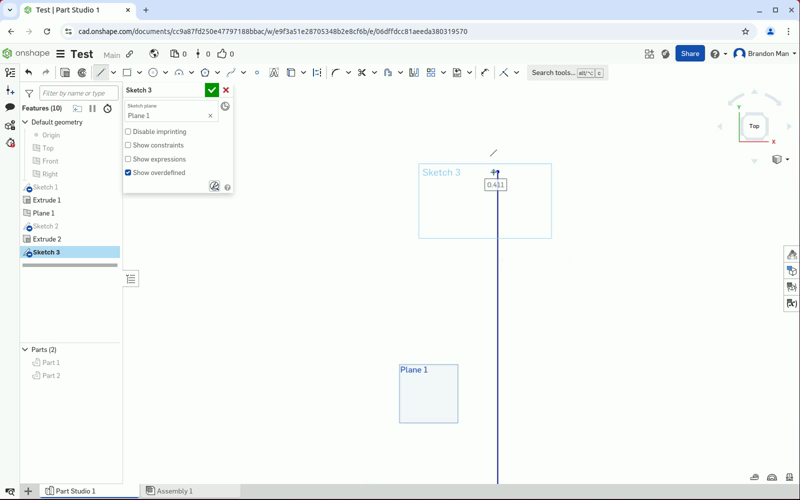
scroll(-6)
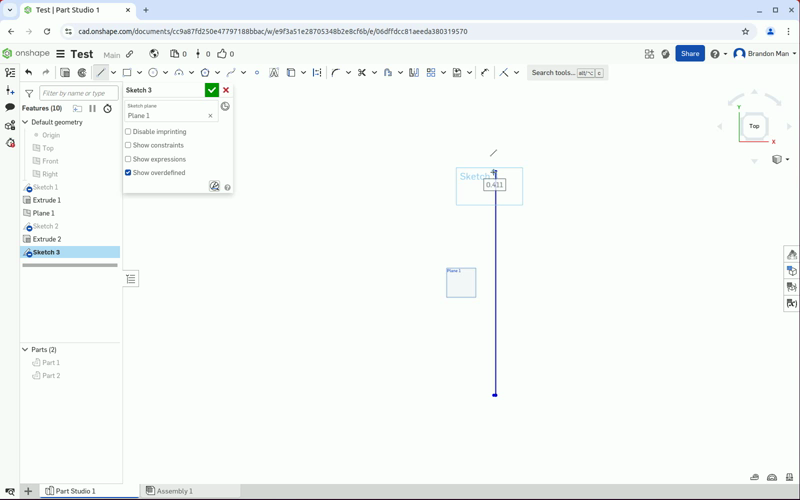
key_up(shift)
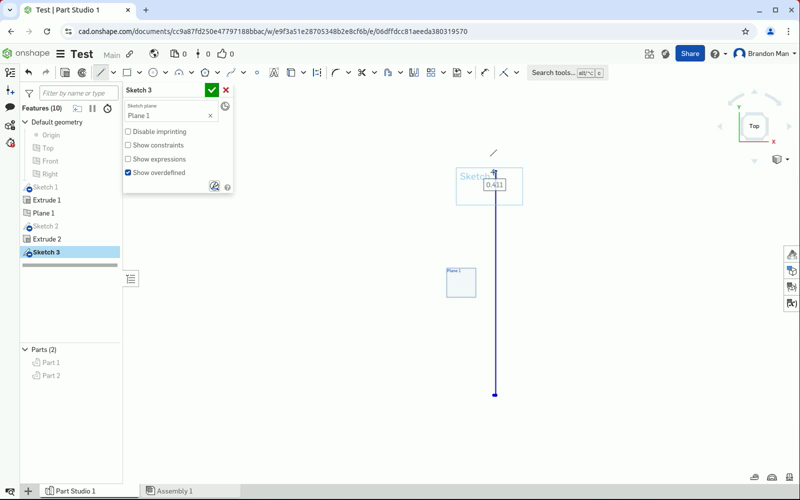
key_down(shift)
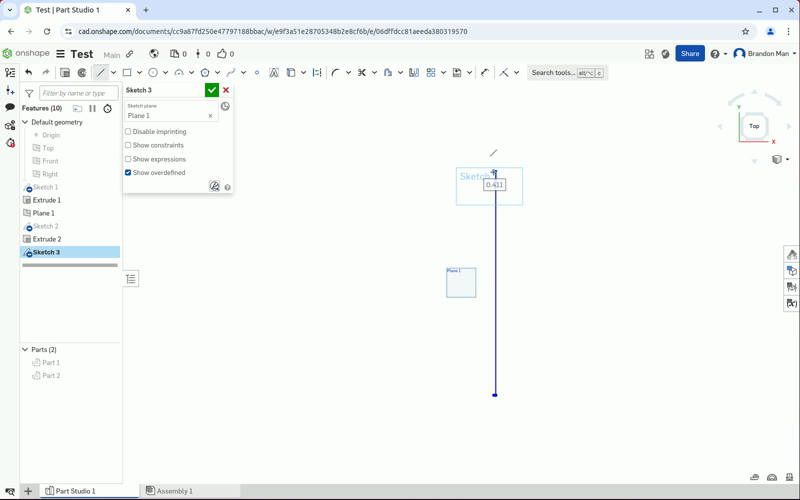
mouse_move(493, 395)
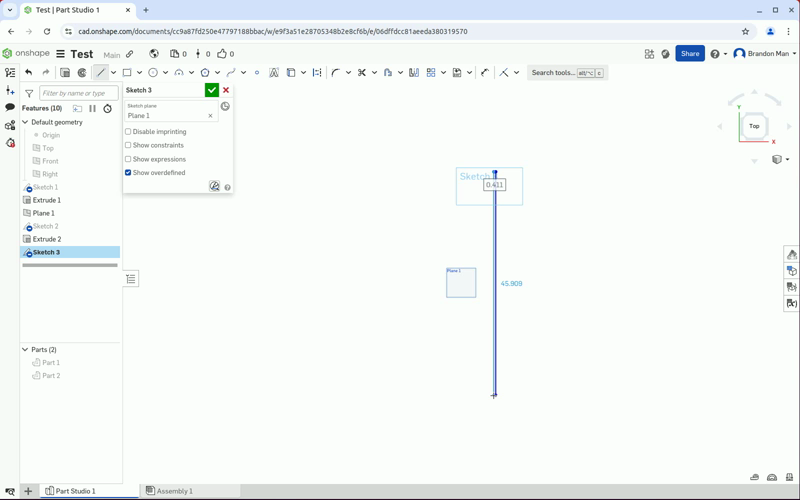
scroll(6)
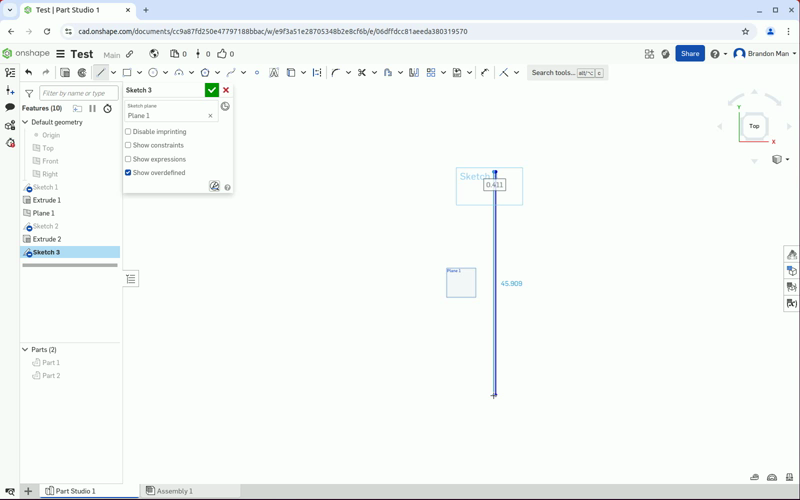
scroll(6)
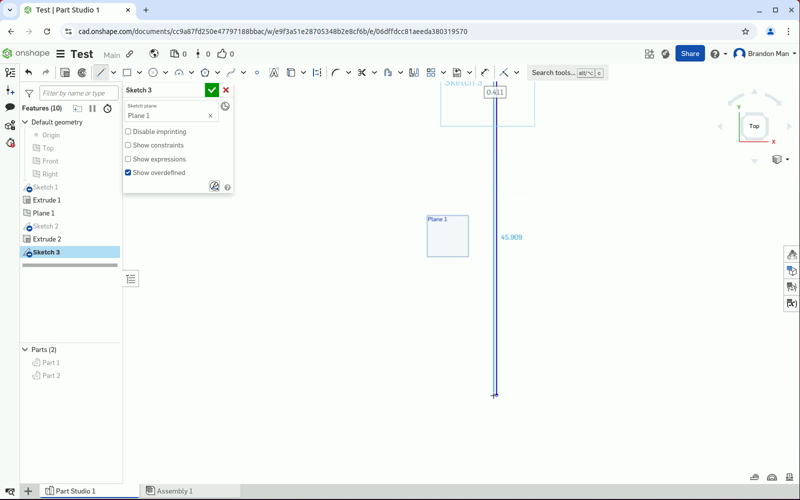
scroll(6)
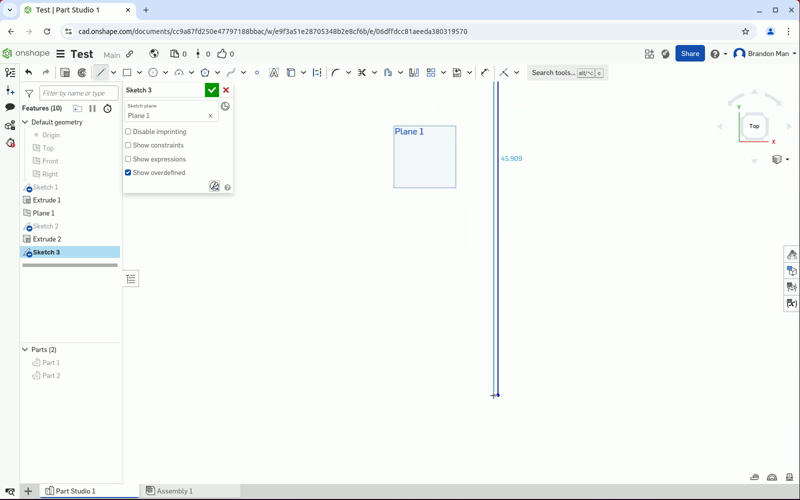
scroll(6)
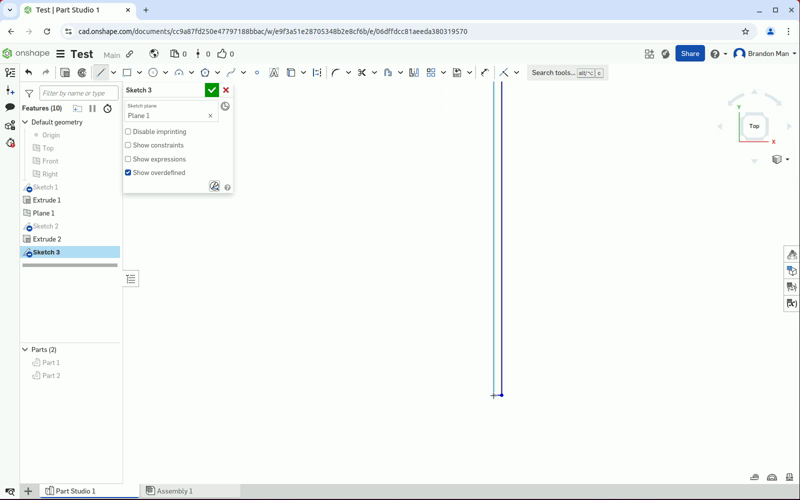
scroll(6)
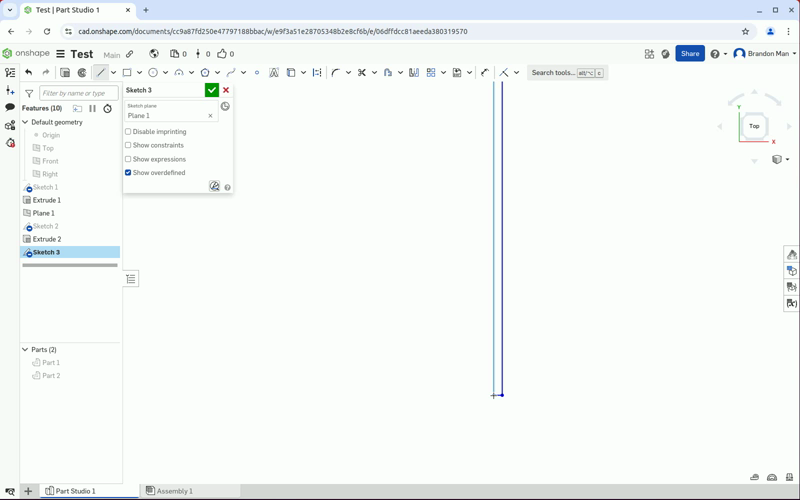
scroll(6)
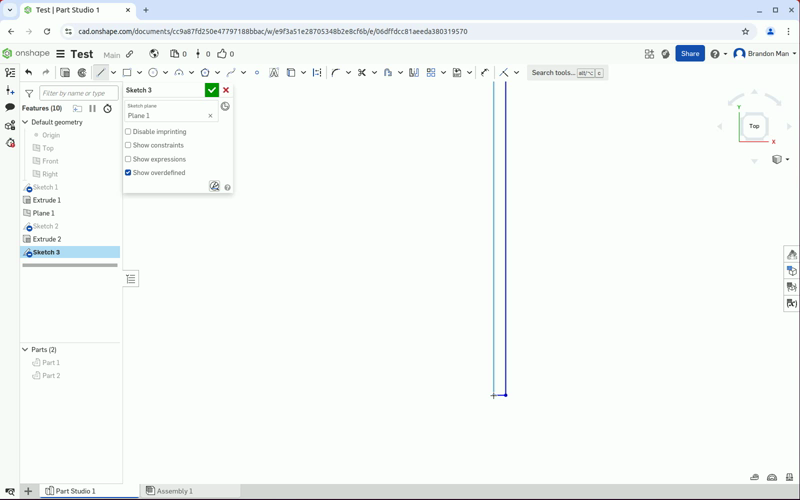
scroll(6)
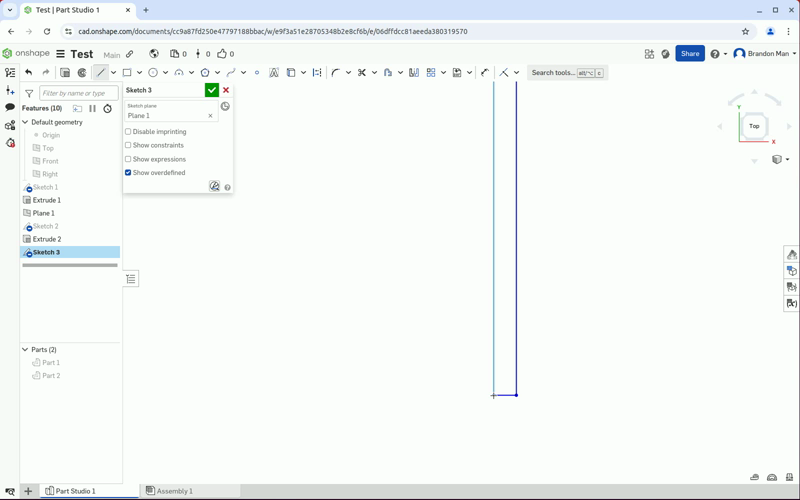
key_up(shift)
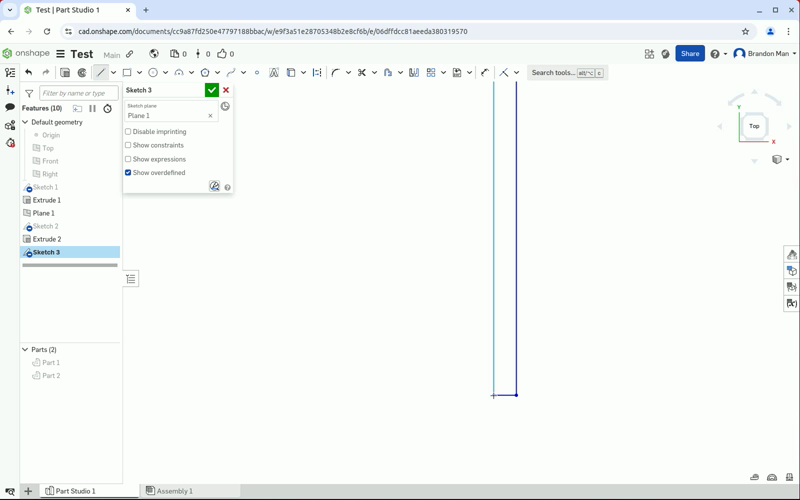
click(493, 395)
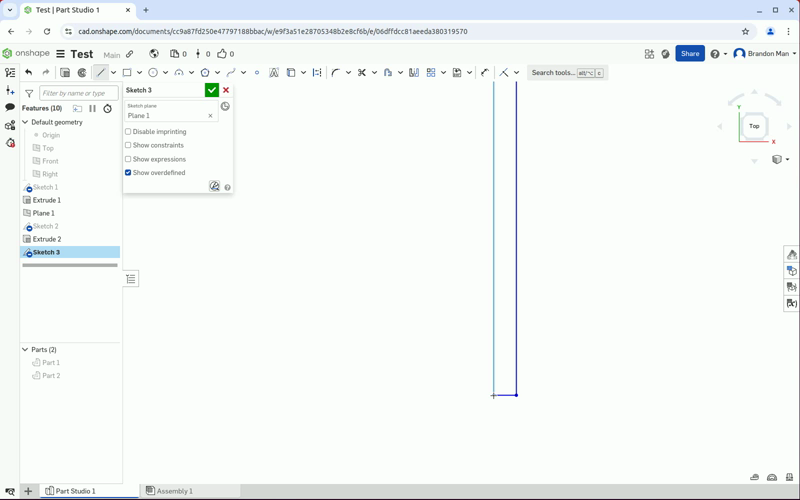
scroll(-6)
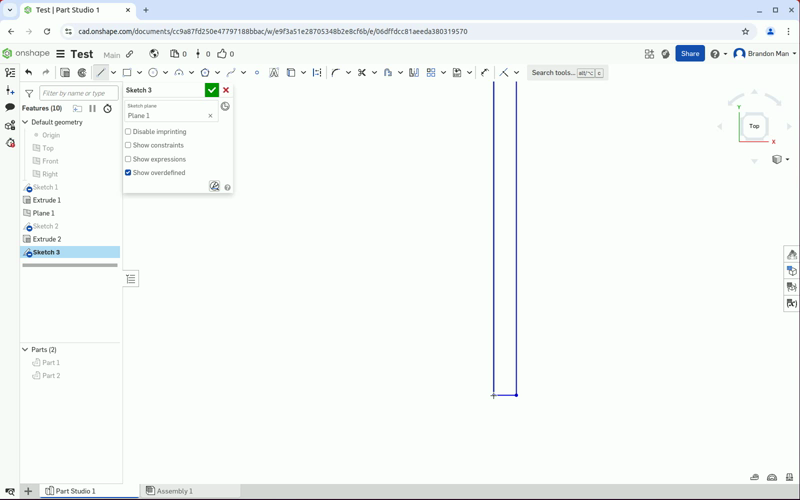
scroll(-6)
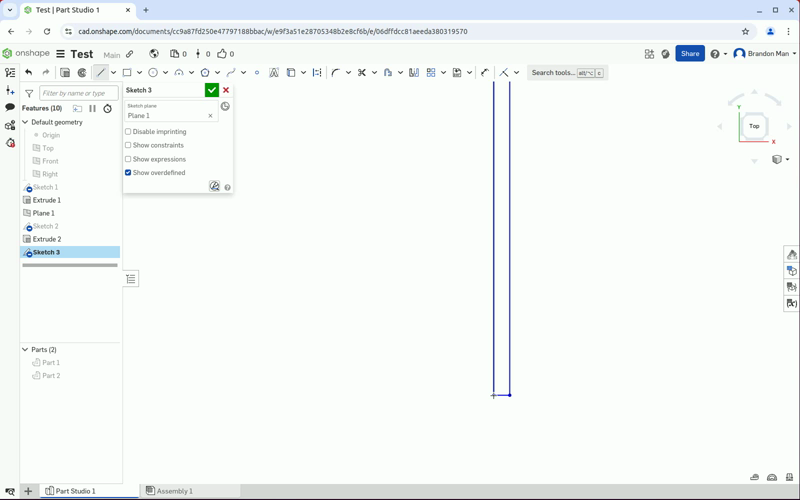
scroll(-6)
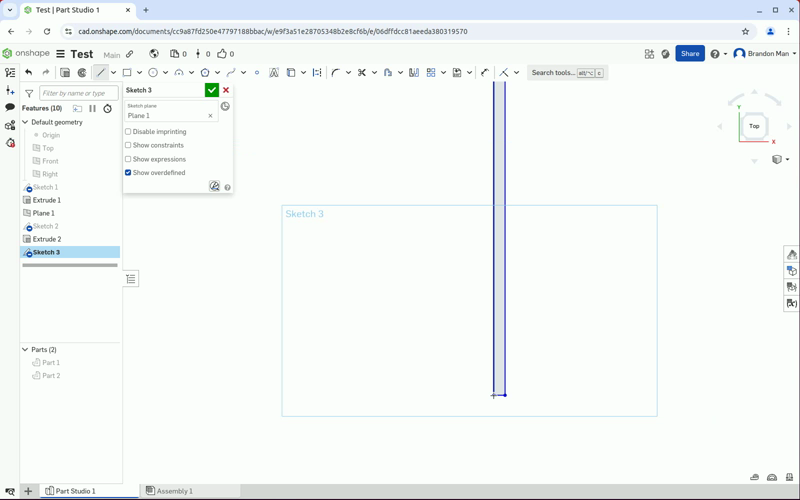
scroll(-6)
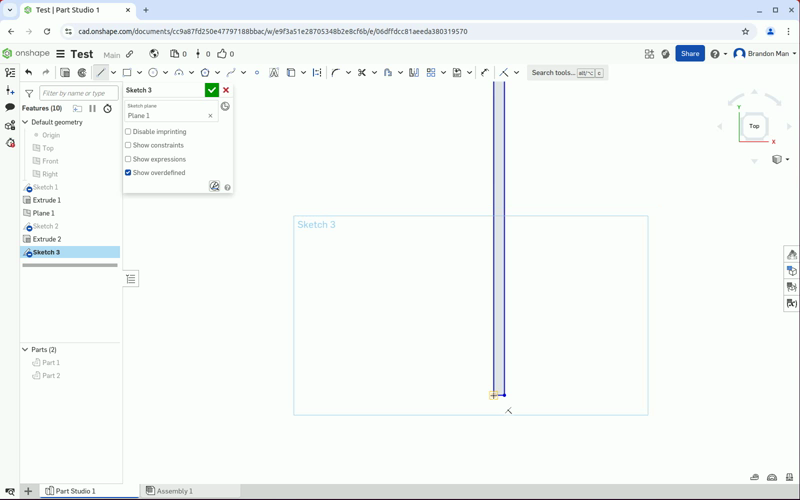
scroll(-6)
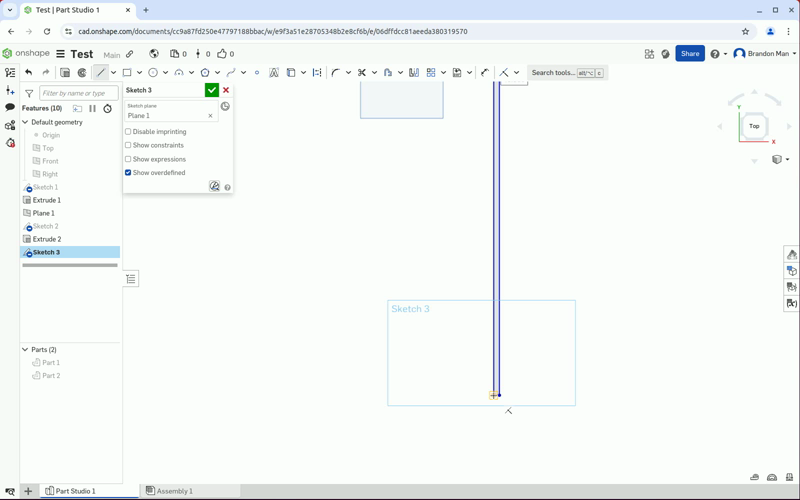
scroll(-6)
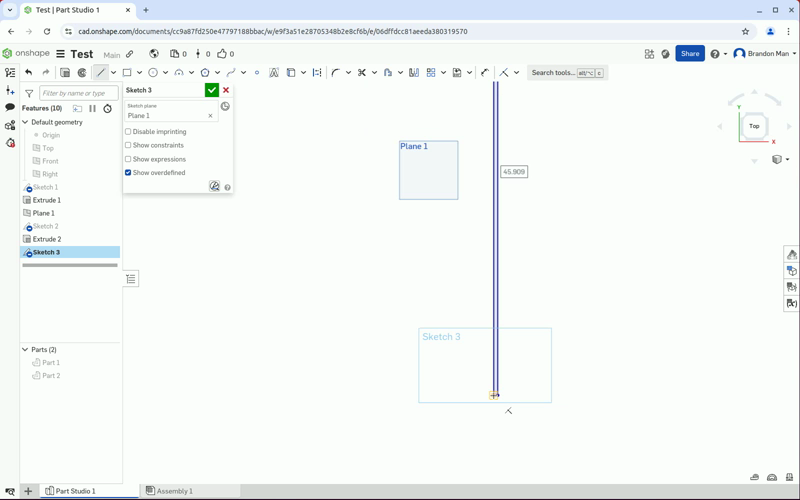
scroll(-6)
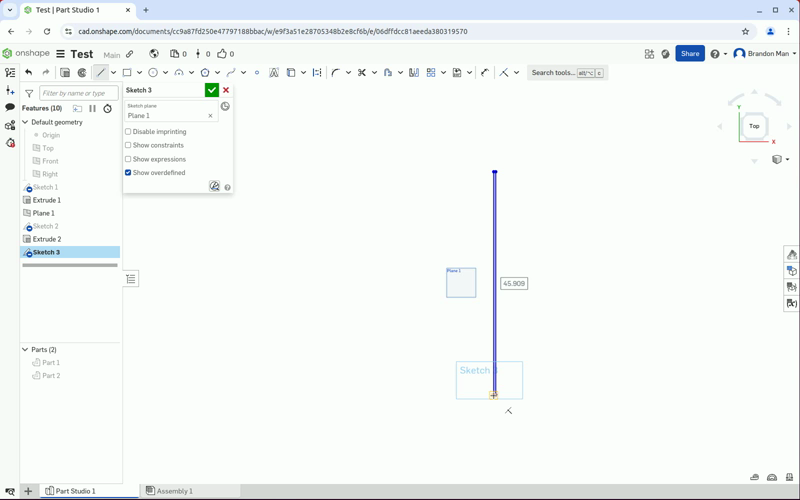
key(esc)
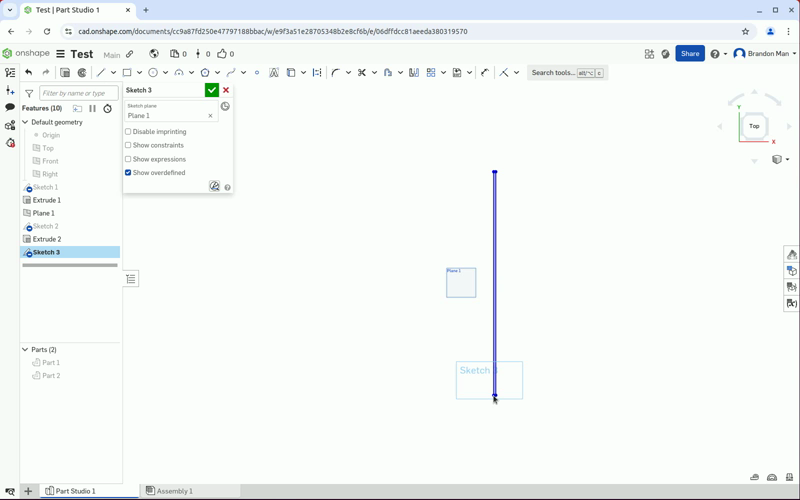
mouse_move(494, 309)
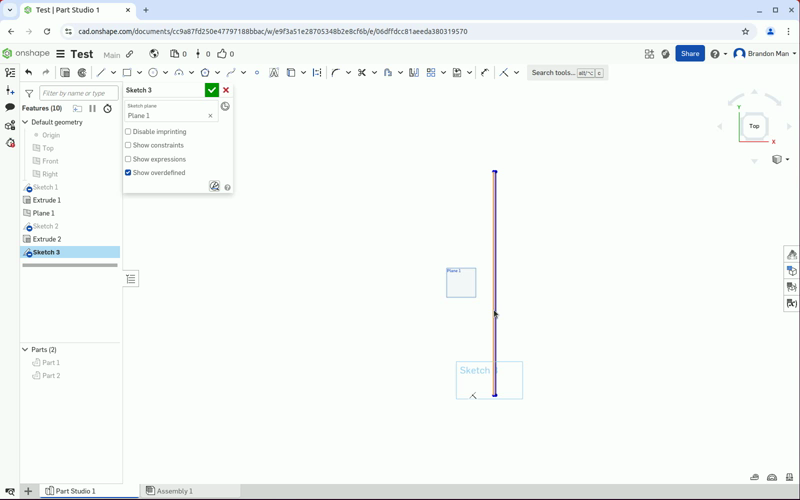
scroll(6)
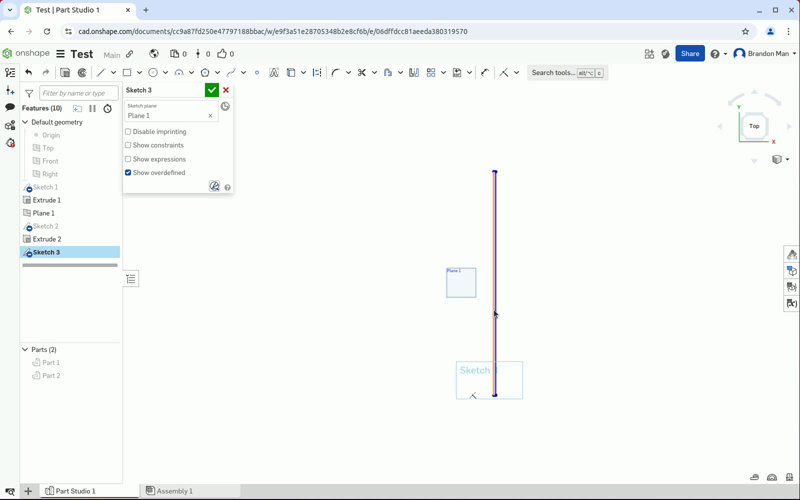
scroll(6)
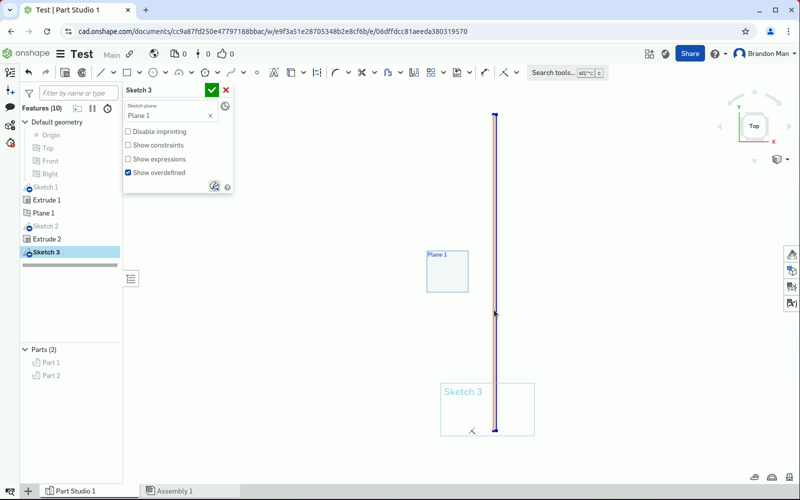
scroll(6)
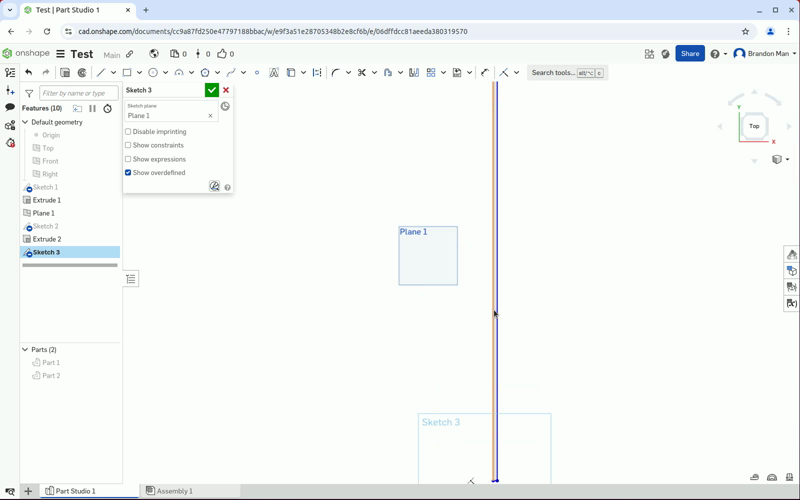
scroll(6)
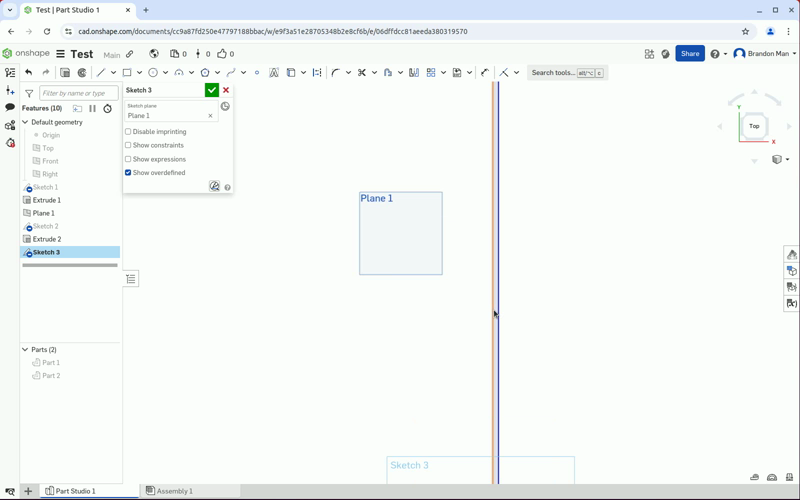
scroll(6)
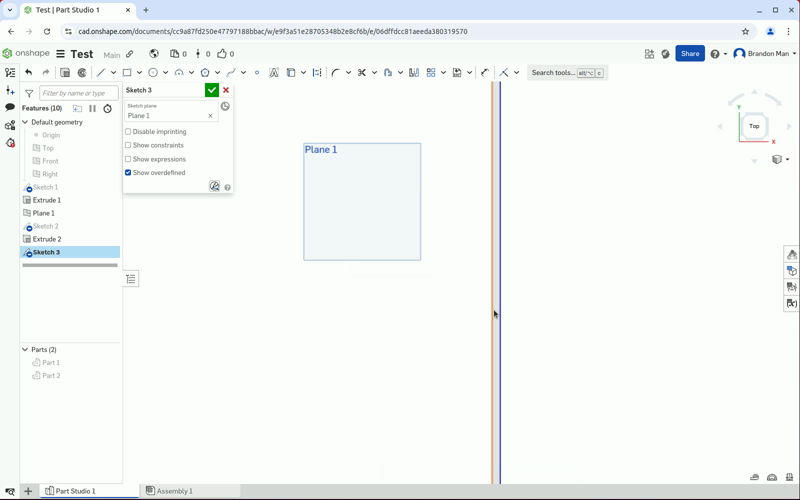
scroll(6)
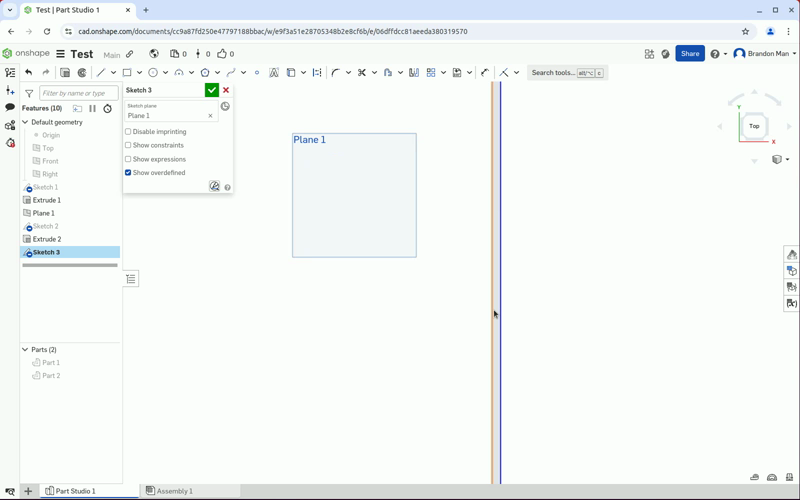
scroll(6)
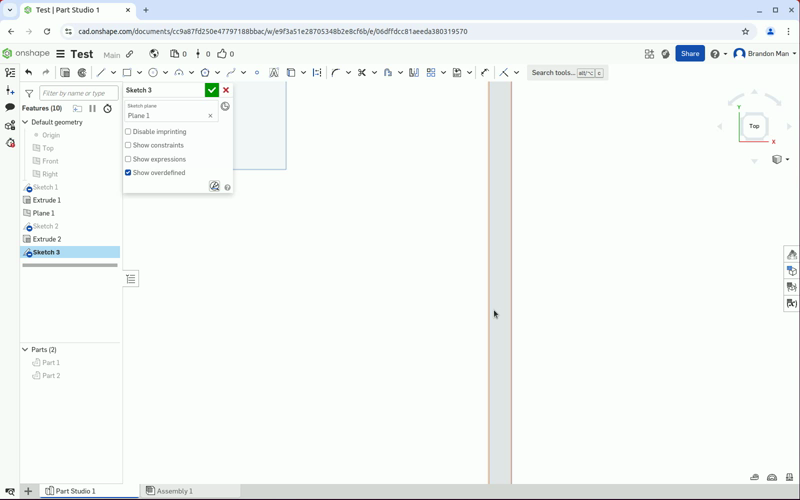
click(494, 309)
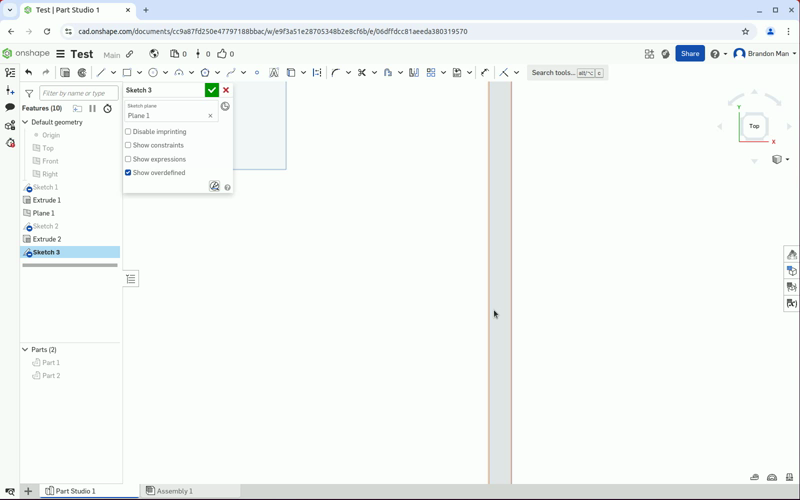
scroll(-6)
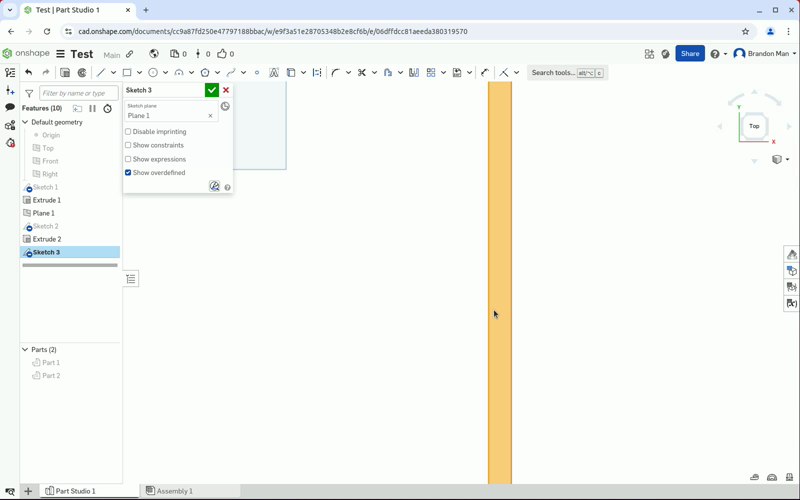
scroll(-6)
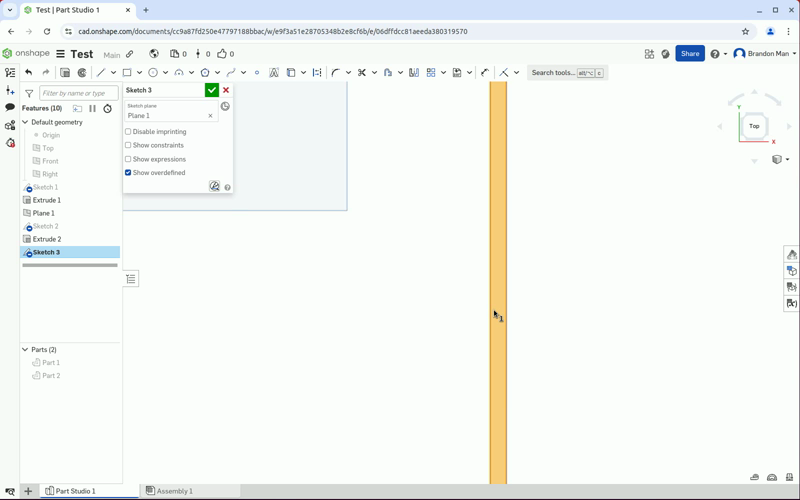
scroll(-6)
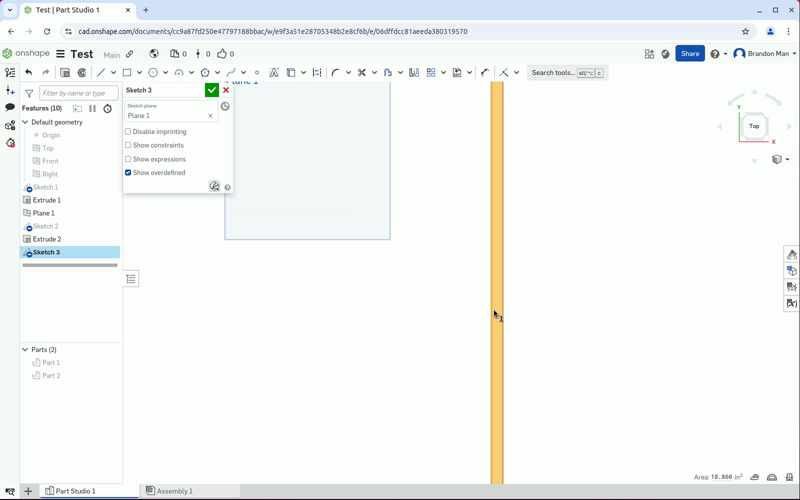
scroll(-6)
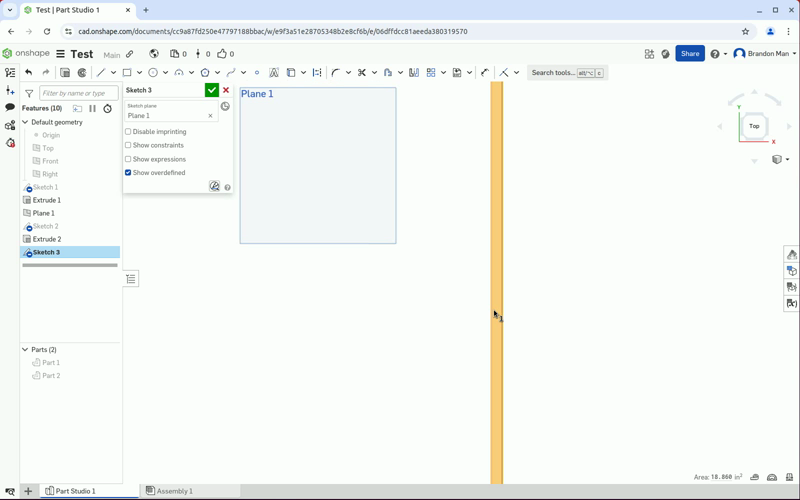
scroll(-6)
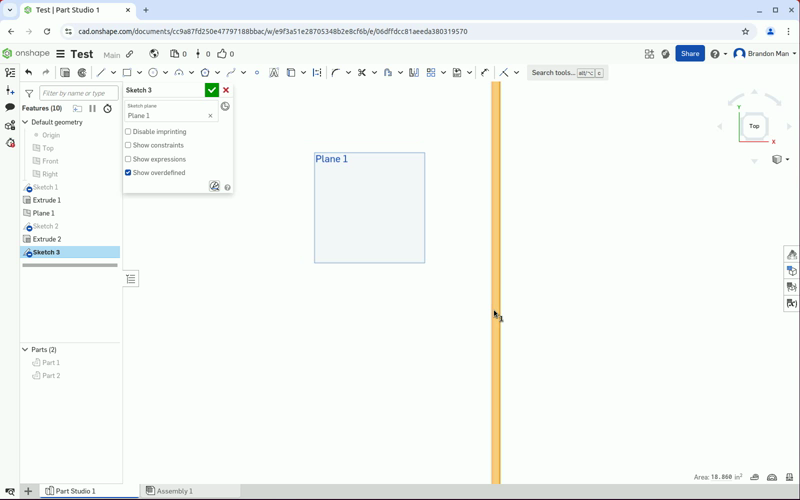
scroll(-6)
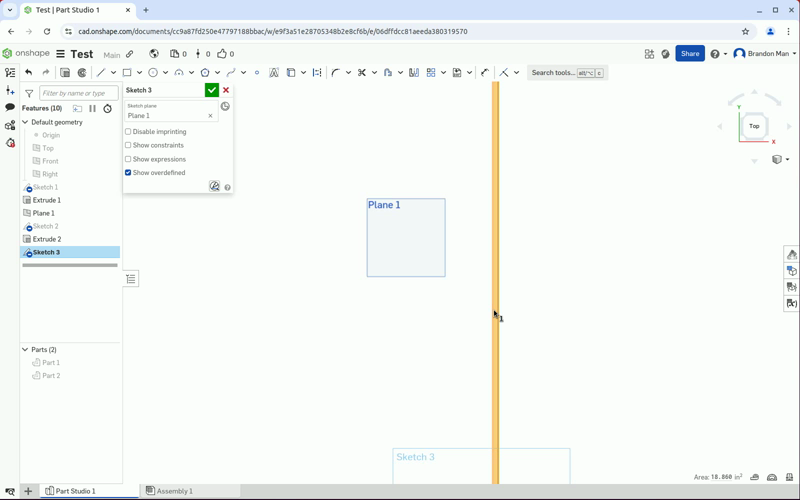
scroll(-6)
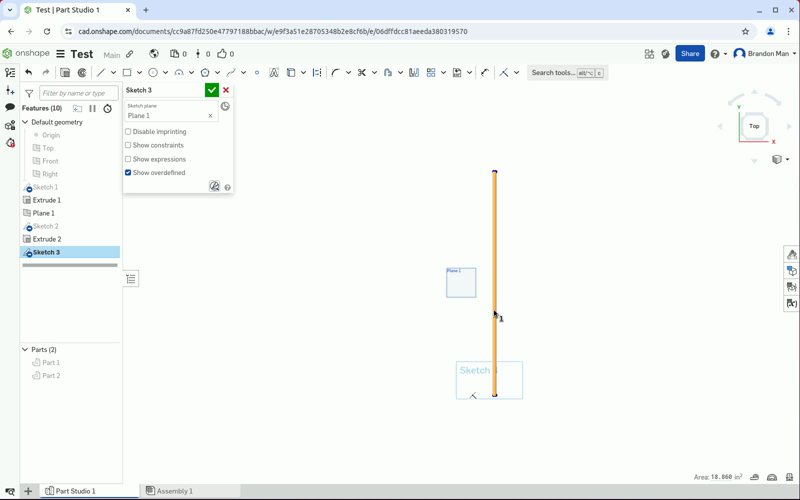
mouse_move(73, 352)
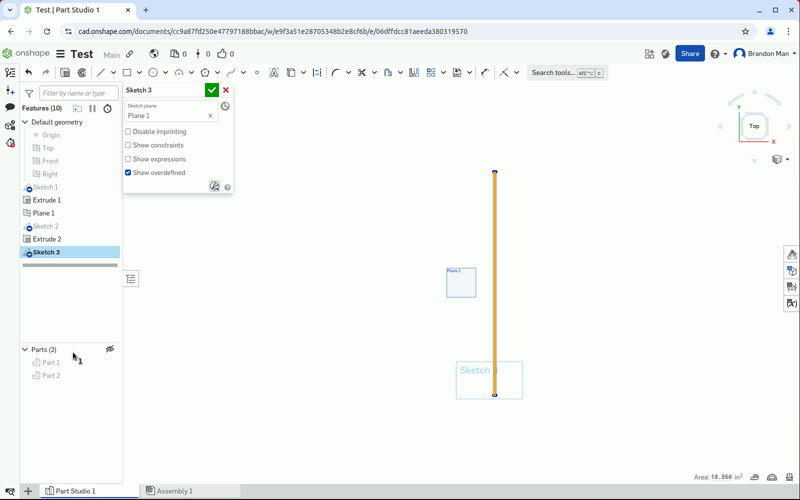
key(shift+y)
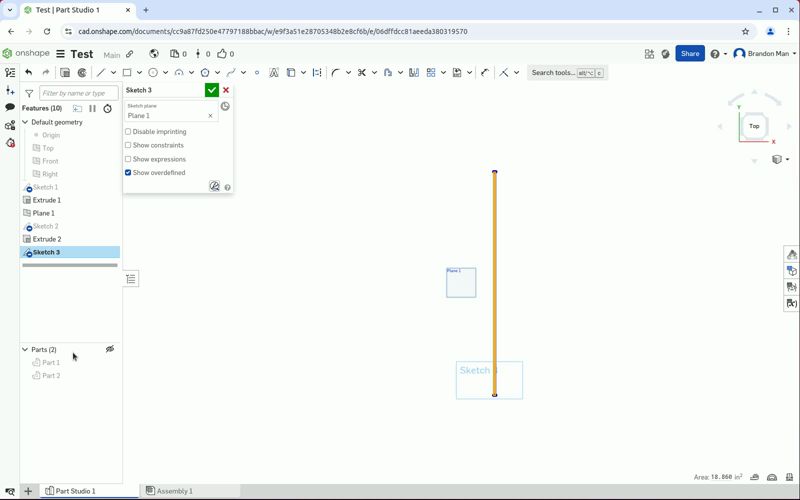
key(shift+e)
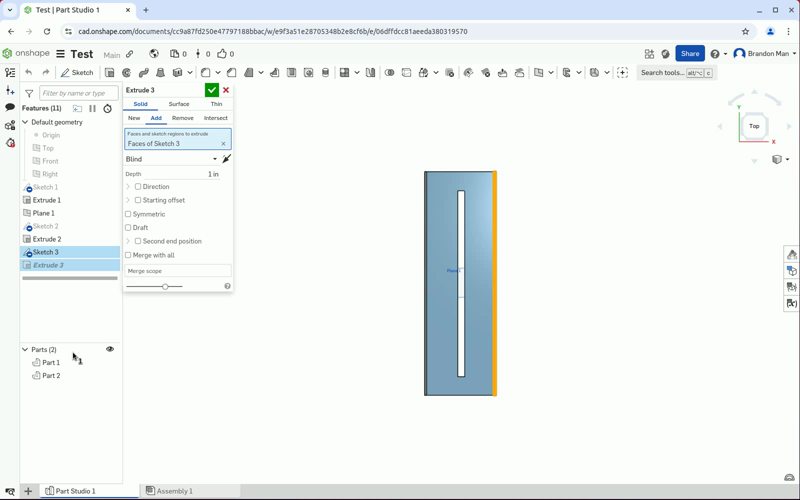
mouse_move(143, 106)
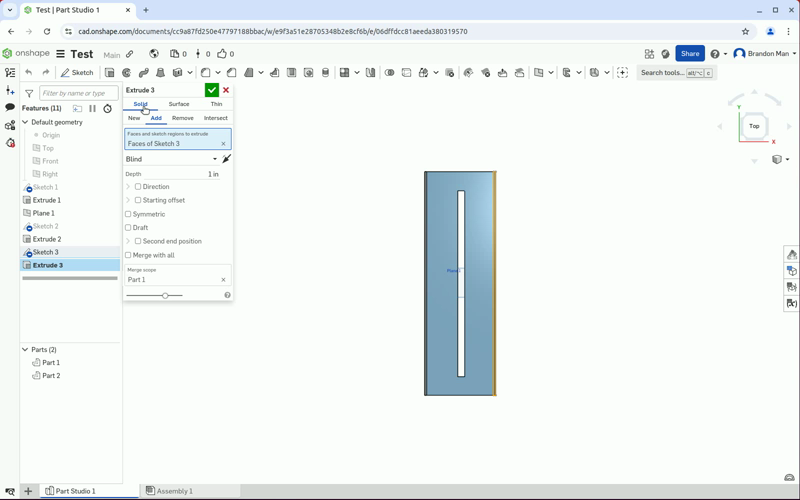
click(143, 106)
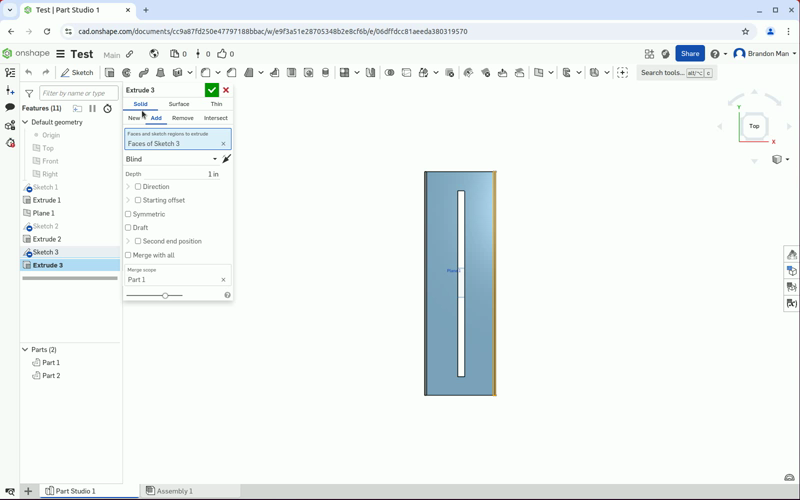
mouse_move(137, 120)
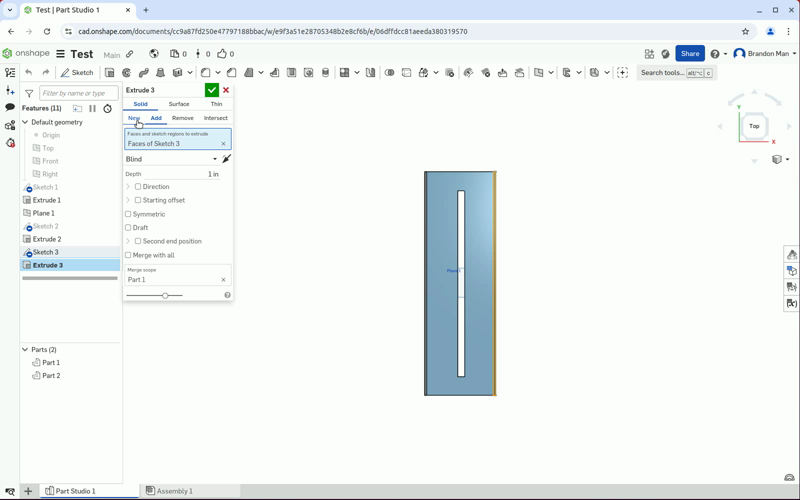
click(137, 120)
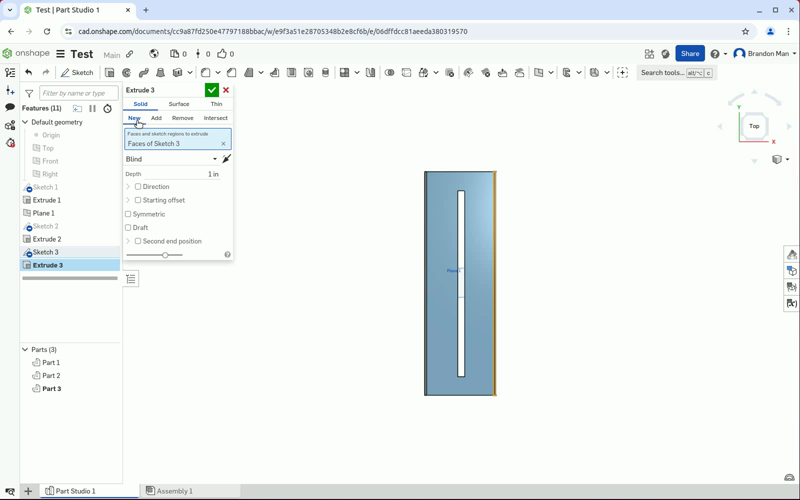
key(tab, 4)
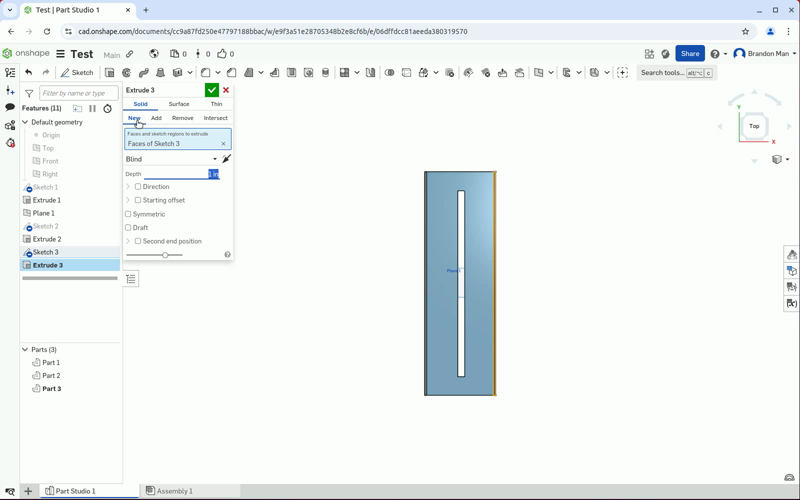
text(0.241)
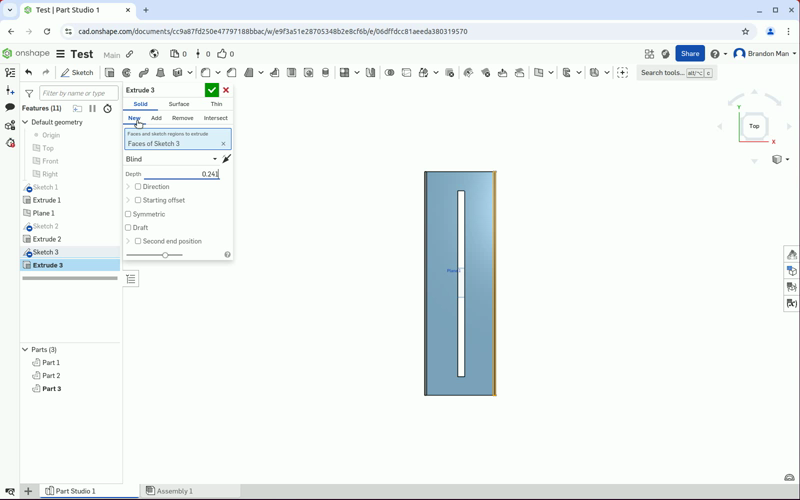
key(enter)
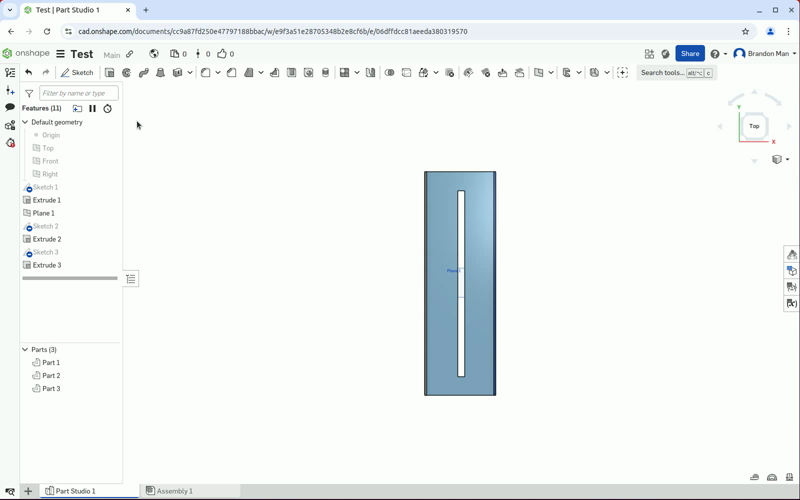
key(shift+h)
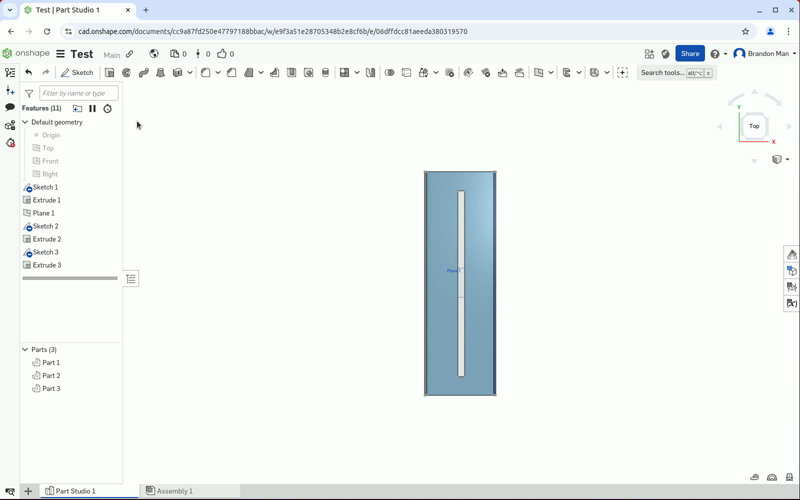
key(shift+h)
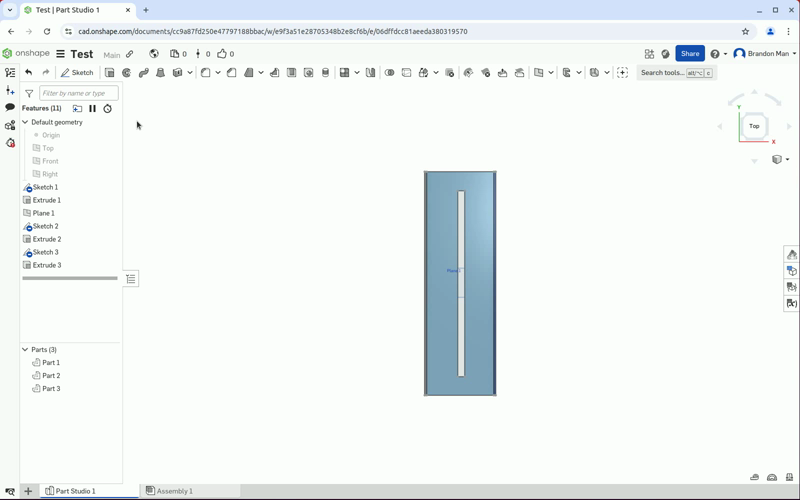
key(shift+7)
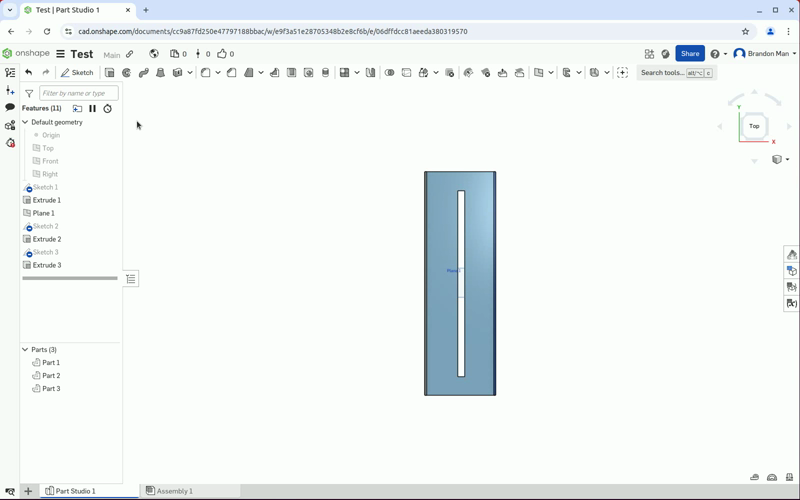
key(up, 3)
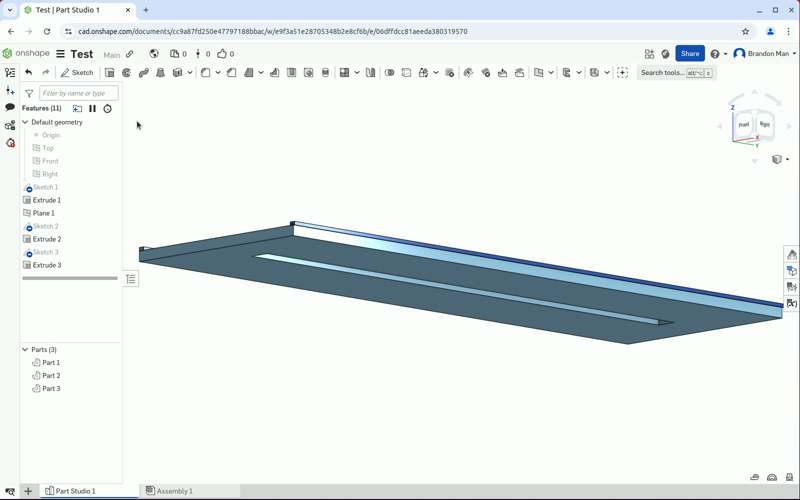
key(left, 3)
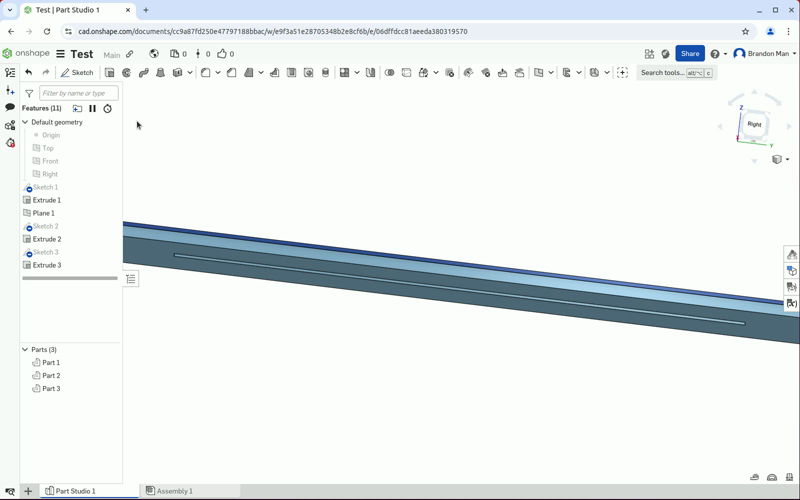
key(right, 3)
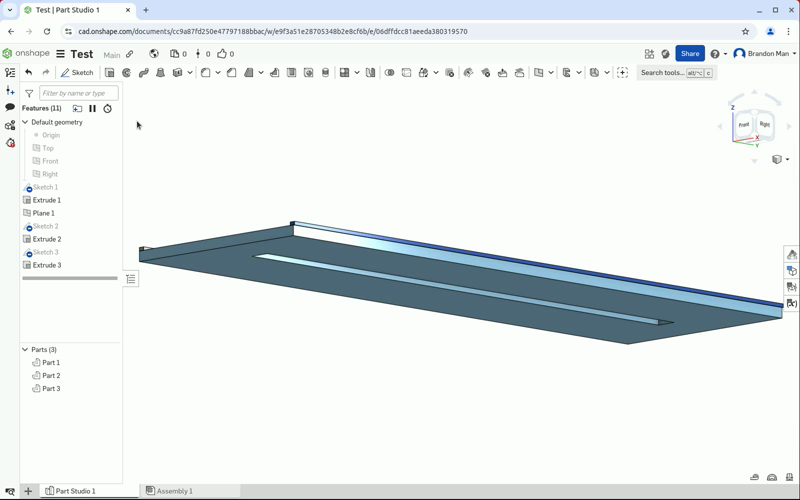
key(down, 3)
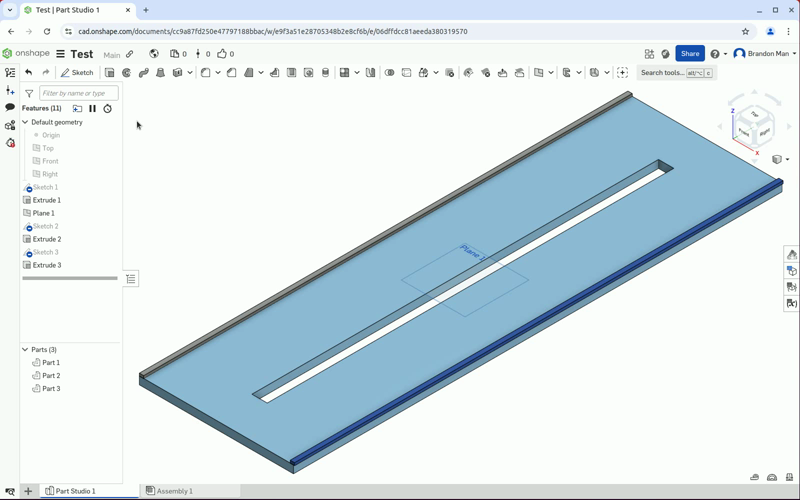
mouse_move(73, 189)
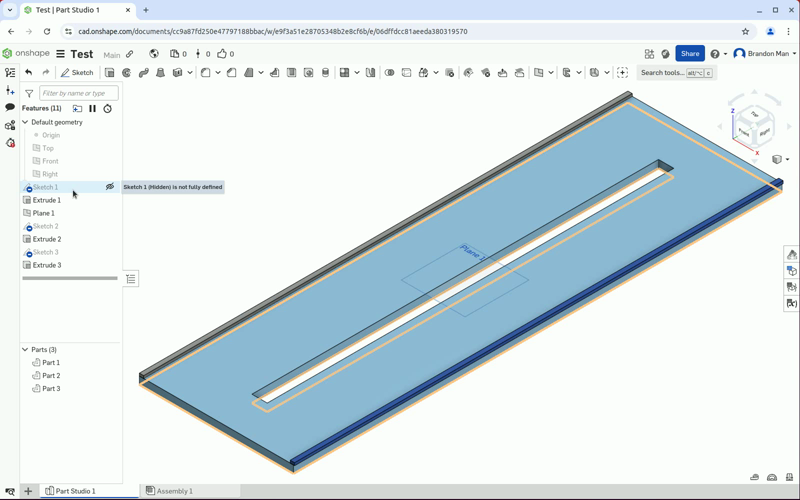
click(73, 189)